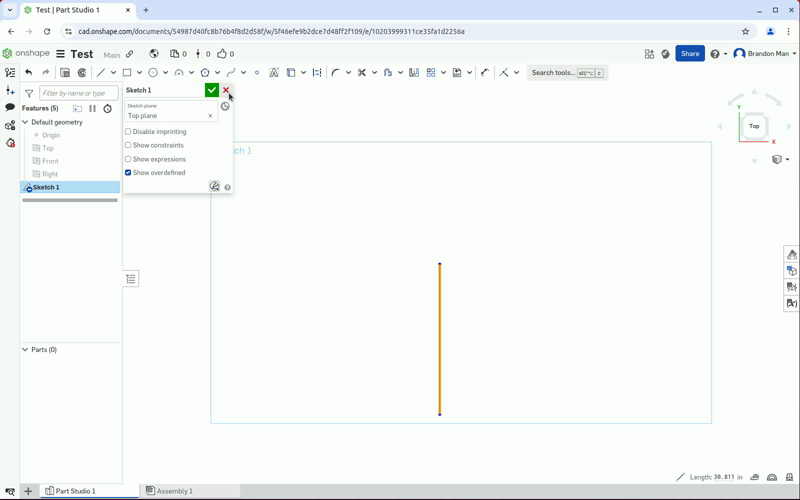
key(shift+h)
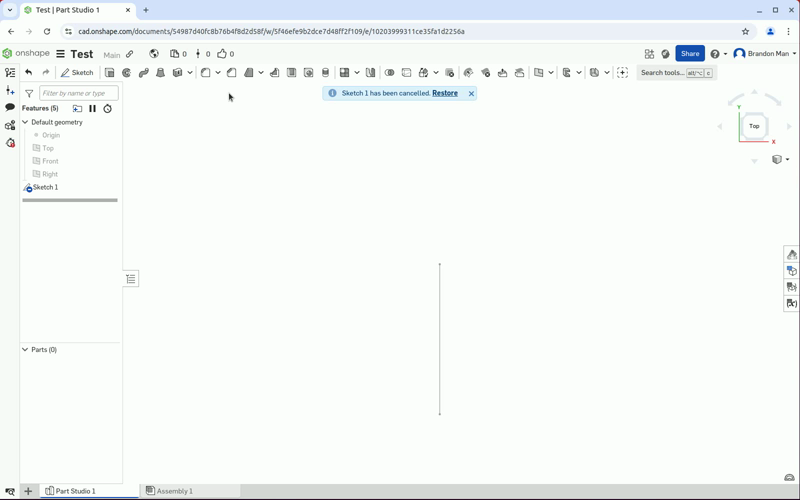
mouse_move(73, 352)
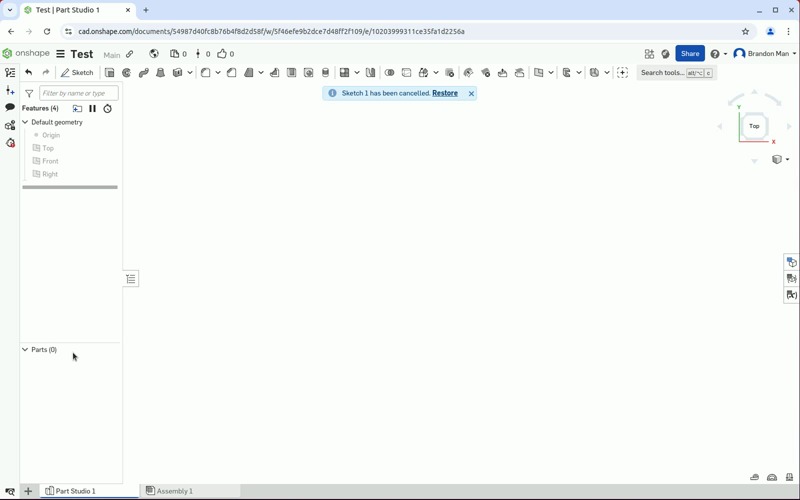
key(y)
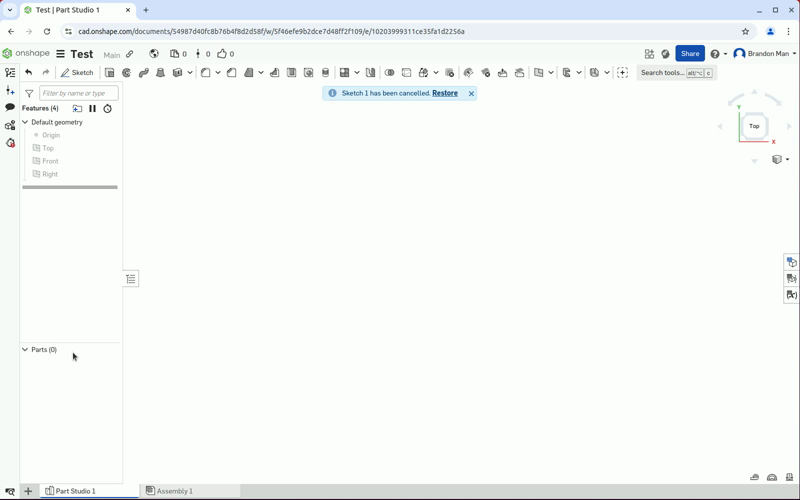
key(shift+p)
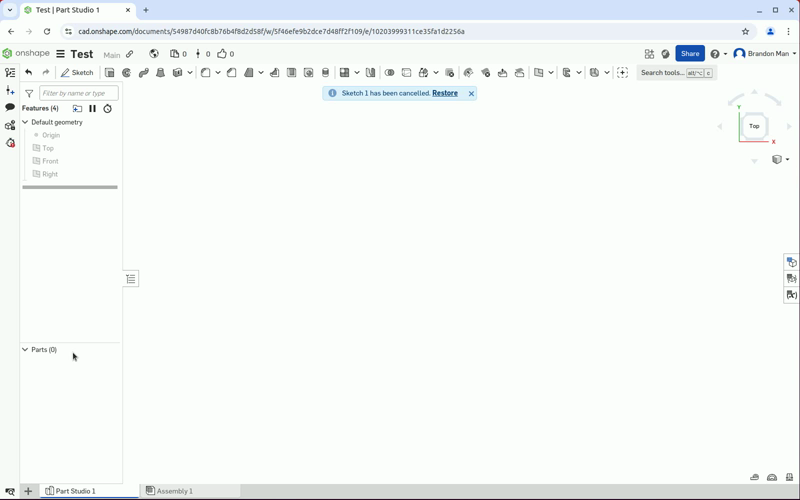
key(space)
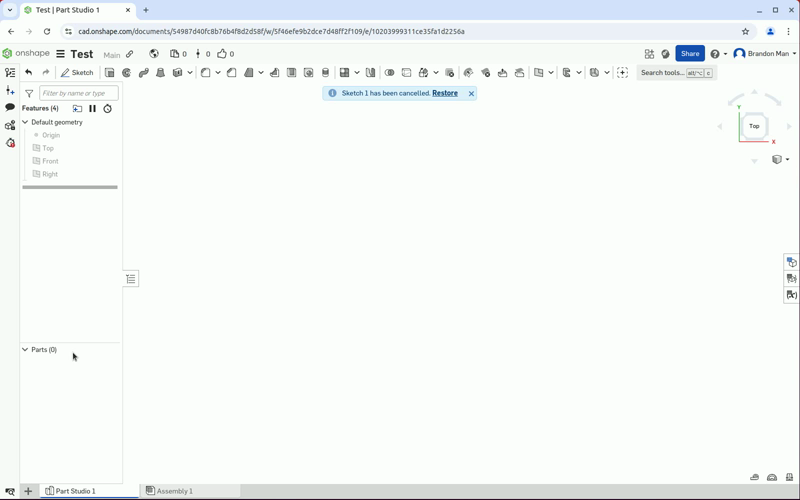
key_down(shift)
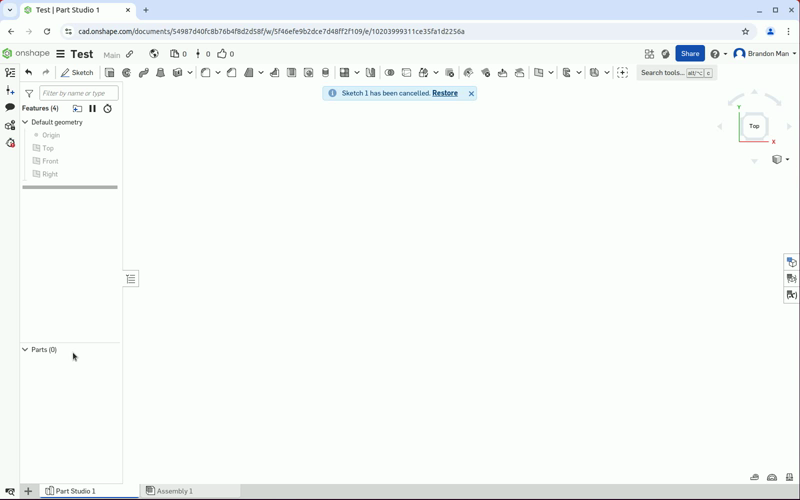
key(up)
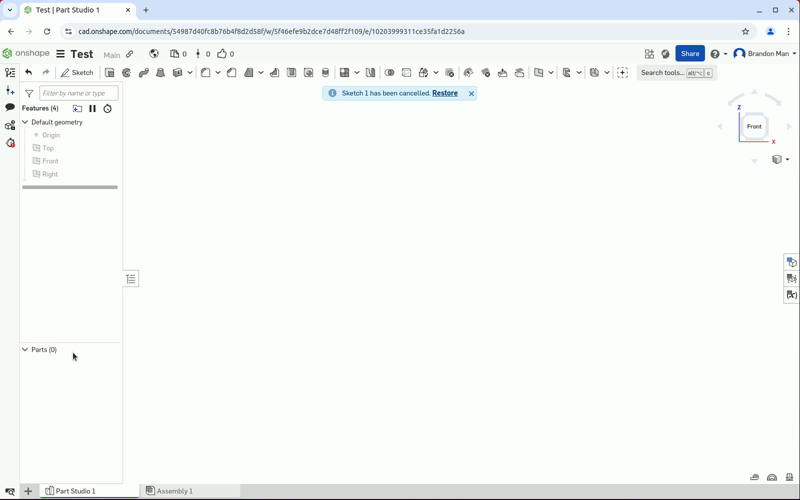
key_up(shift)
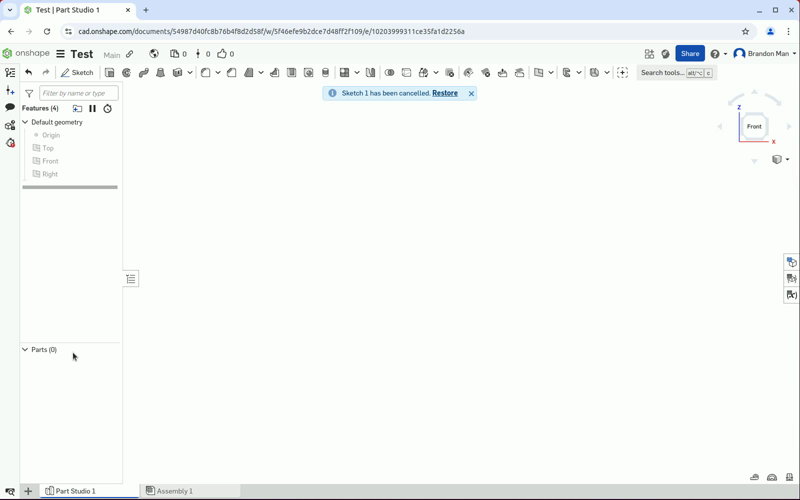
mouse_move(73, 352)
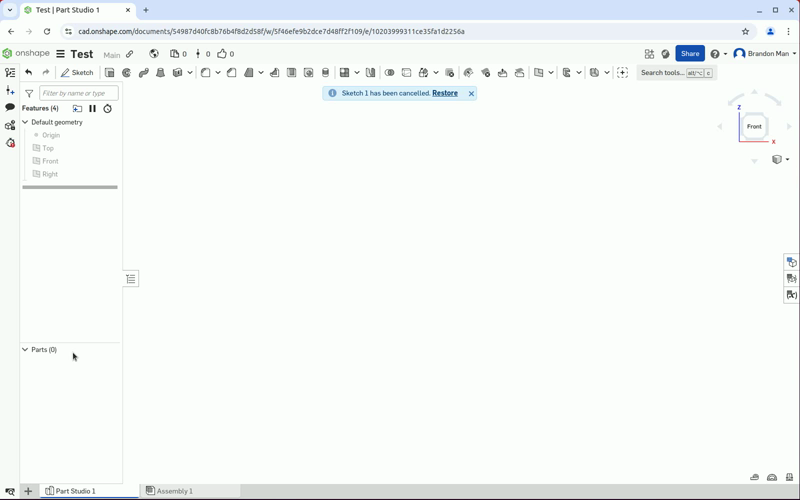
key(shift+y)
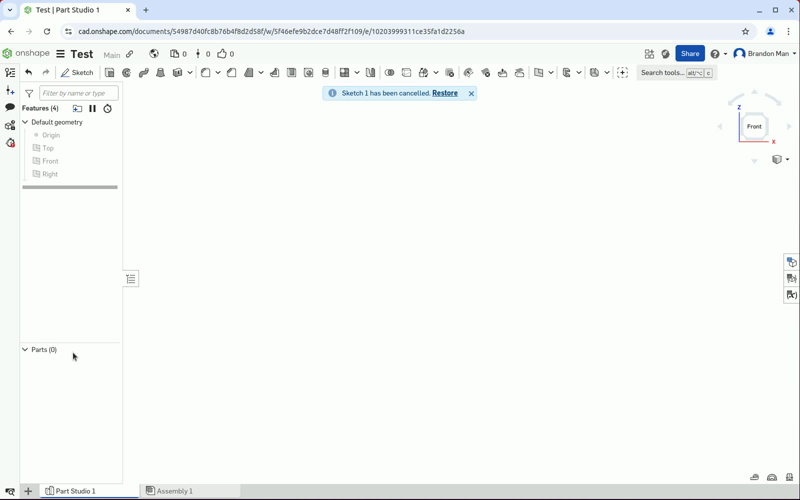
key(shift+s)
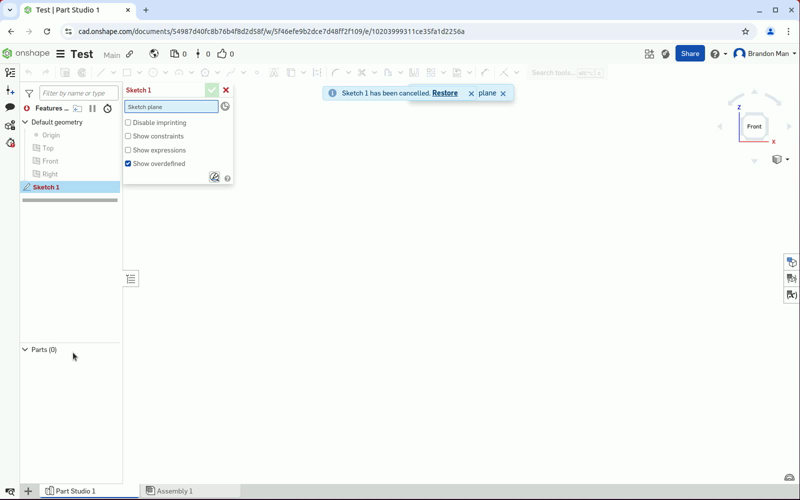
mouse_move(73, 163)
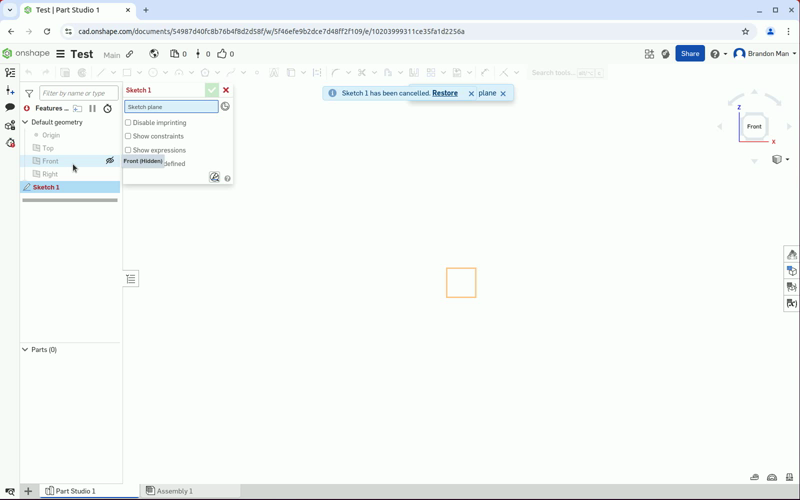
click(73, 163)
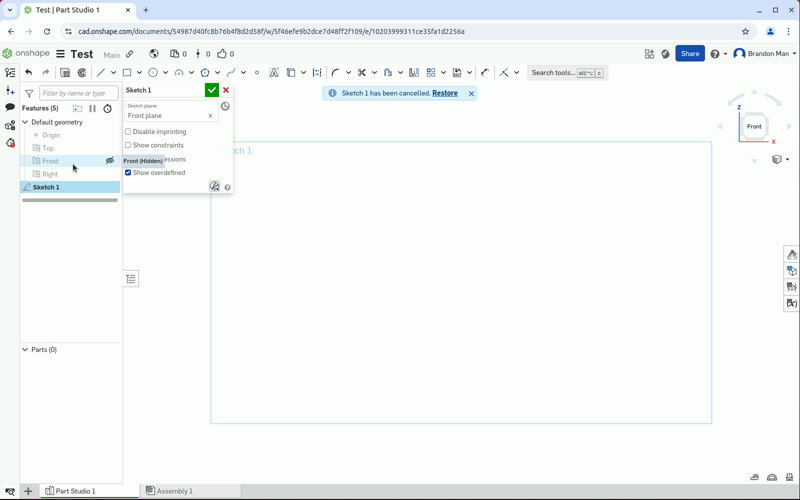
mouse_move(73, 352)
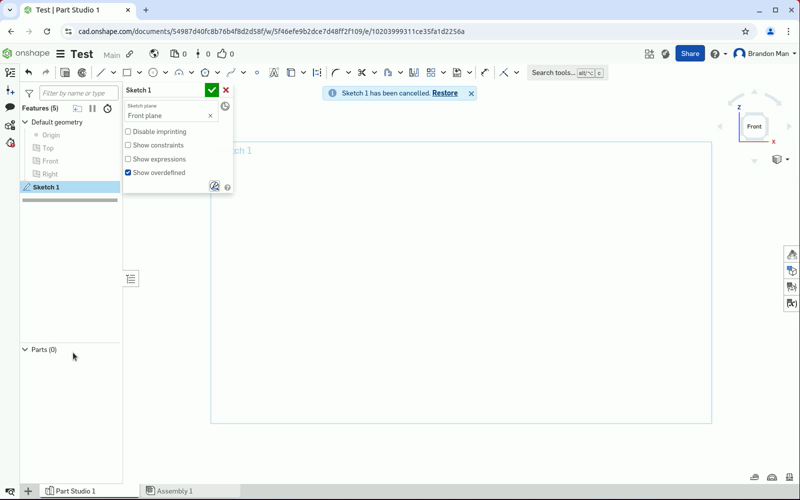
key(y)
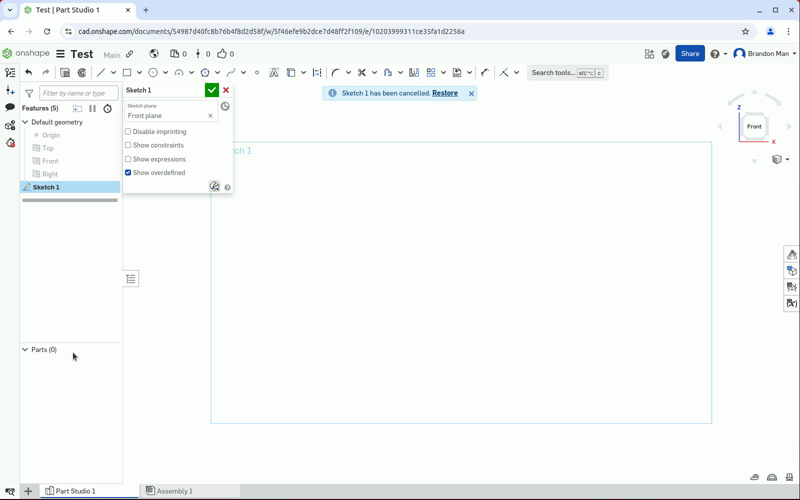
key(c)
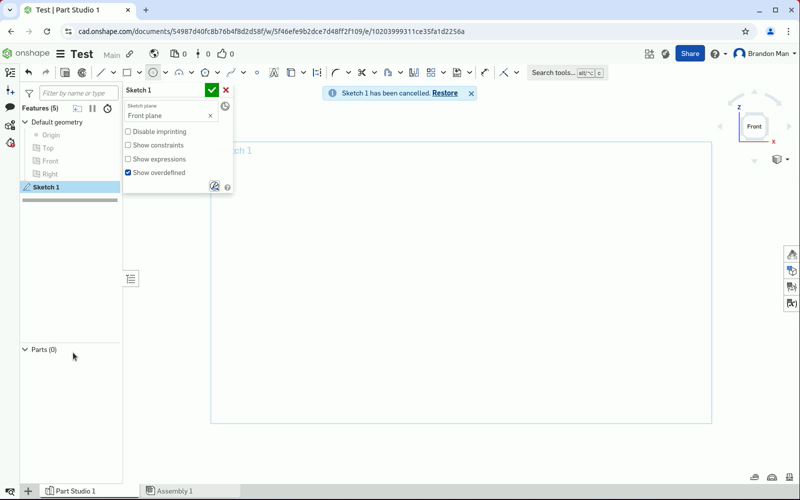
key_down(shift)
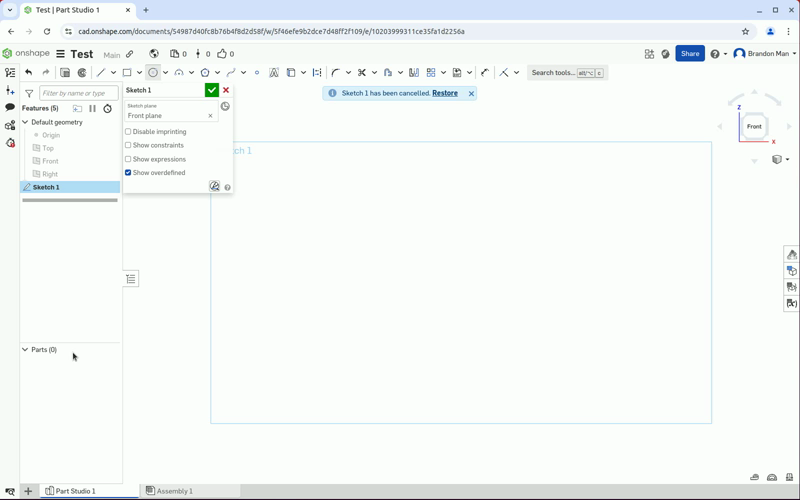
mouse_move(461, 179)
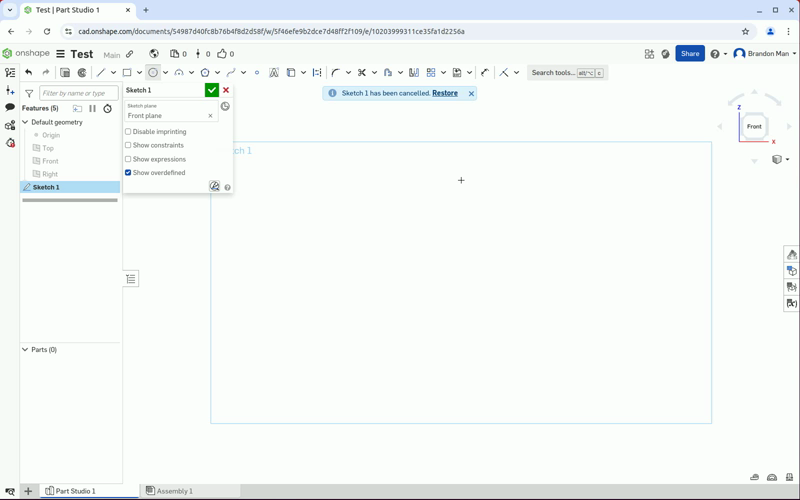
click(461, 179)
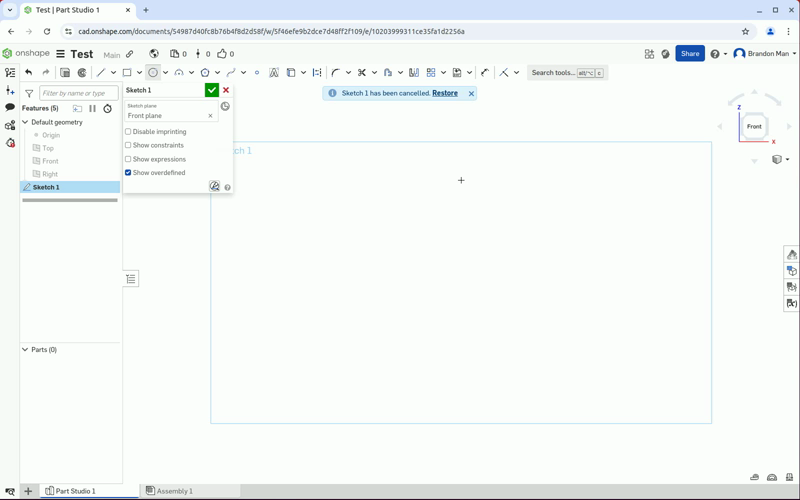
key_up(shift)
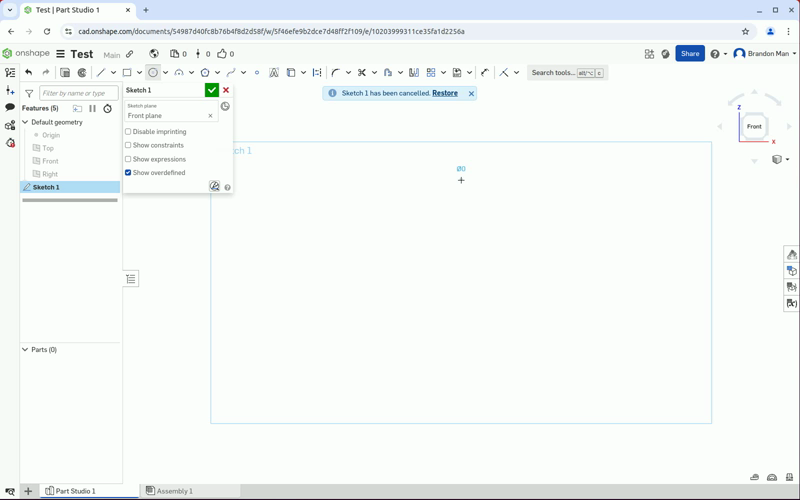
mouse_move(471, 179)
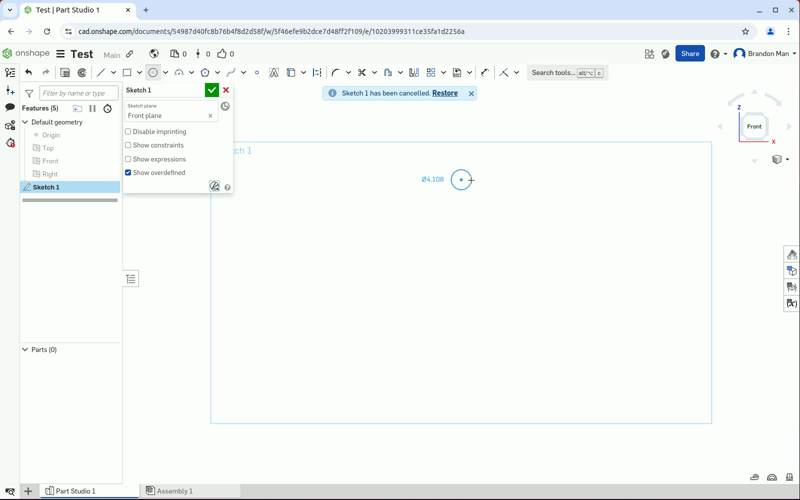
click(471, 179)
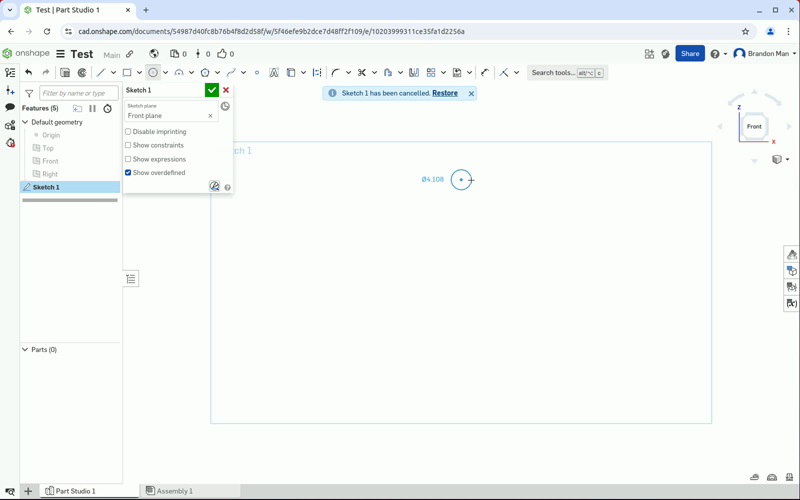
key(esc)
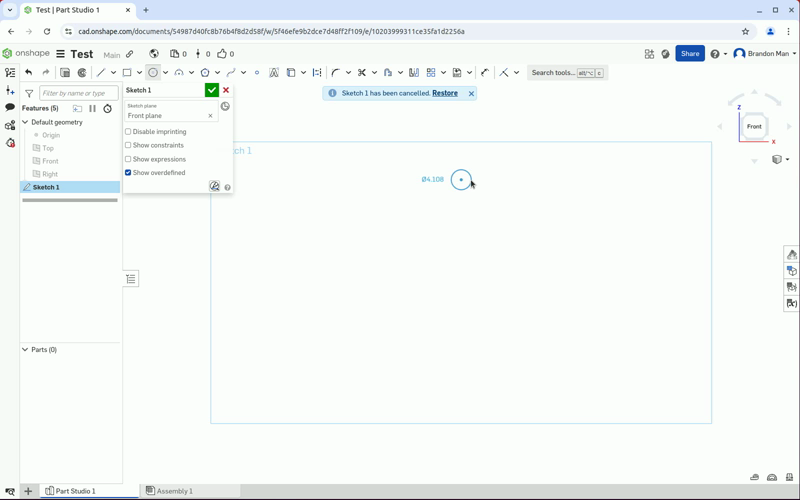
mouse_move(454, 175)
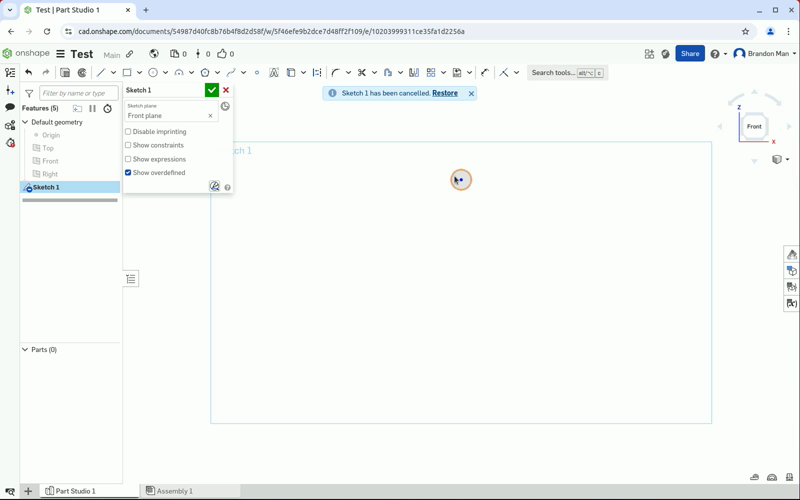
scroll(6)
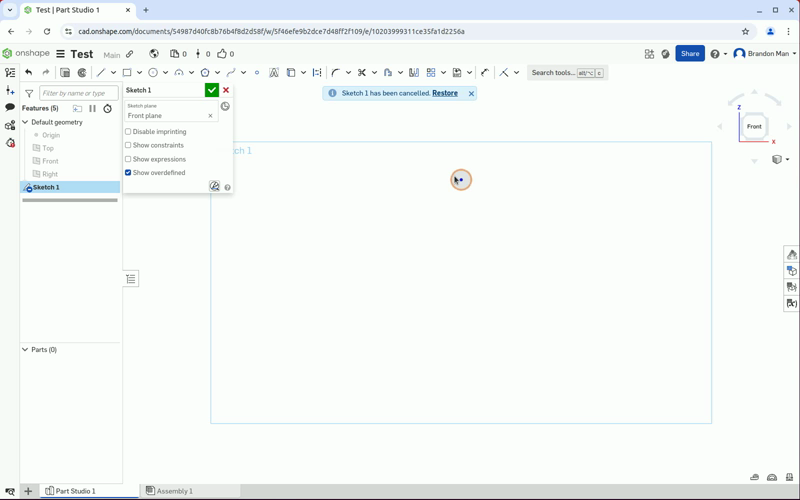
scroll(6)
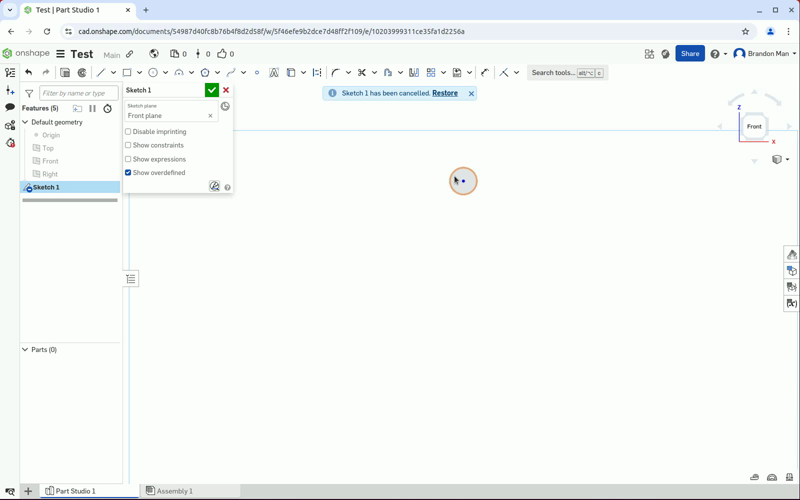
scroll(6)
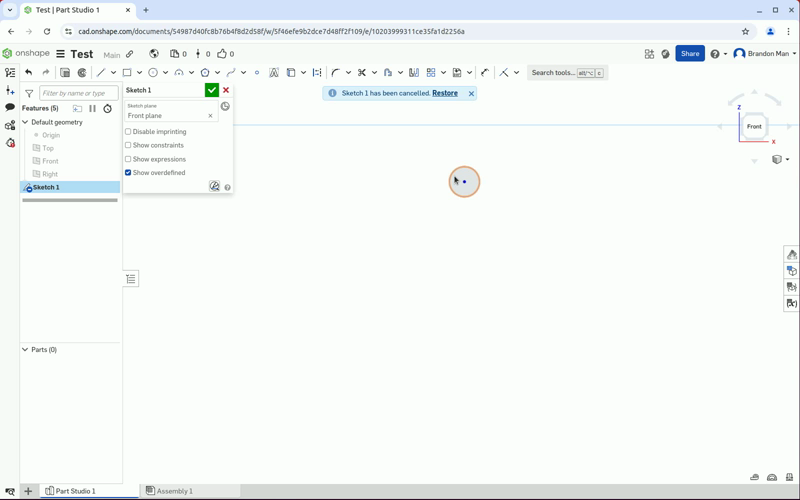
scroll(6)
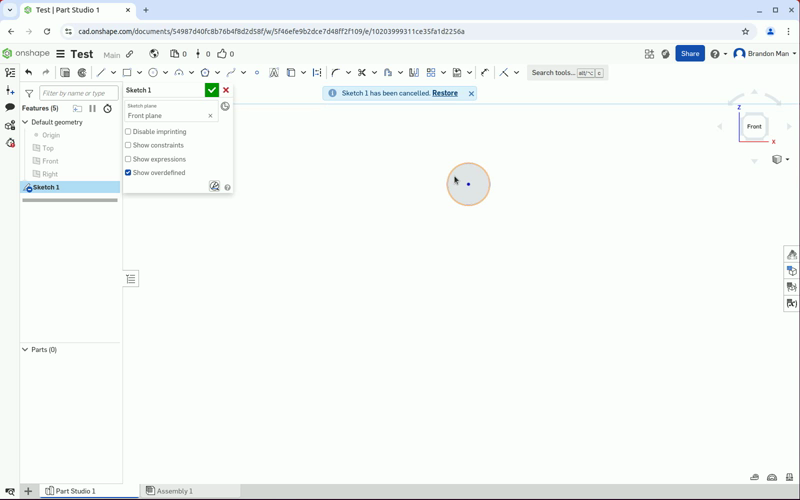
scroll(6)
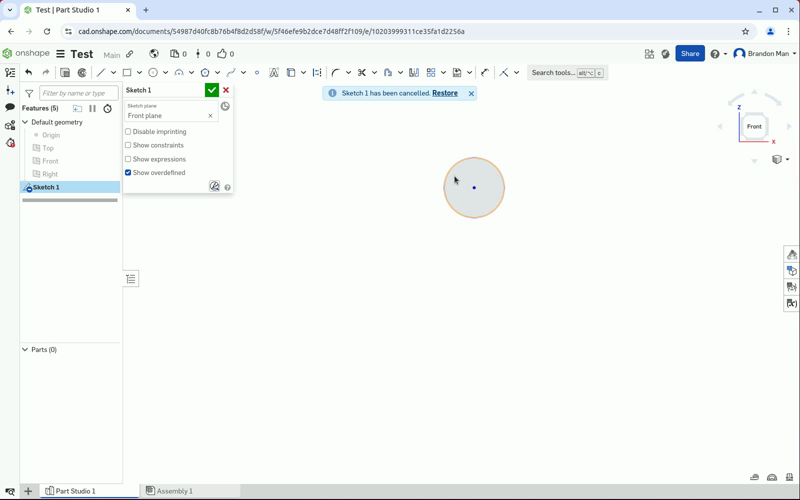
scroll(6)
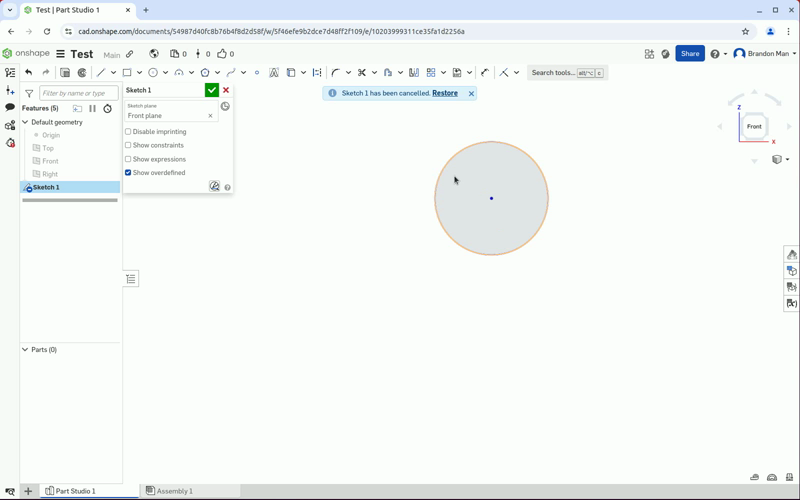
scroll(6)
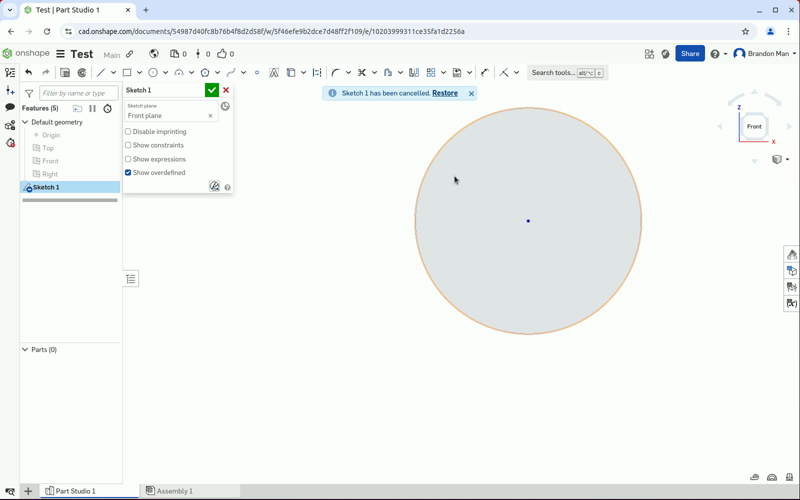
click(454, 175)
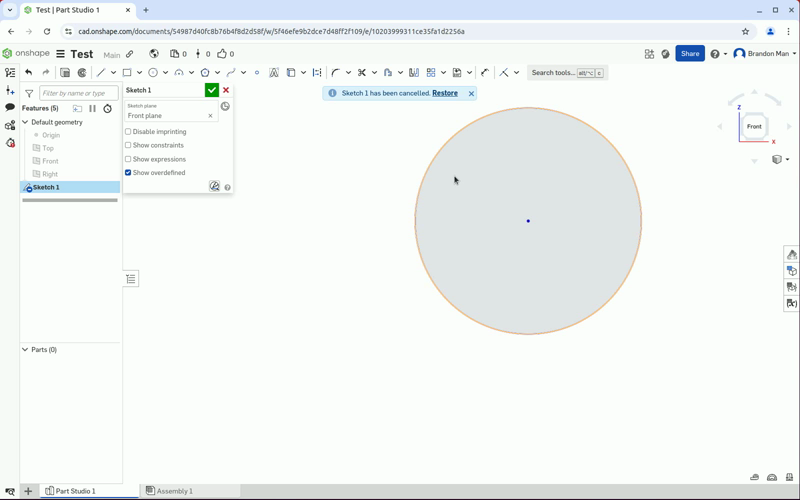
scroll(-6)
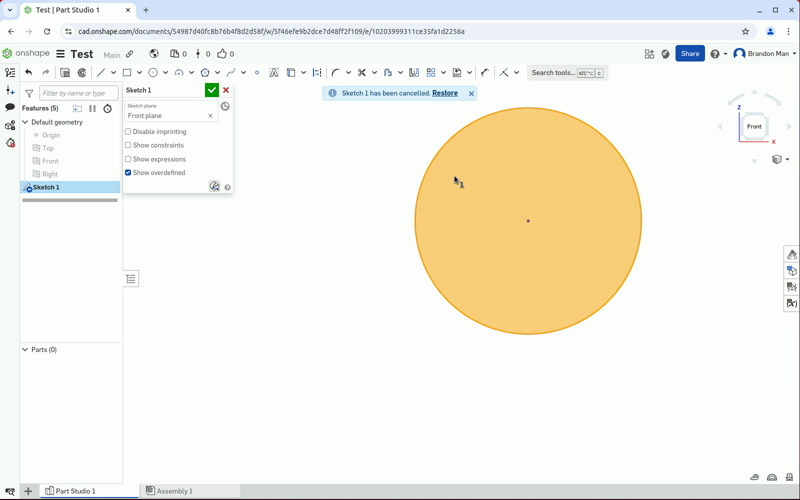
scroll(-6)
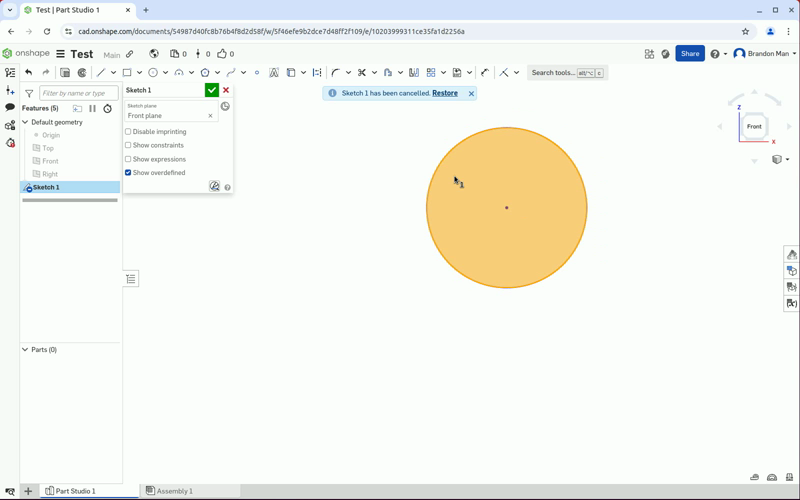
scroll(-6)
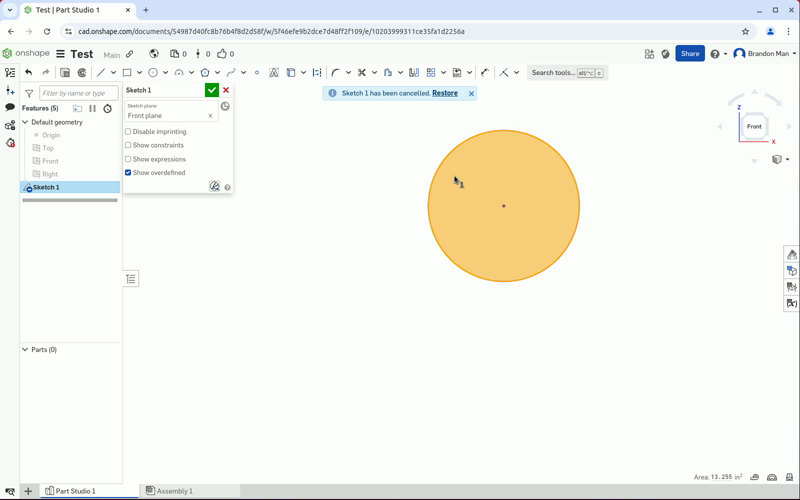
scroll(-6)
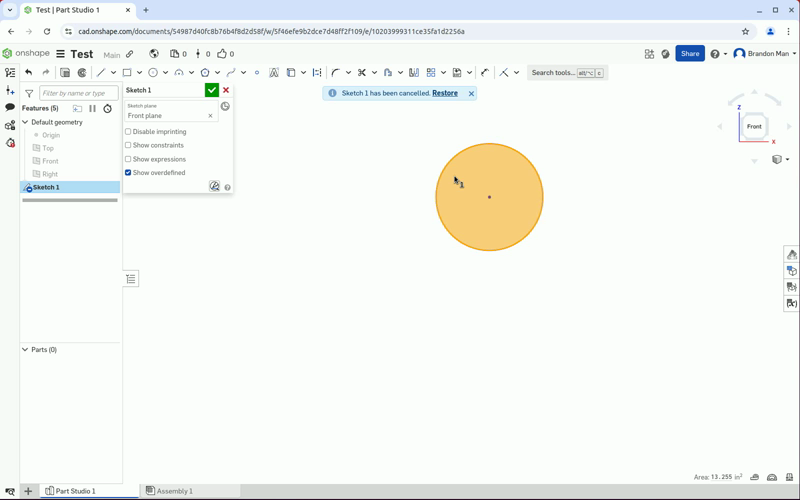
scroll(-6)
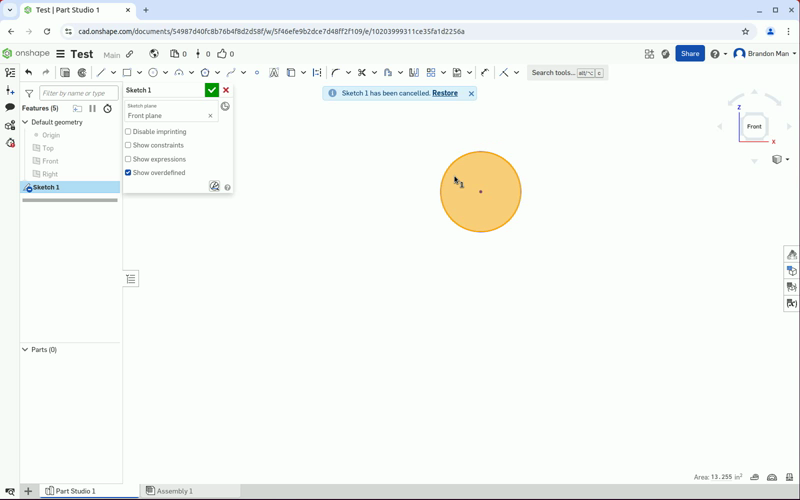
scroll(-6)
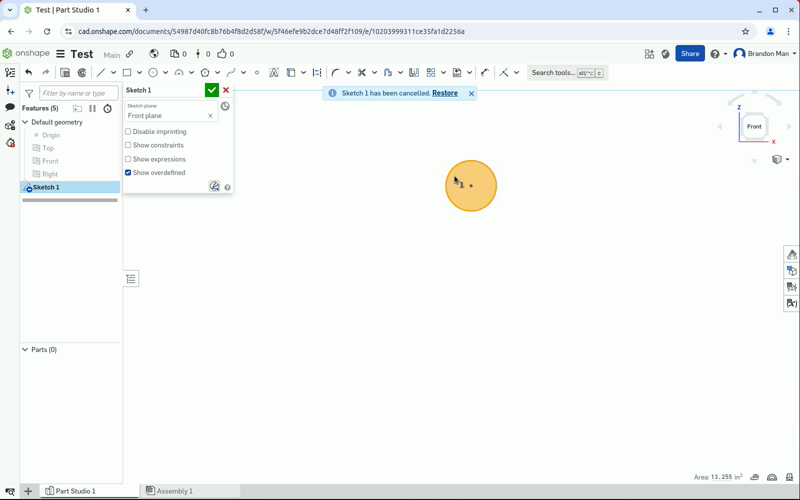
scroll(-6)
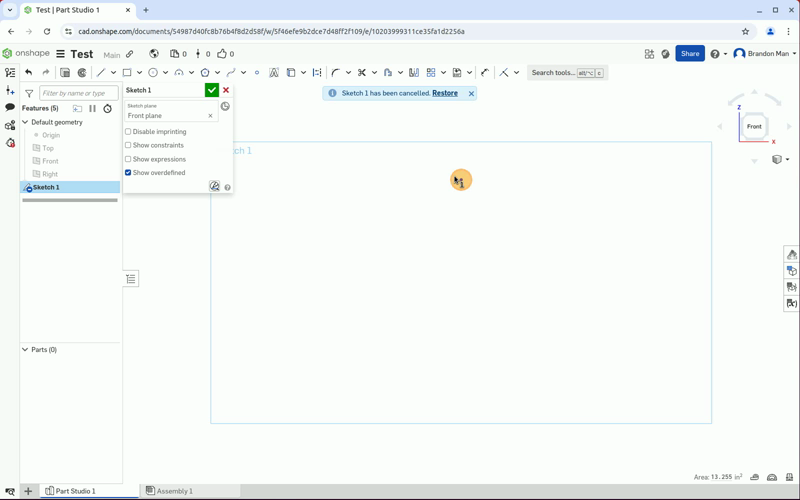
mouse_move(73, 352)
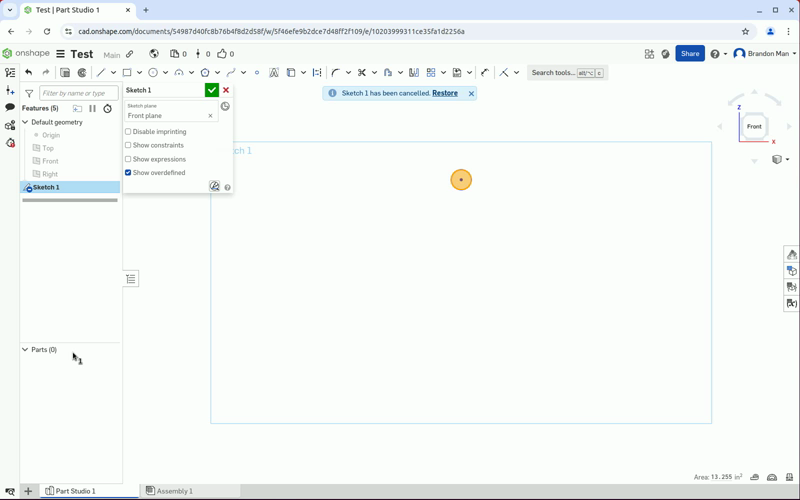
key(shift+y)
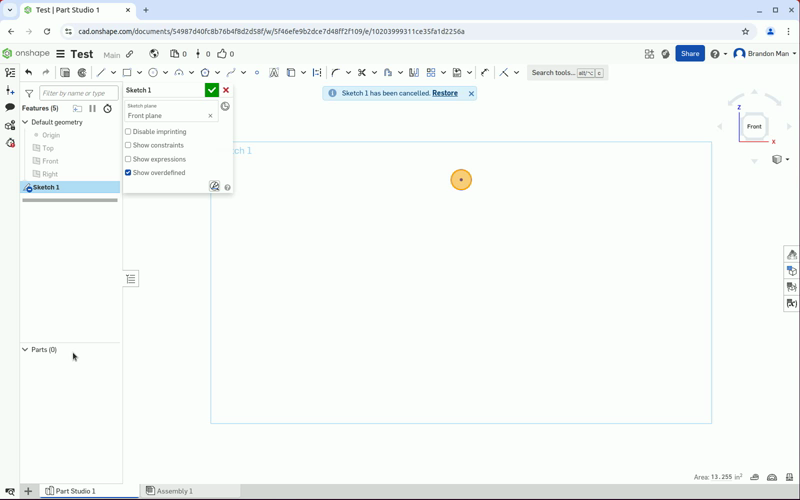
key(shift+e)
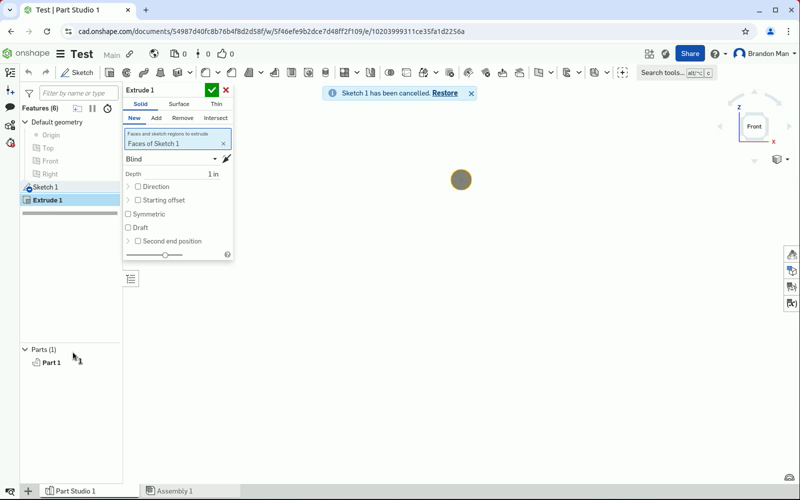
mouse_move(143, 106)
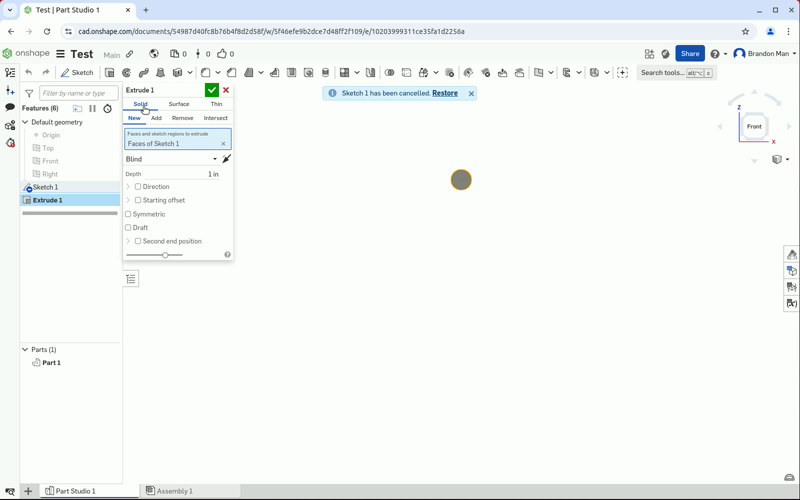
click(143, 106)
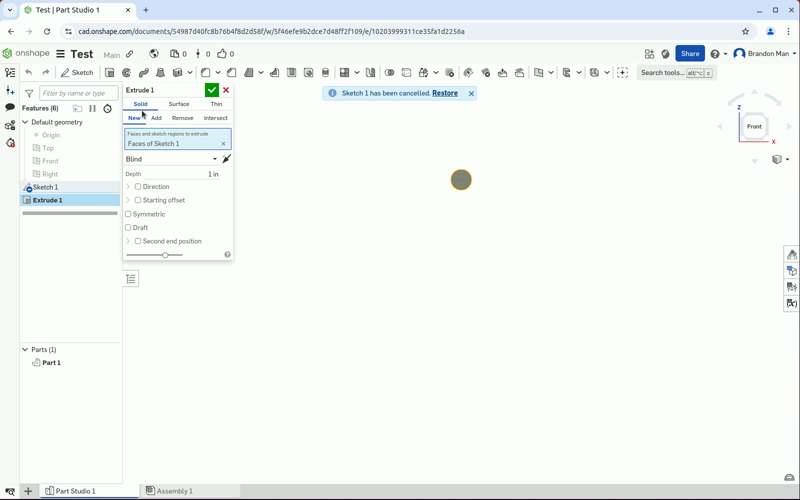
mouse_move(137, 120)
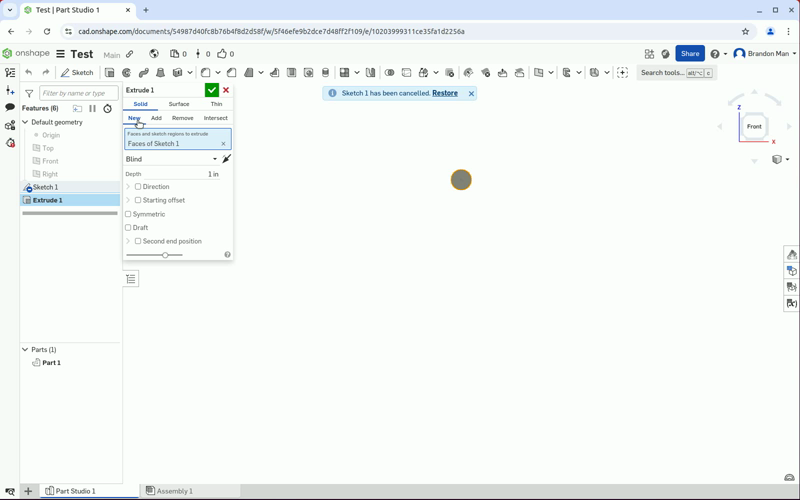
click(137, 120)
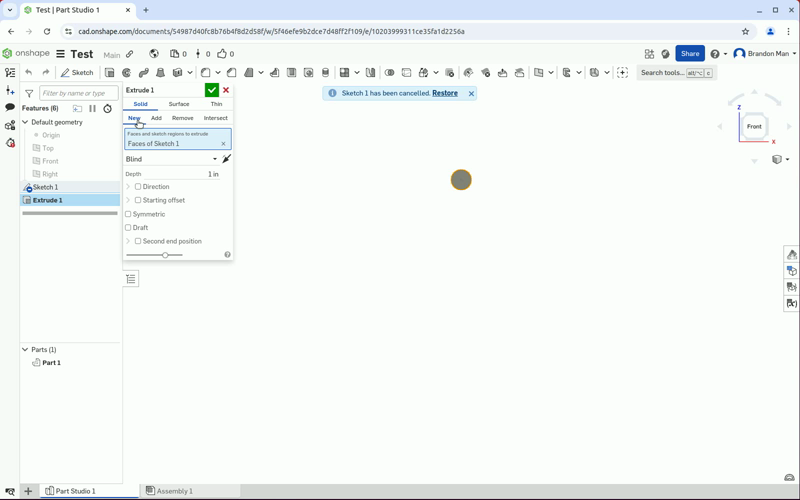
key(tab, 4)
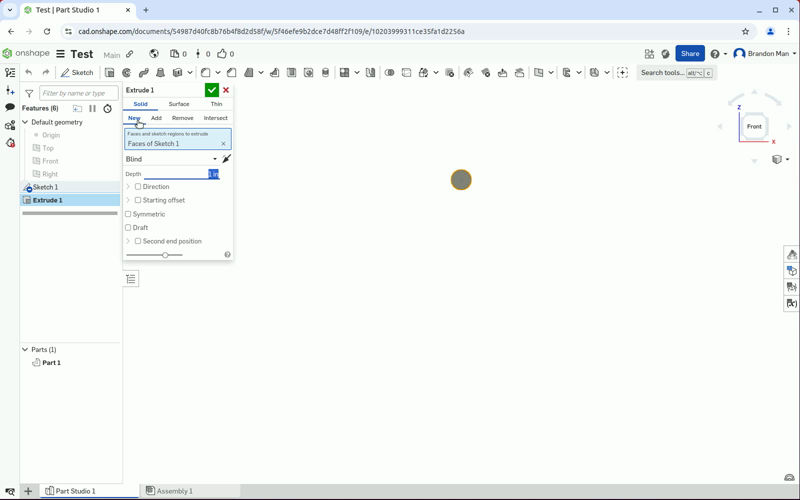
text(2.648)
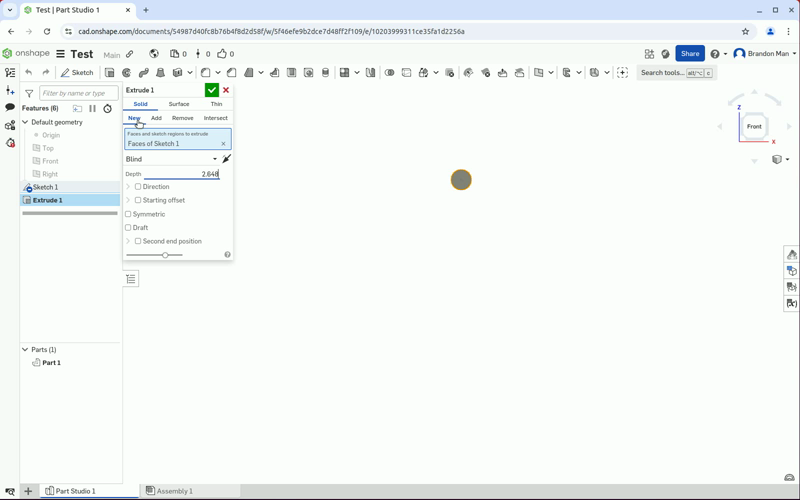
key(enter)
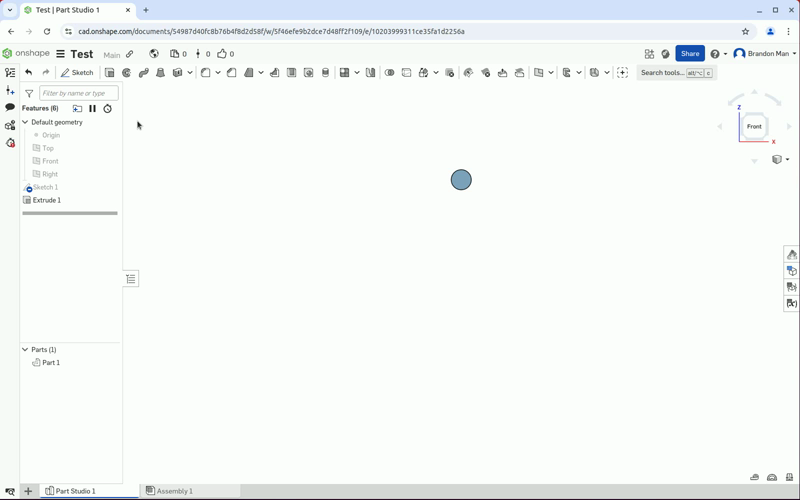
key(shift+h)
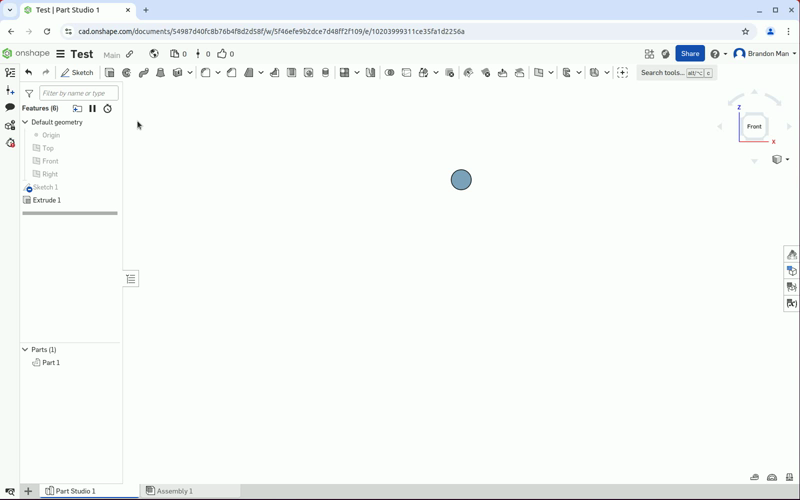
key(shift+h)
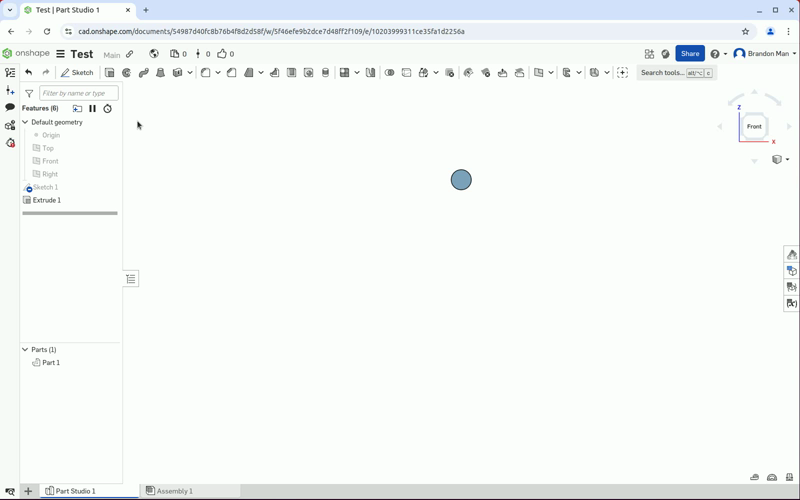
mouse_move(73, 189)
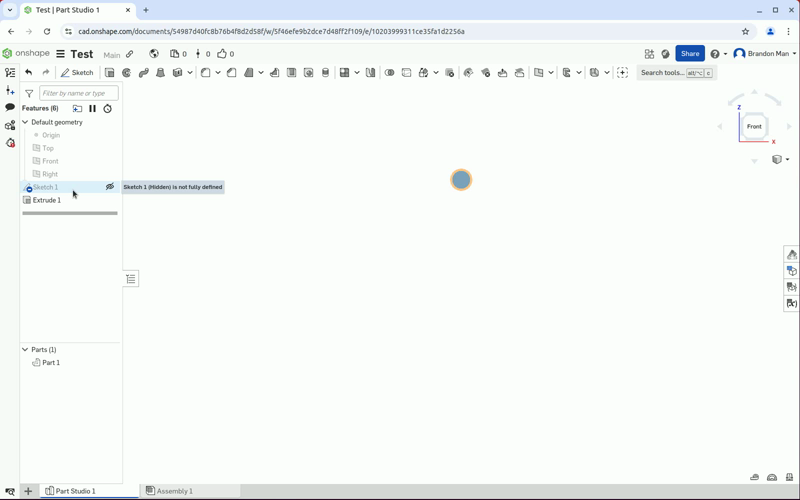
click(73, 189)
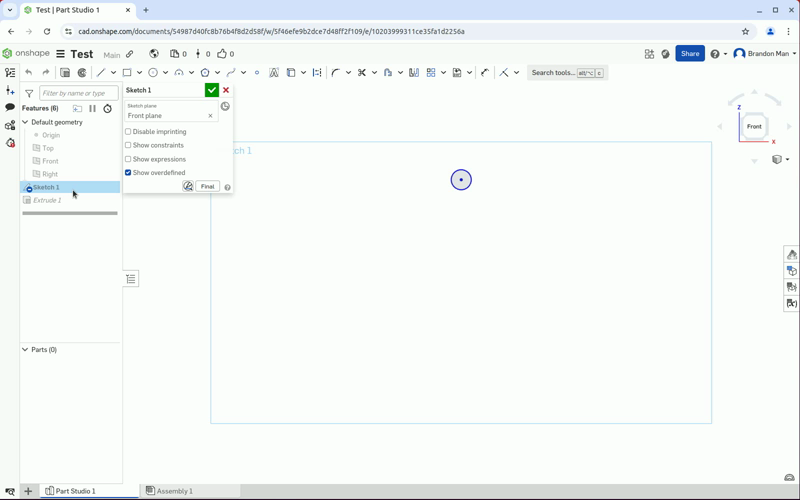
mouse_move(229, 92)
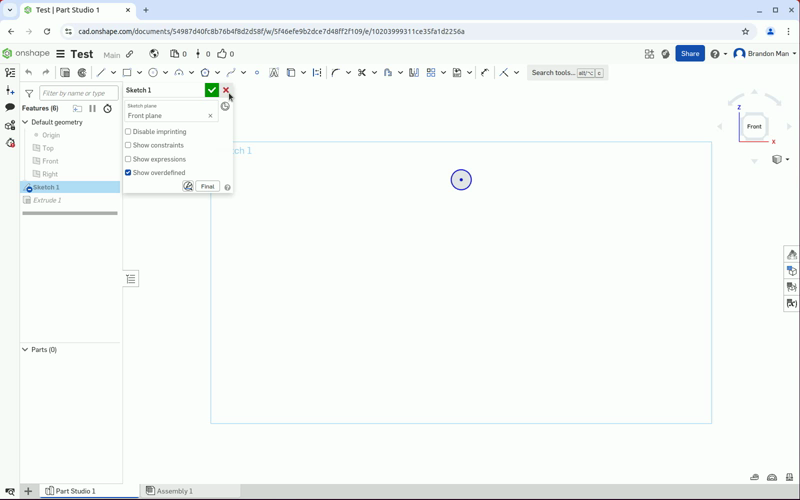
click(229, 92)
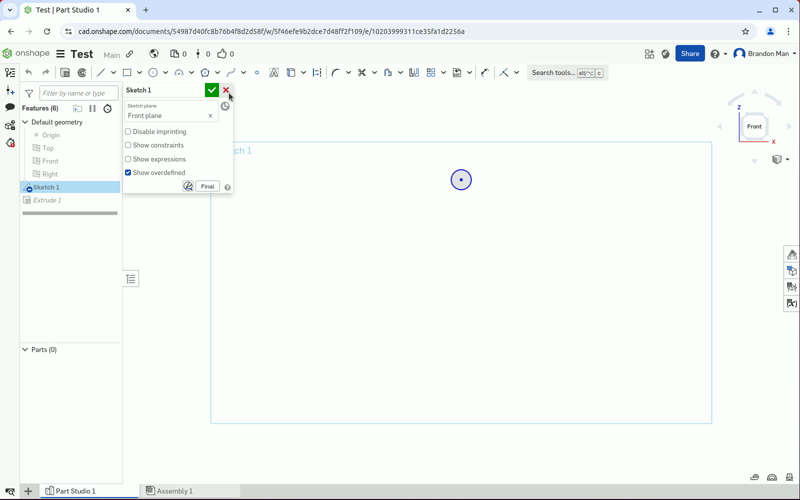
key(shift+s)
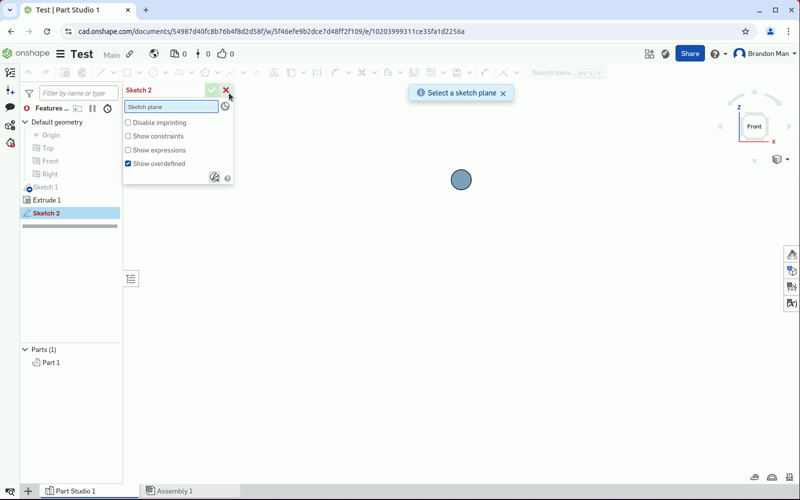
mouse_move(73, 163)
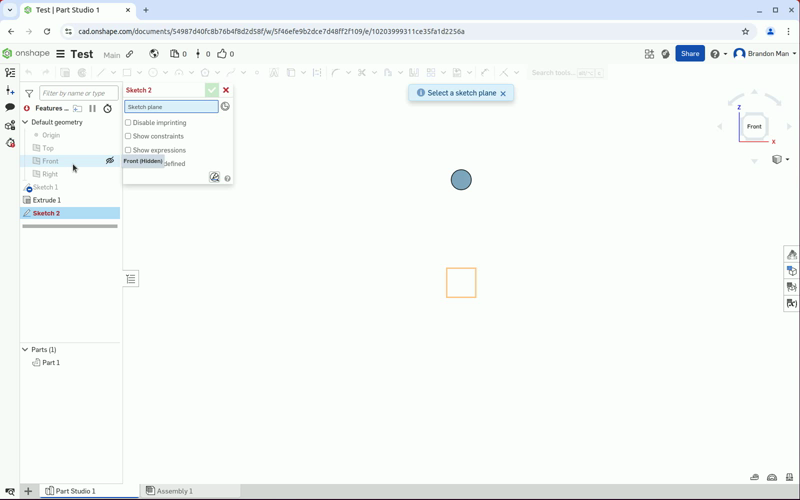
click(73, 163)
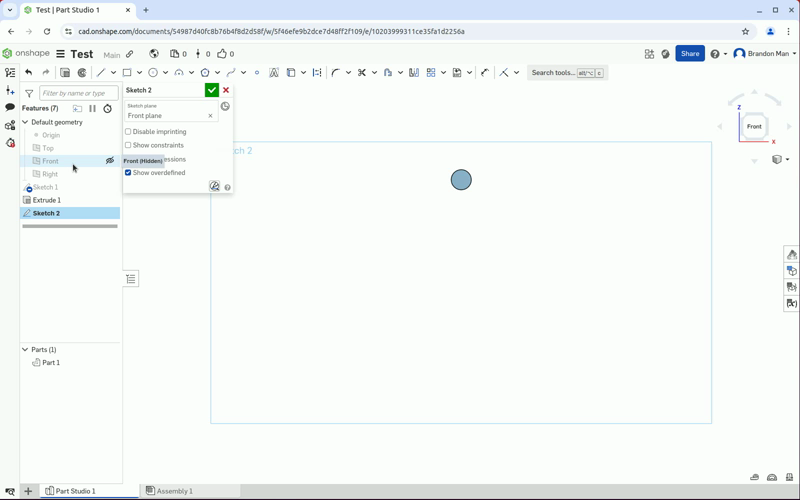
mouse_move(73, 352)
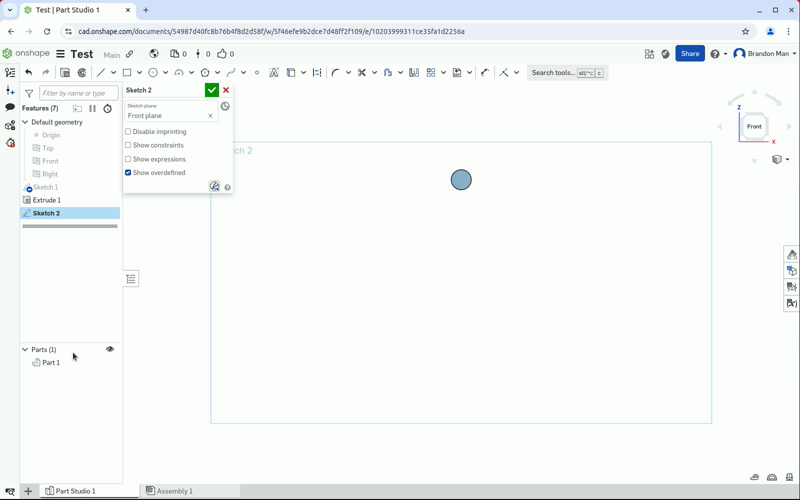
key(y)
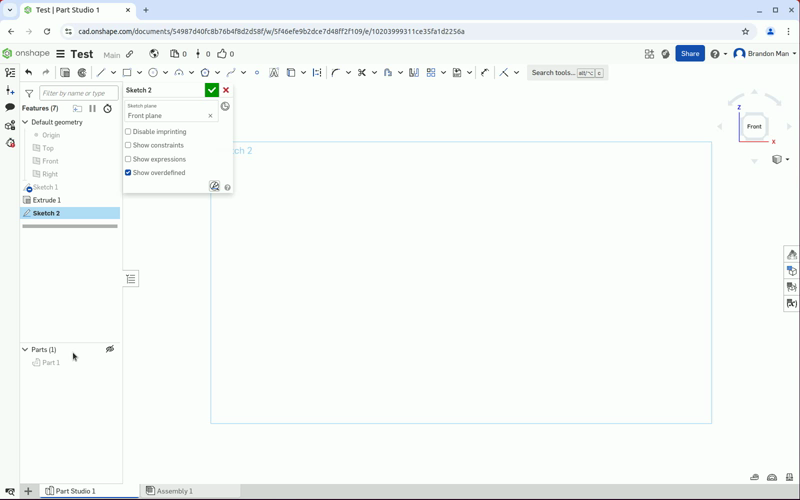
key(c)
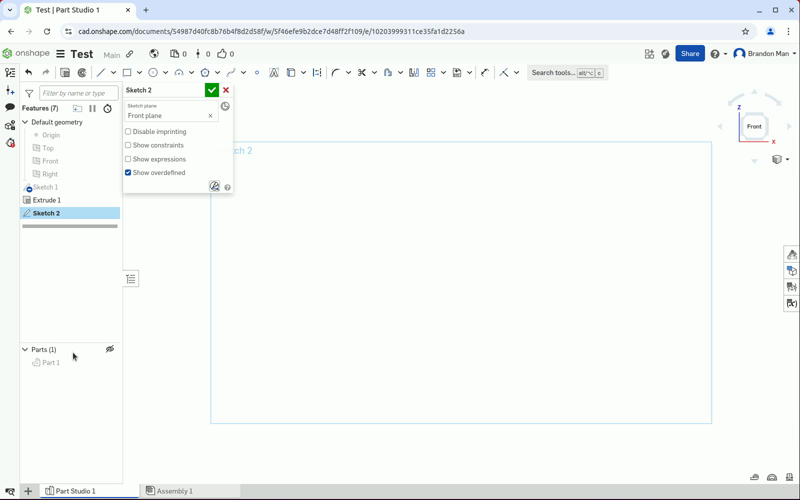
key_down(shift)
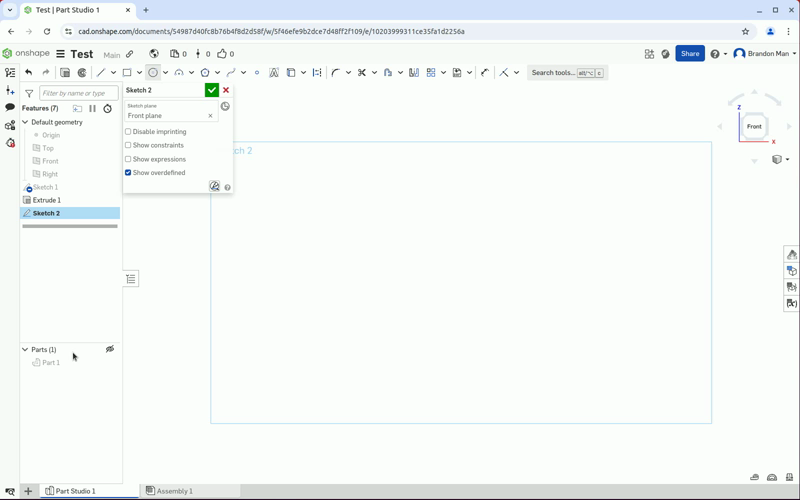
mouse_move(412, 189)
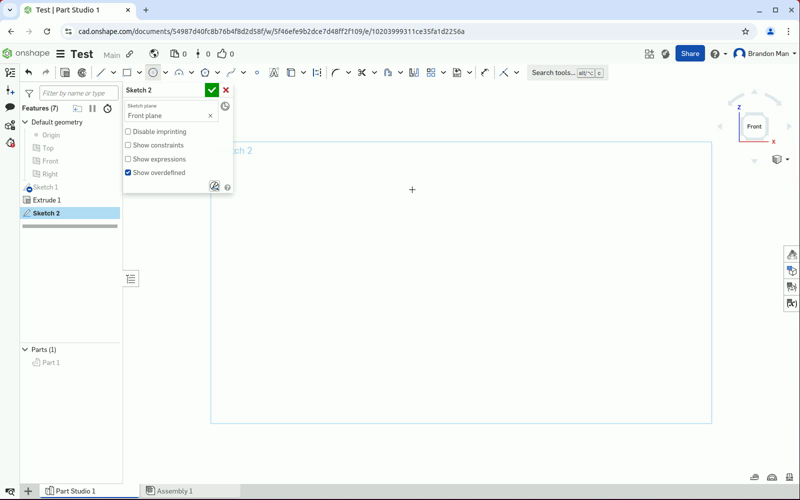
click(412, 189)
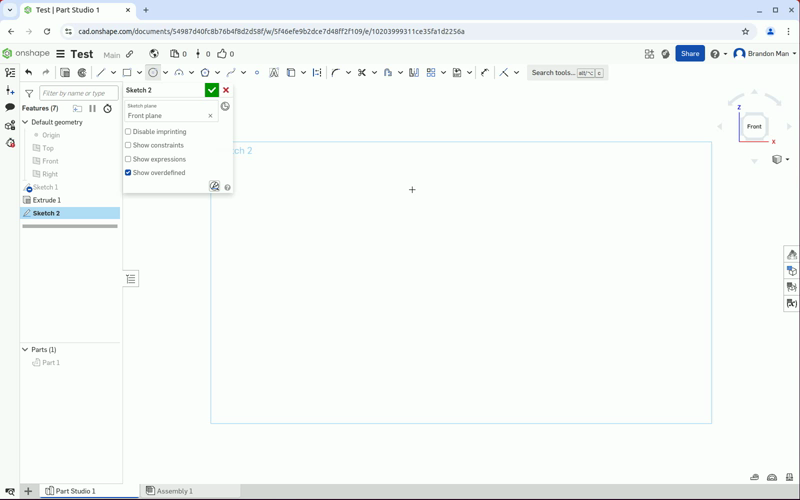
key_up(shift)
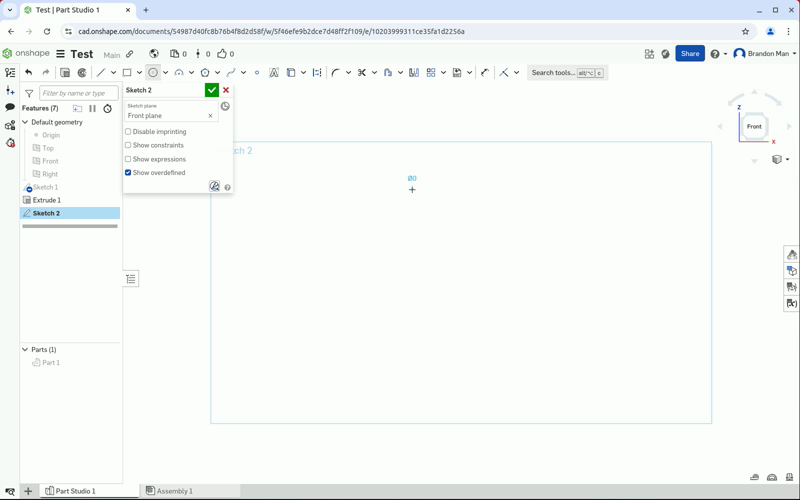
mouse_move(418, 189)
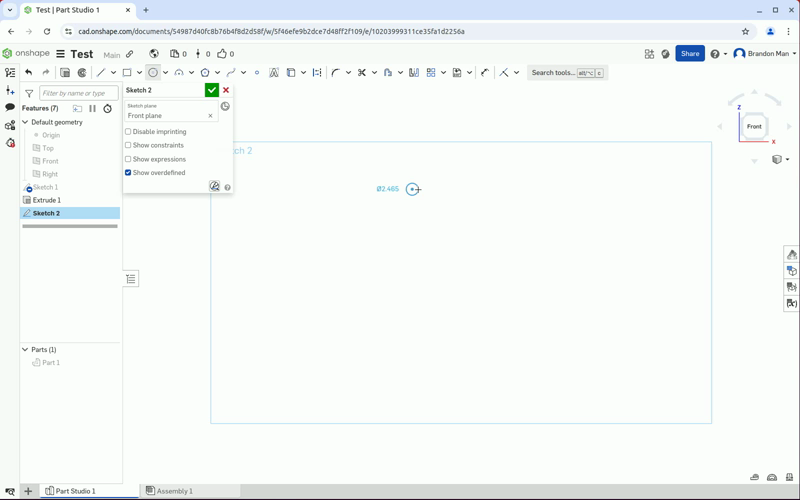
click(418, 189)
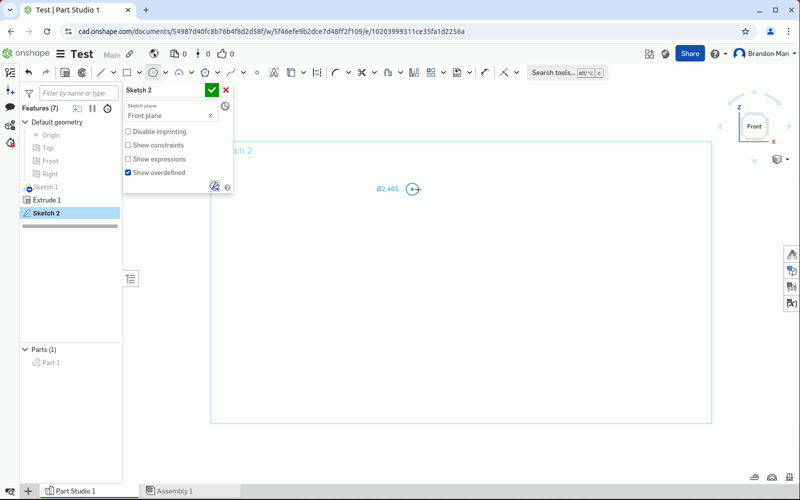
key(esc)
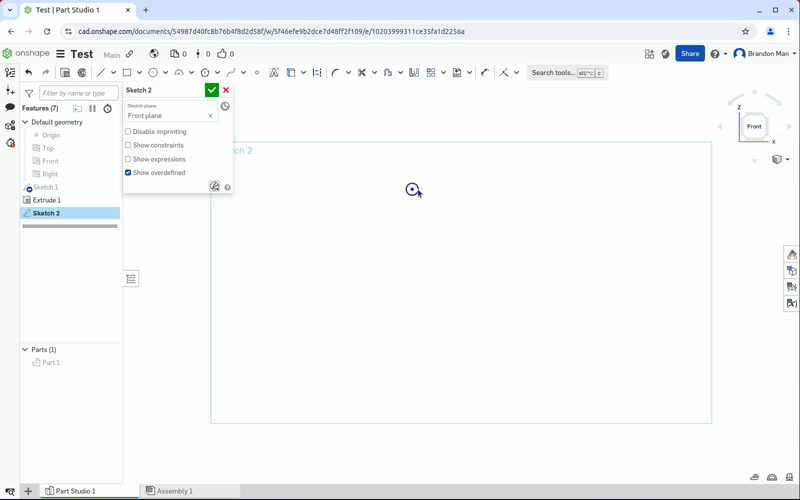
mouse_move(410, 191)
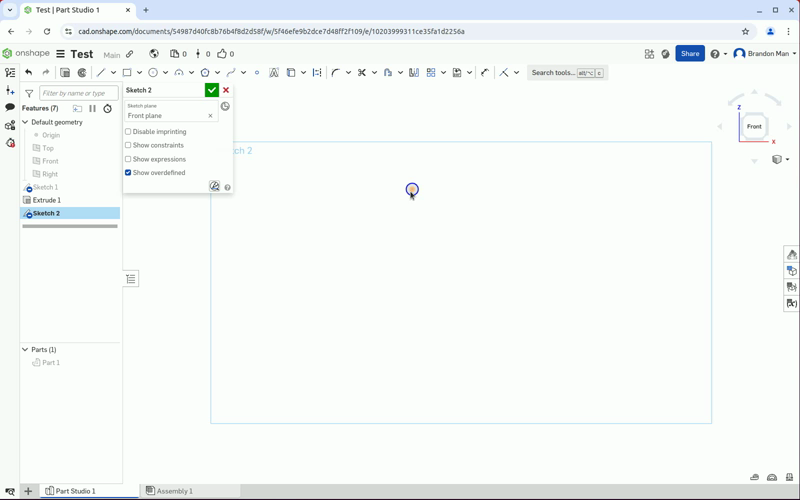
scroll(6)
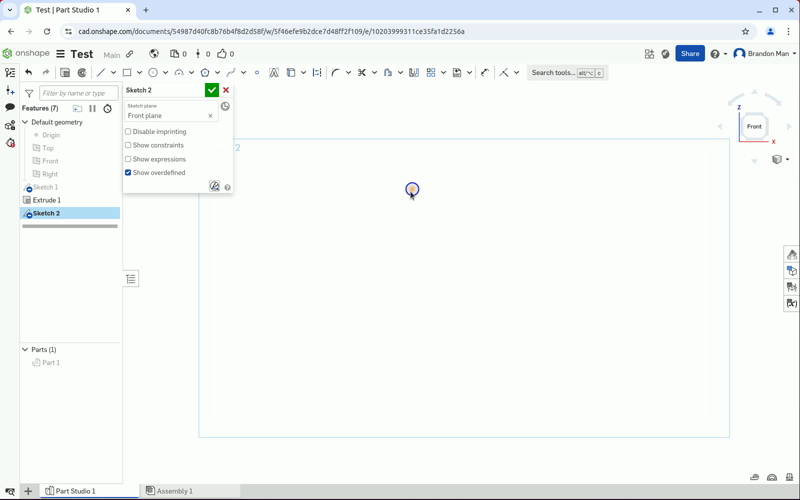
scroll(6)
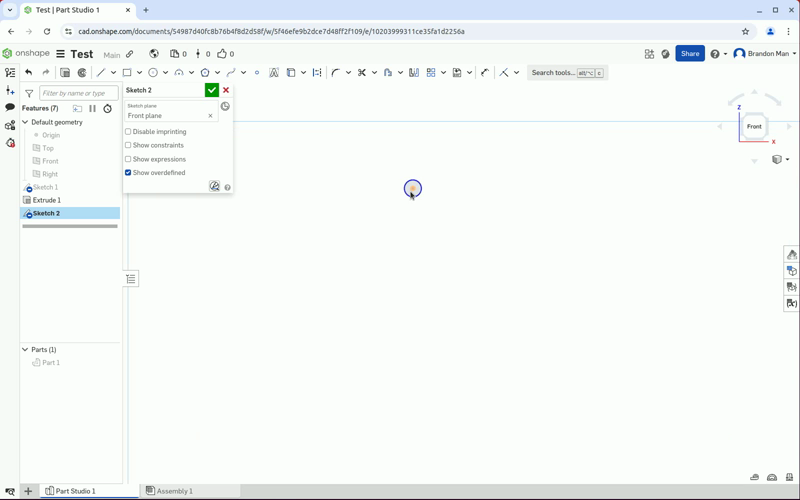
scroll(6)
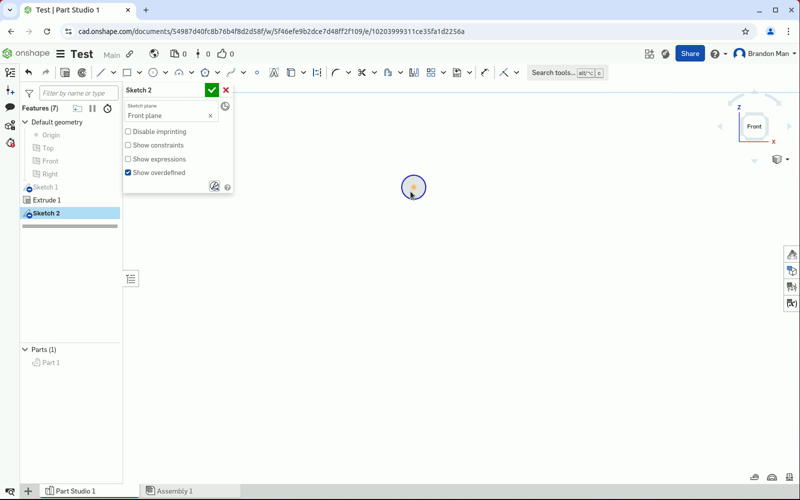
scroll(6)
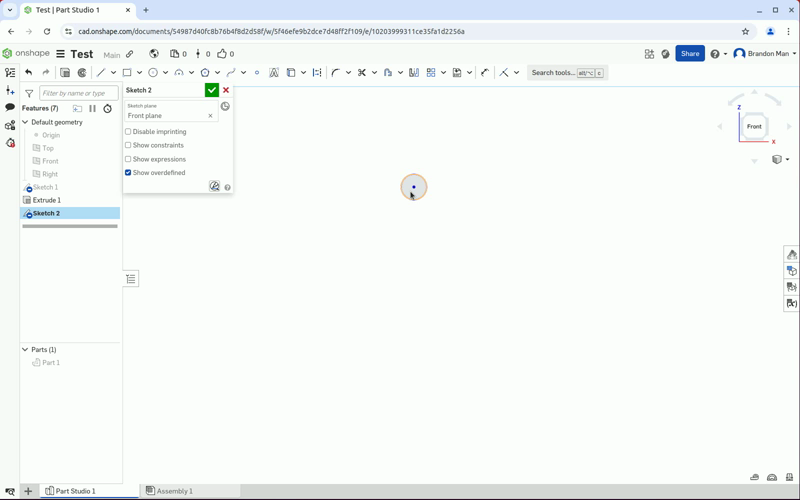
scroll(6)
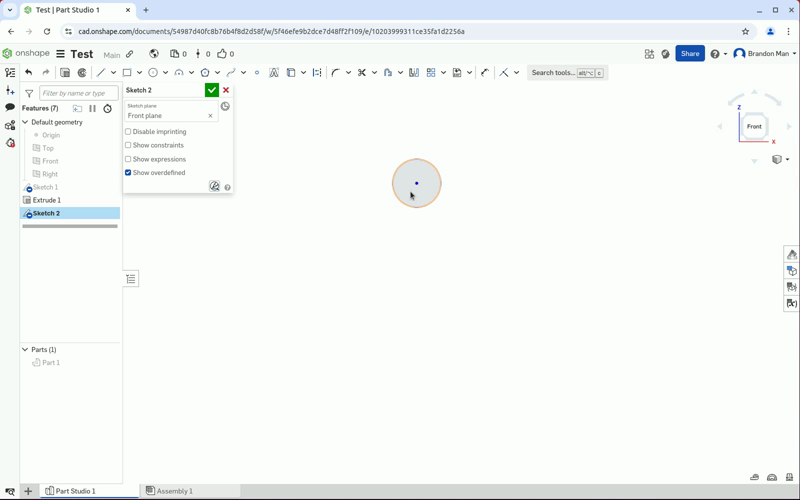
scroll(6)
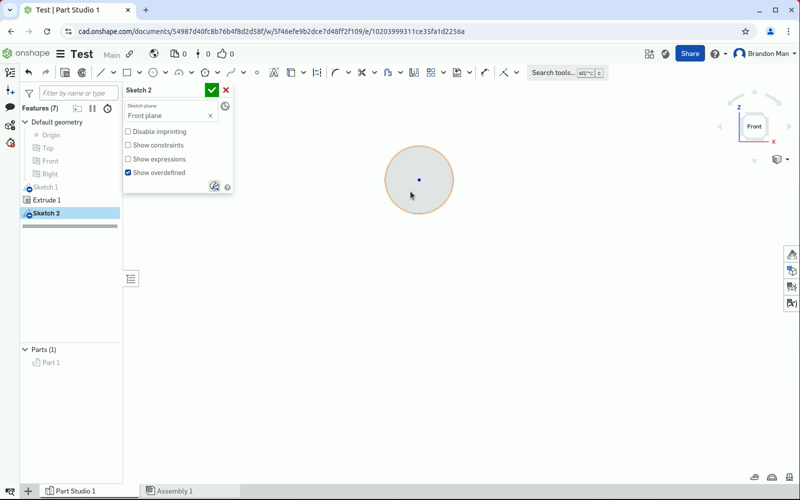
scroll(6)
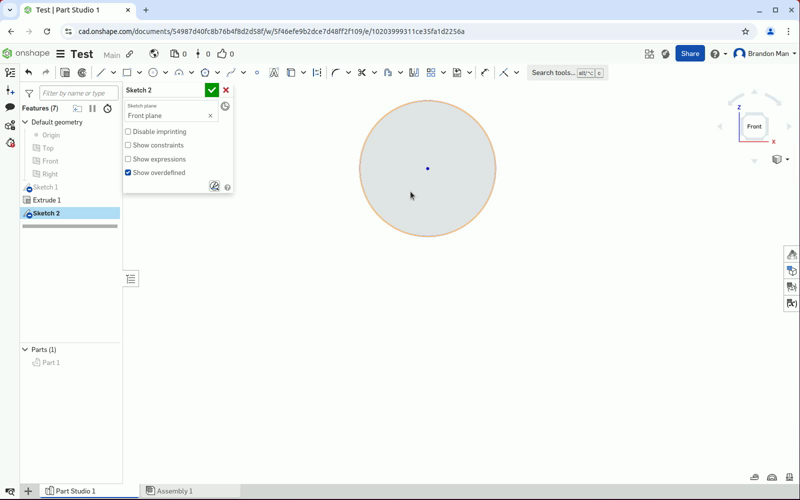
click(410, 191)
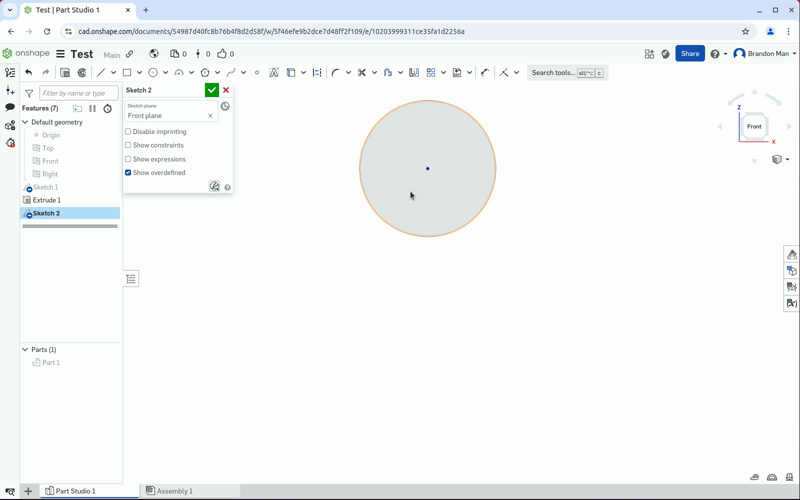
scroll(-6)
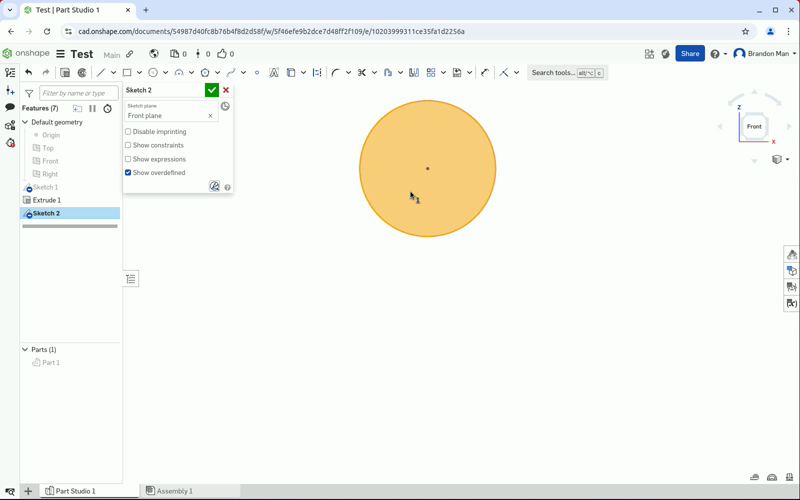
scroll(-6)
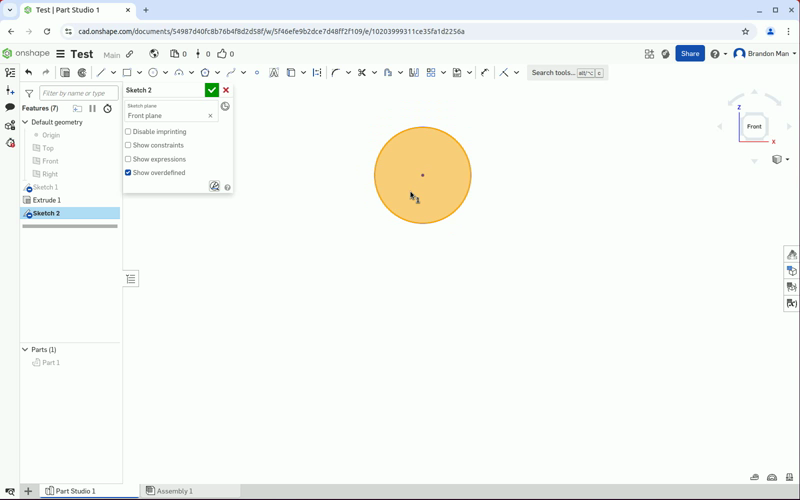
scroll(-6)
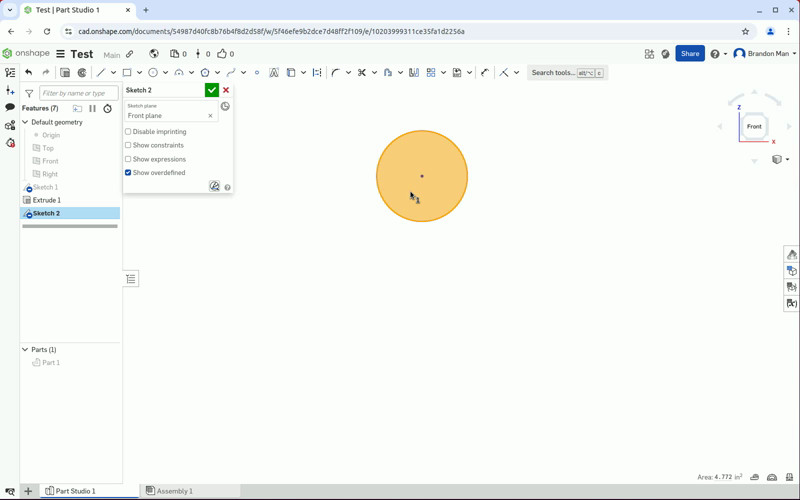
scroll(-6)
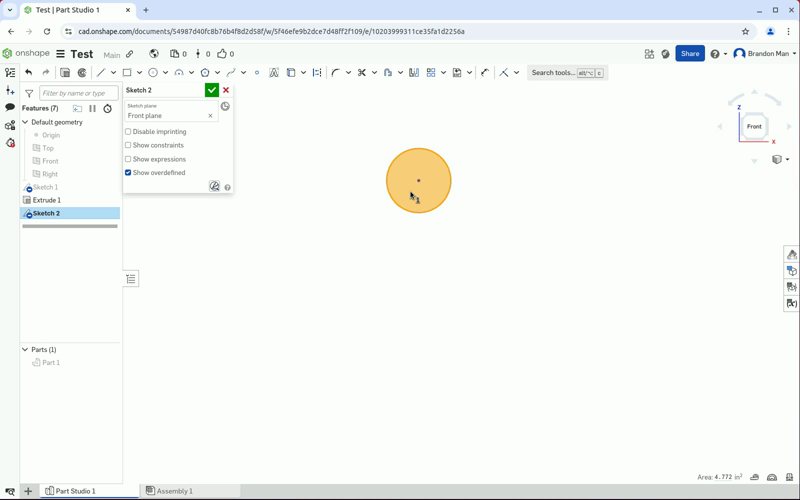
scroll(-6)
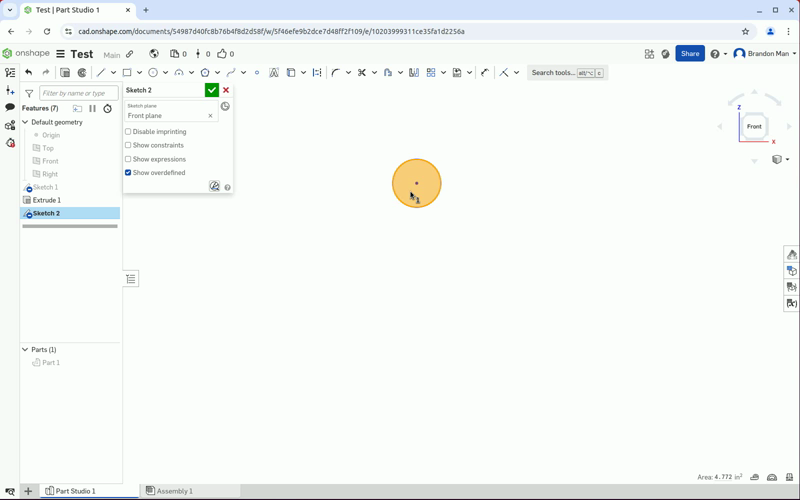
scroll(-6)
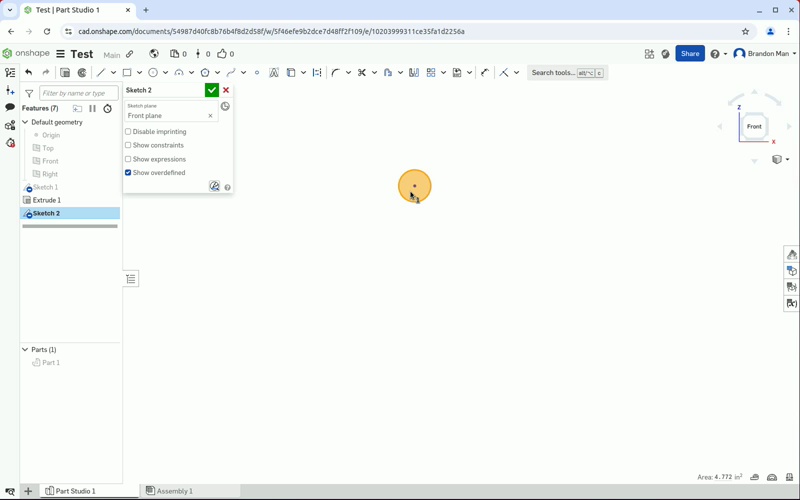
scroll(-6)
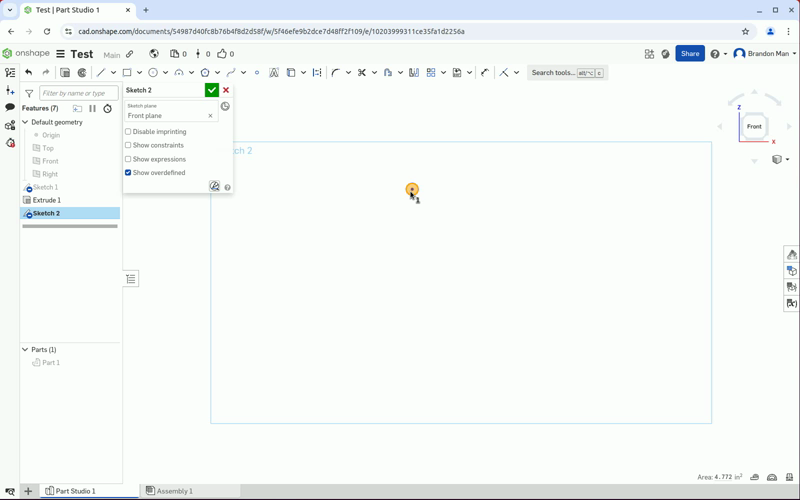
mouse_move(73, 352)
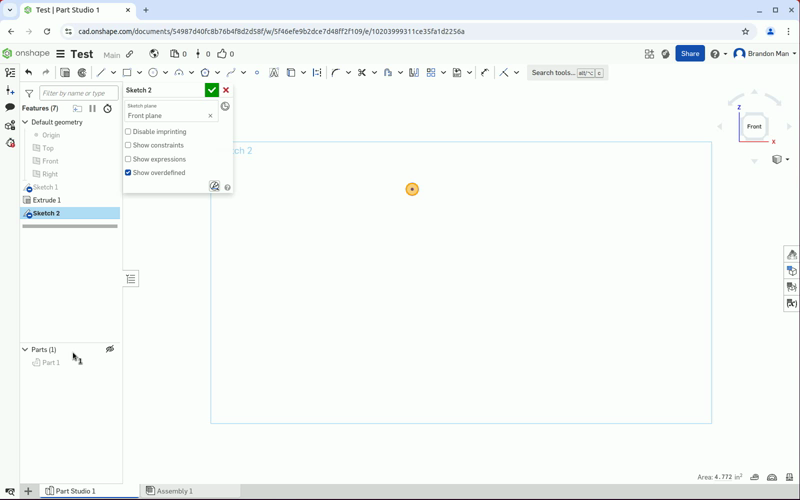
key(shift+y)
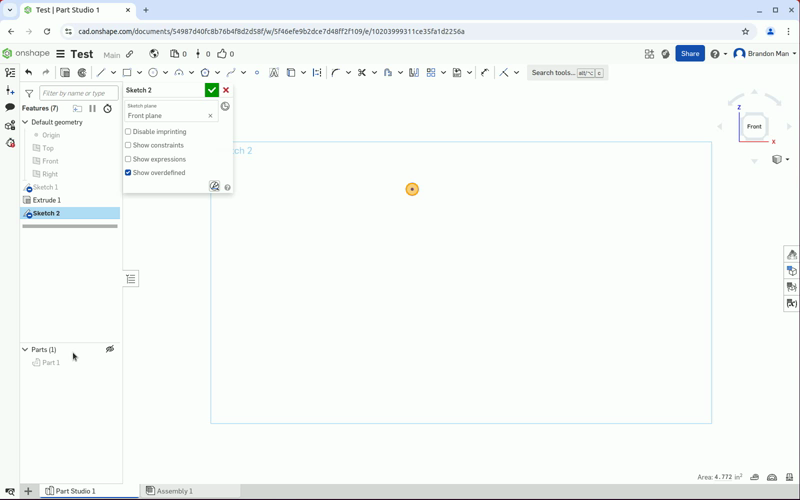
key(shift+e)
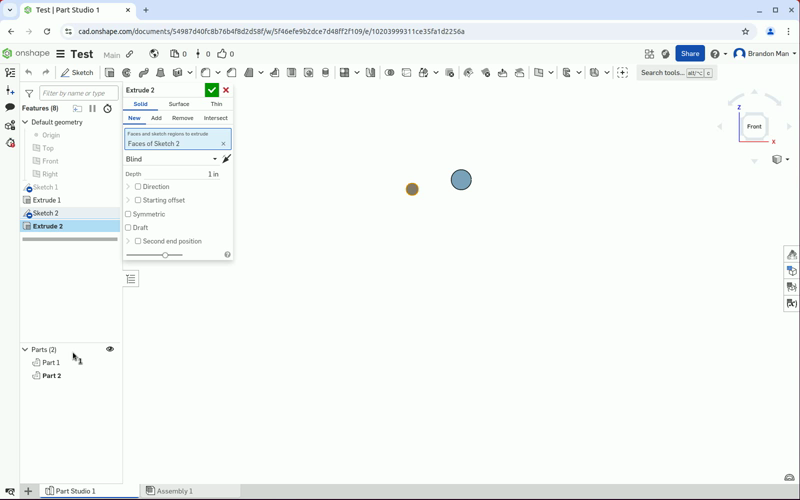
mouse_move(143, 106)
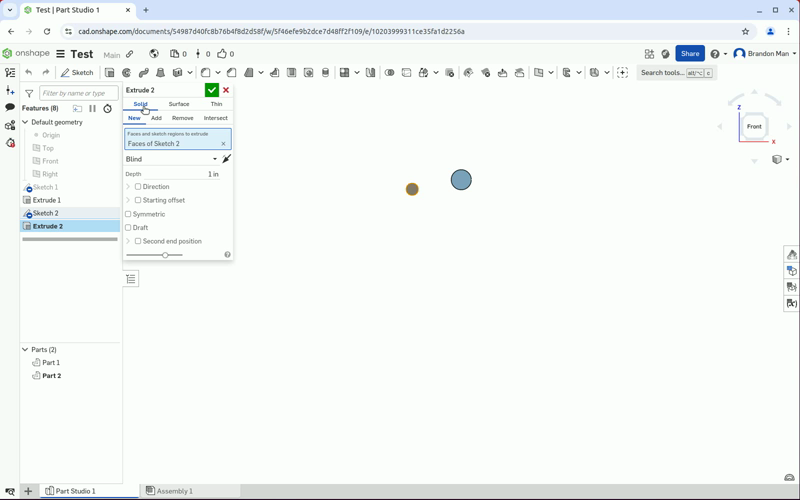
click(143, 106)
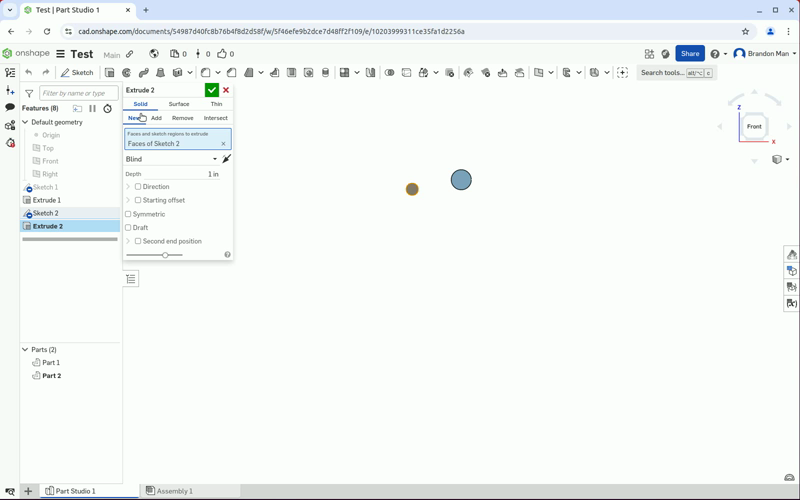
mouse_move(137, 120)
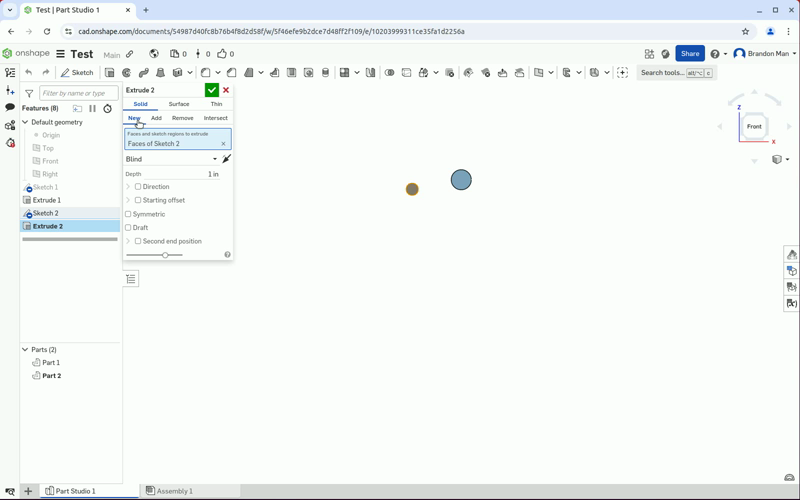
click(137, 120)
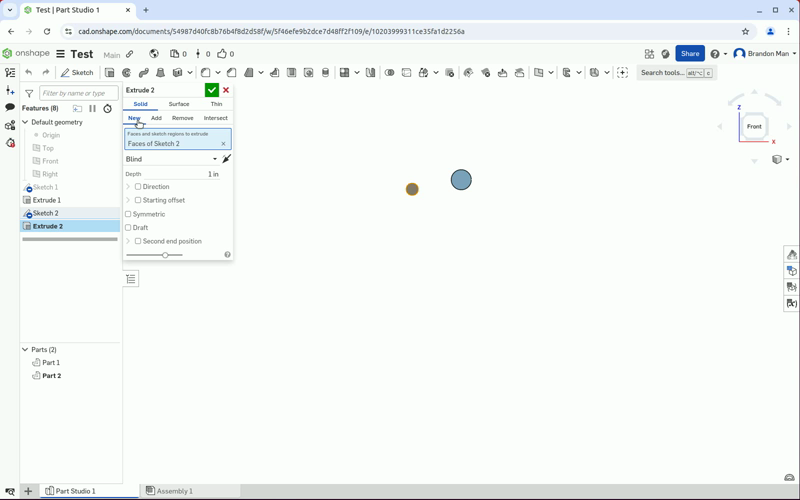
key(tab, 4)
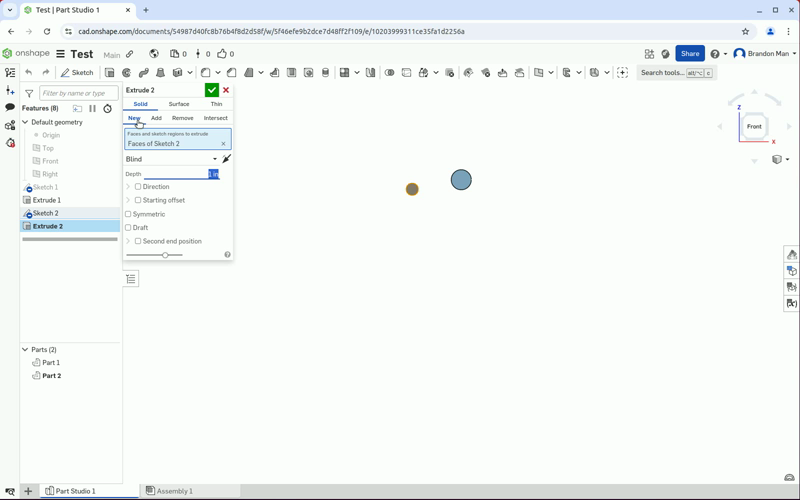
text(2.648)
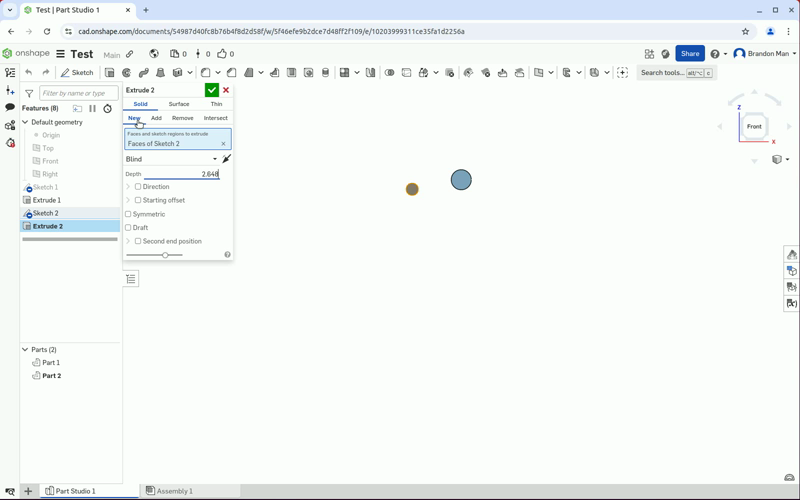
key(enter)
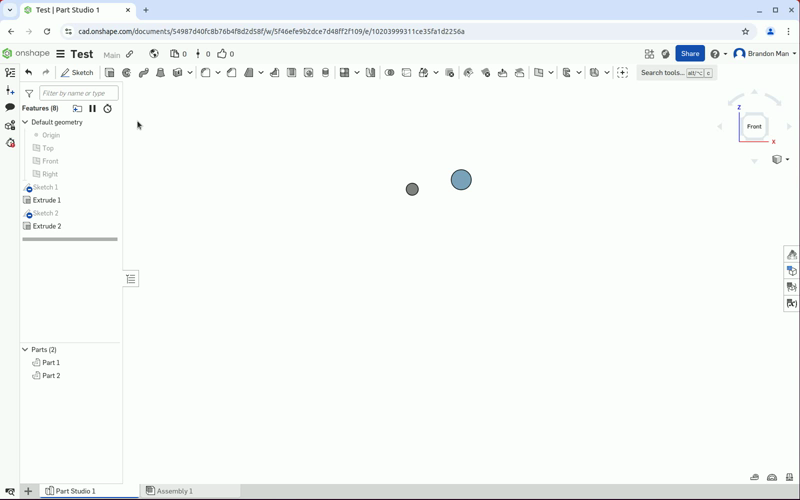
key(shift+h)
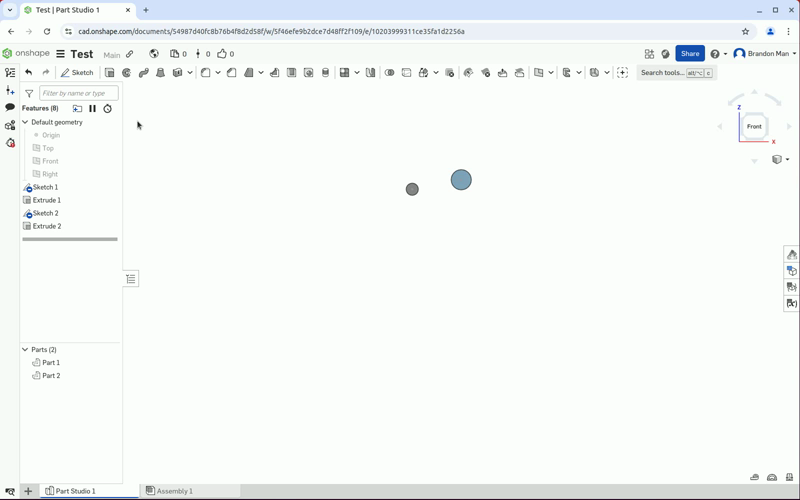
key(shift+h)
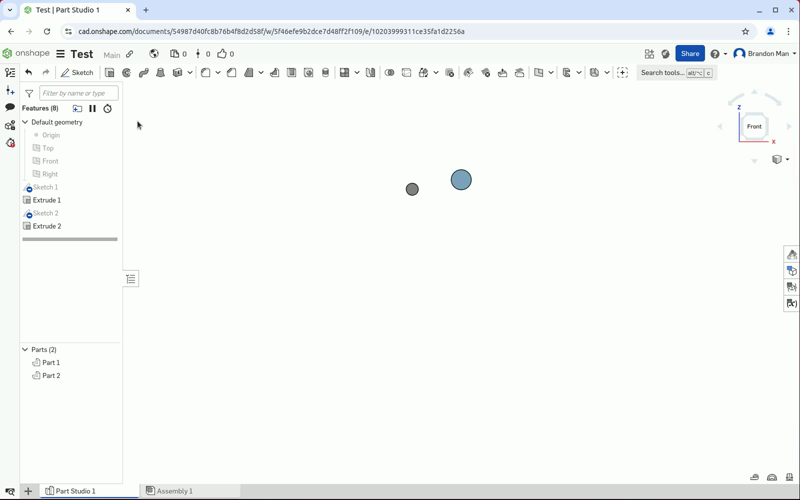
mouse_move(73, 189)
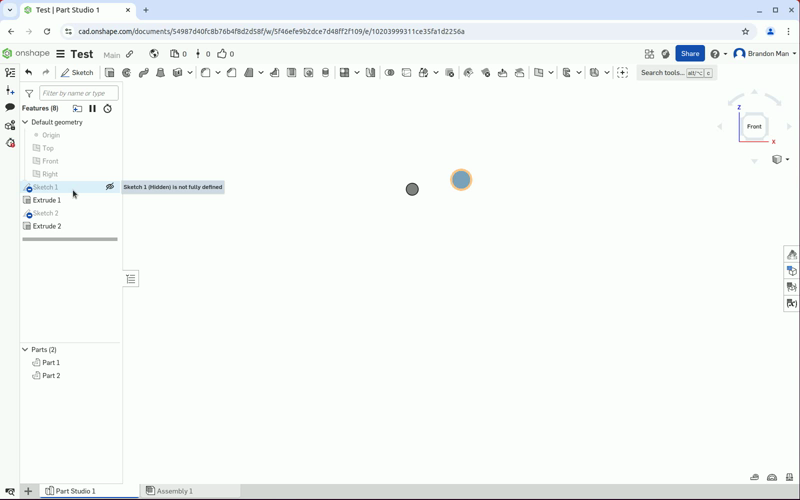
click(73, 189)
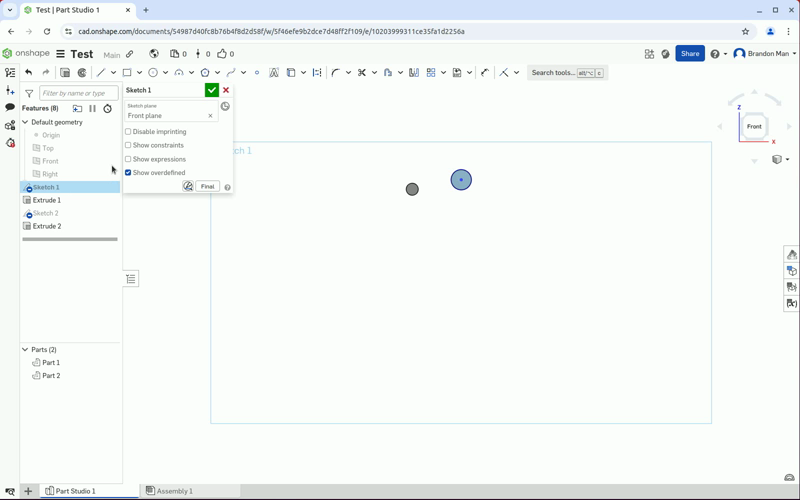
mouse_move(229, 92)
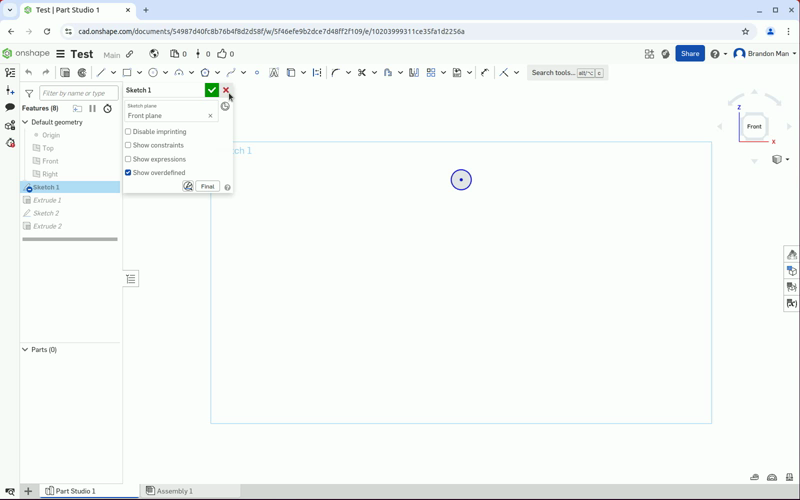
click(229, 92)
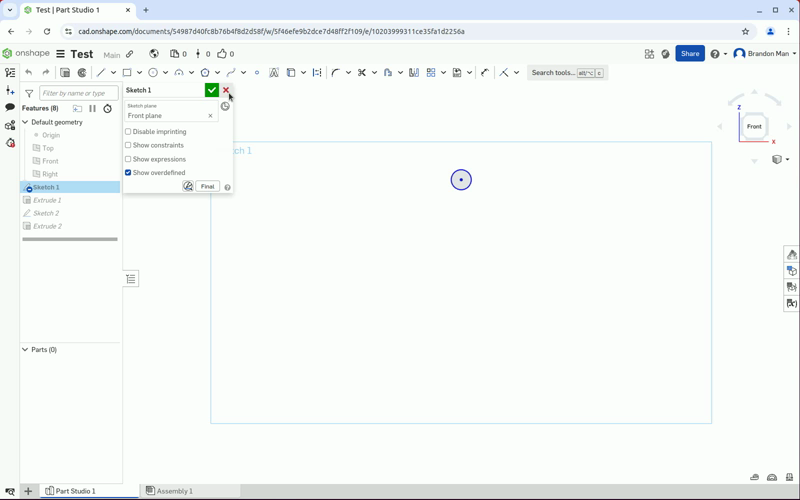
key(shift+s)
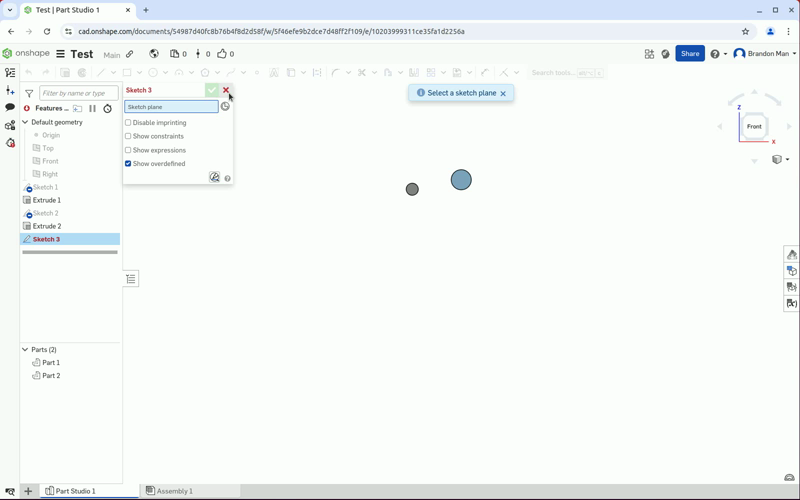
mouse_move(73, 163)
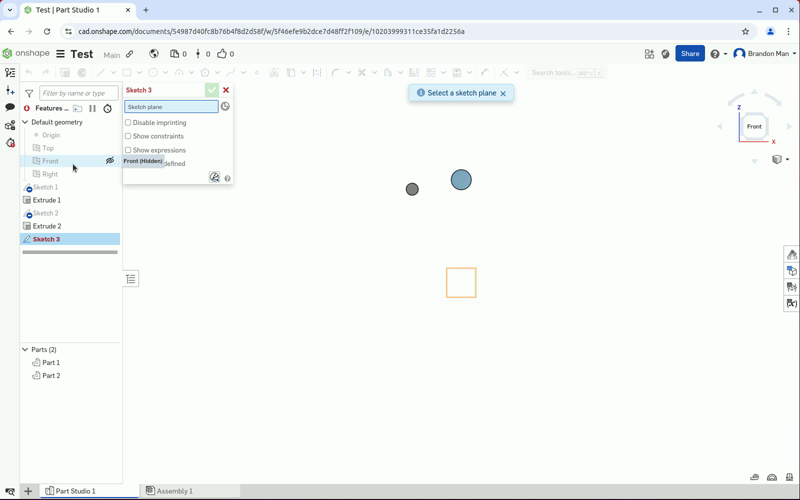
click(73, 163)
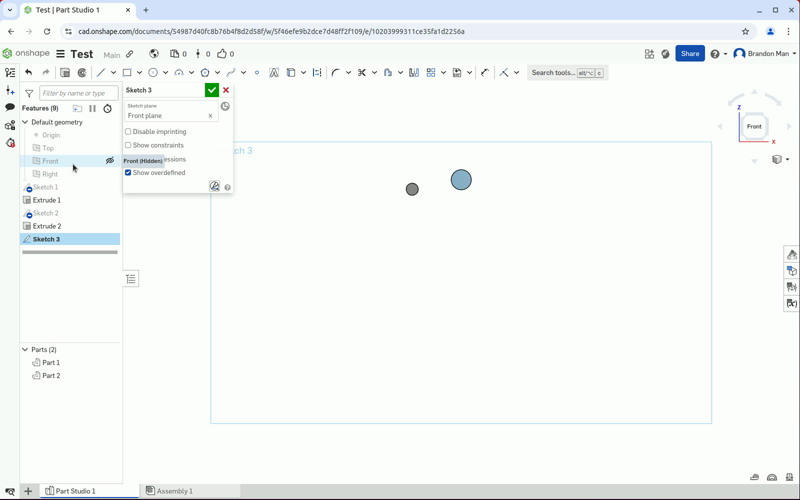
mouse_move(73, 352)
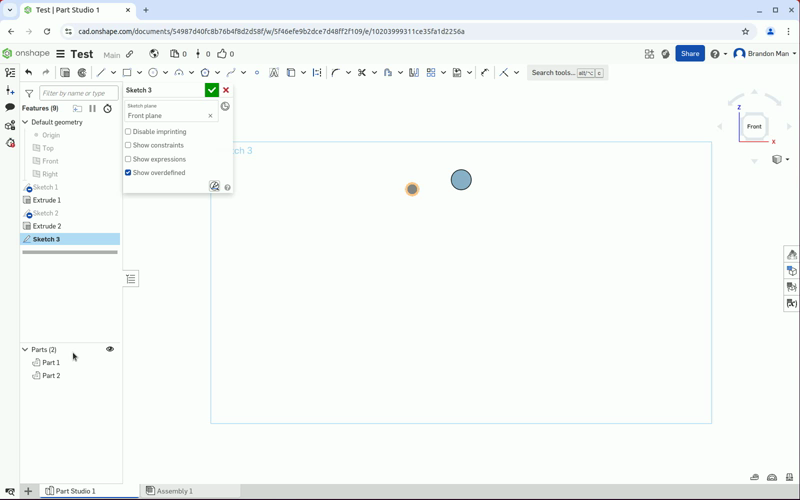
key(y)
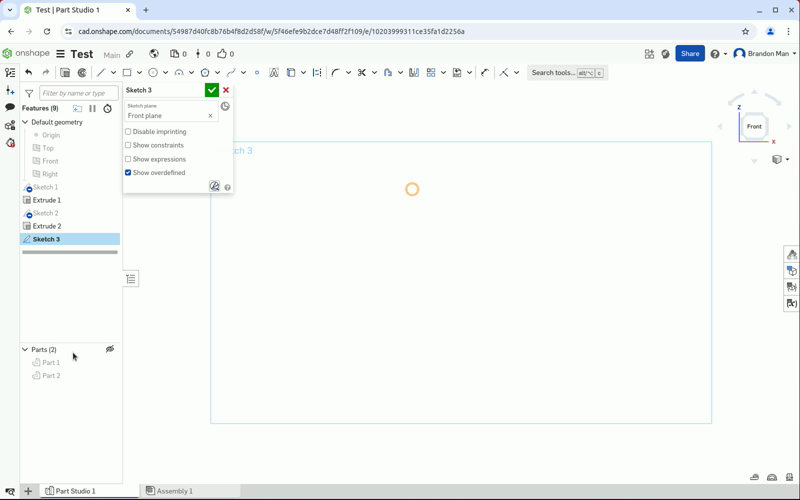
key(c)
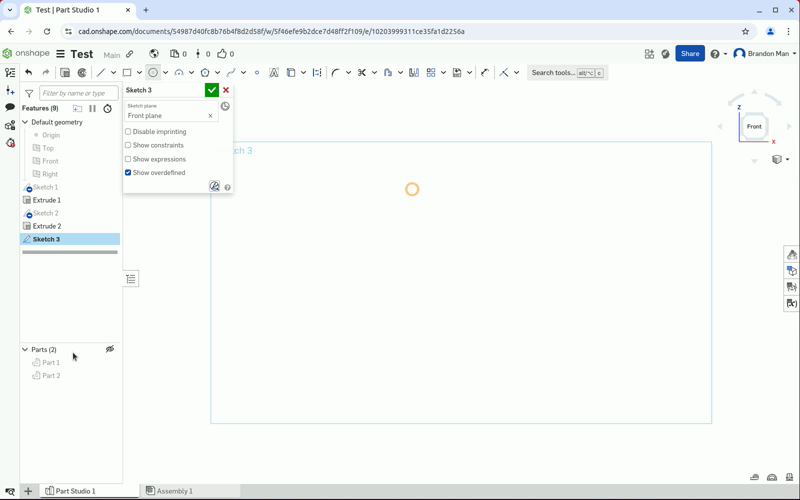
key_down(shift)
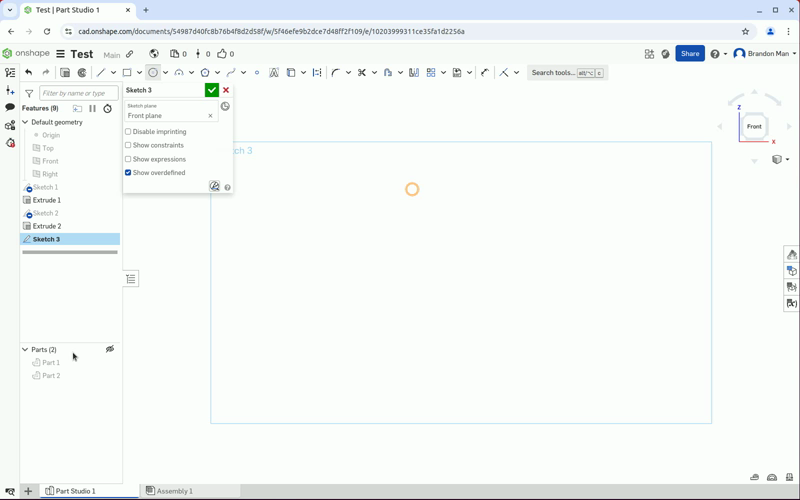
mouse_move(448, 199)
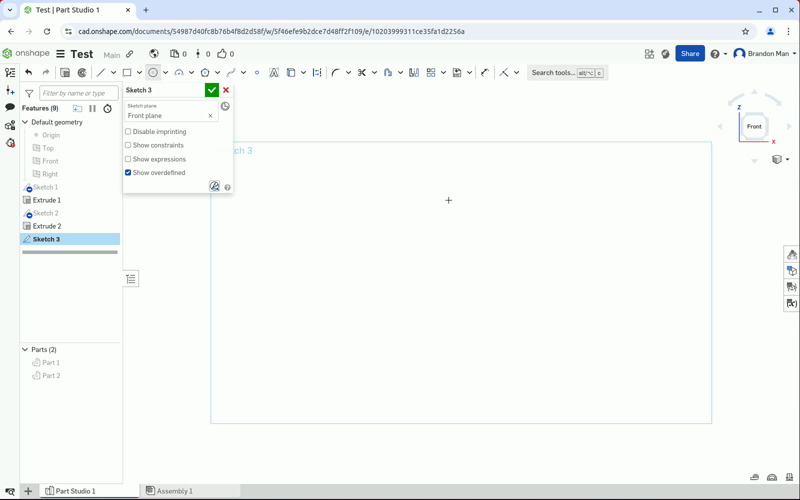
click(448, 199)
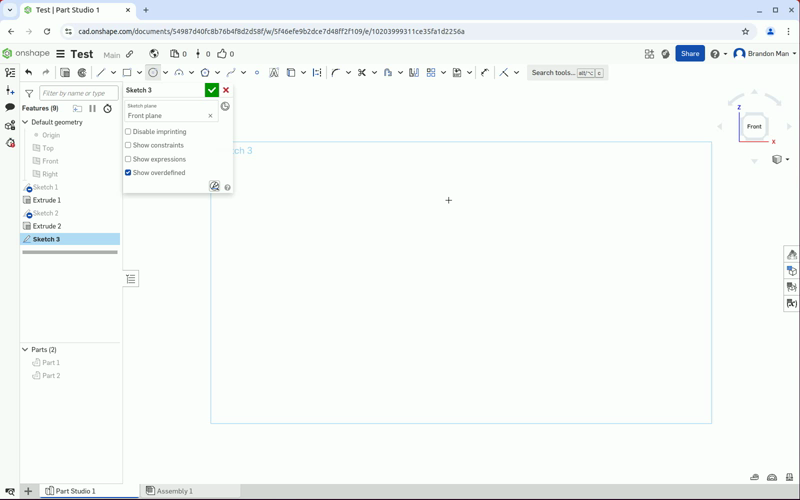
key_up(shift)
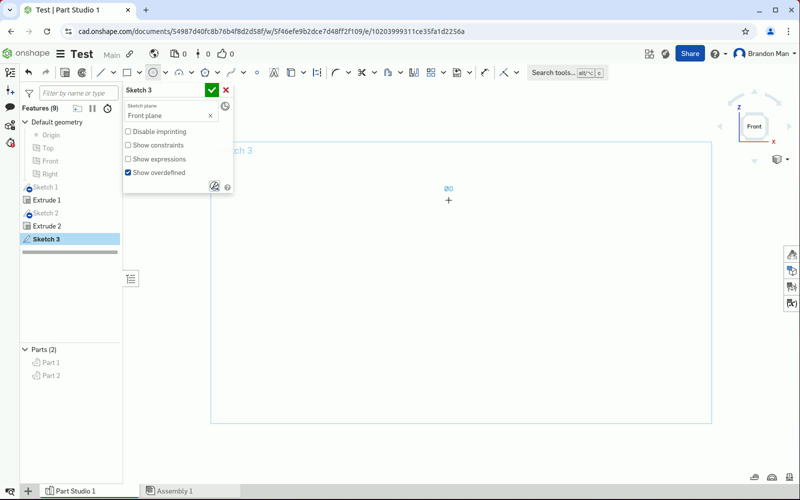
mouse_move(458, 199)
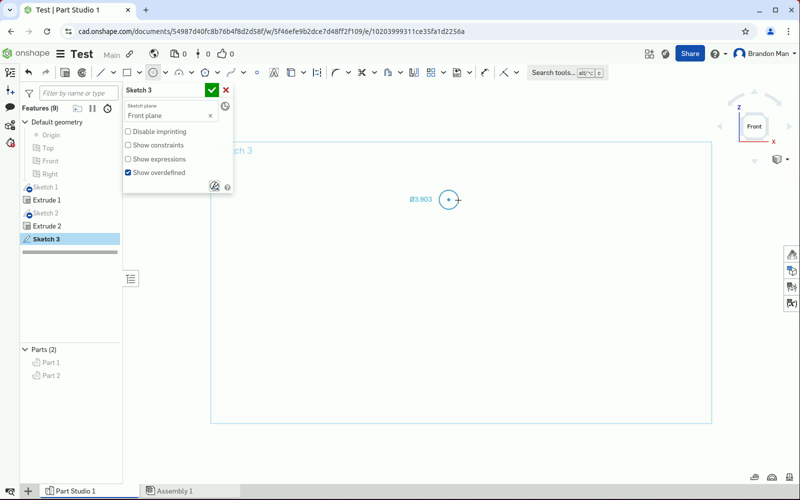
click(458, 199)
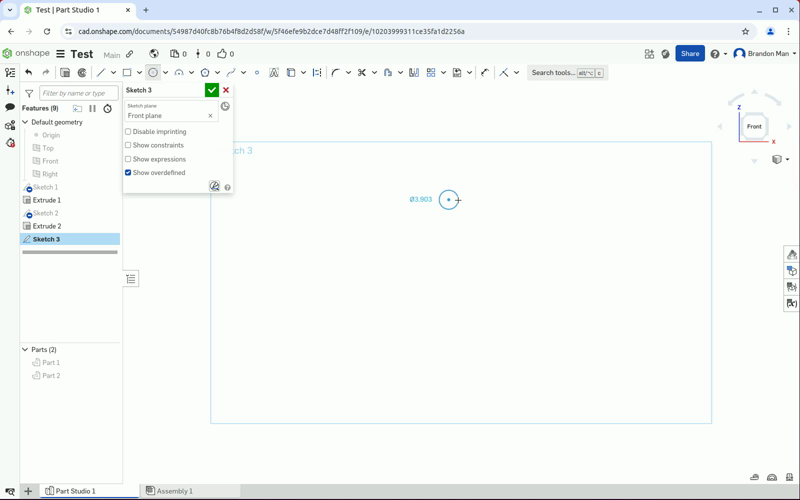
key(esc)
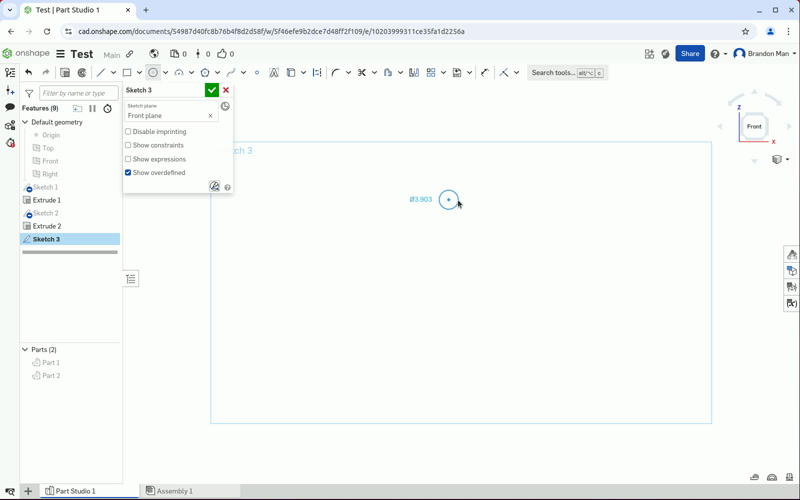
mouse_move(443, 200)
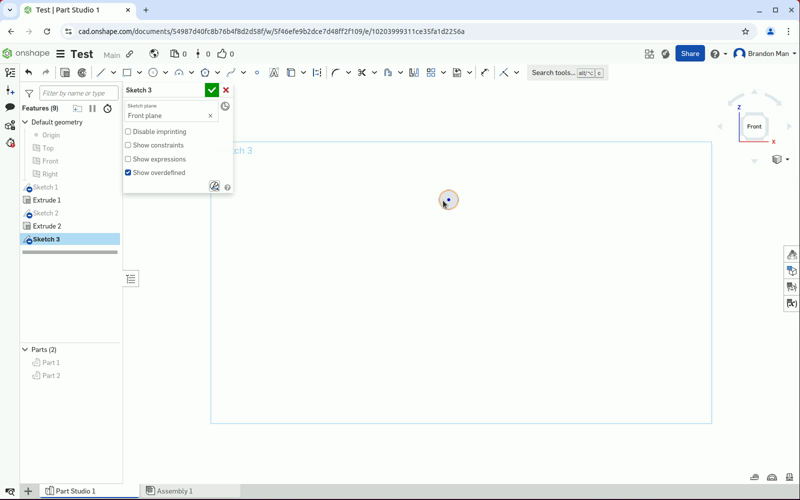
scroll(6)
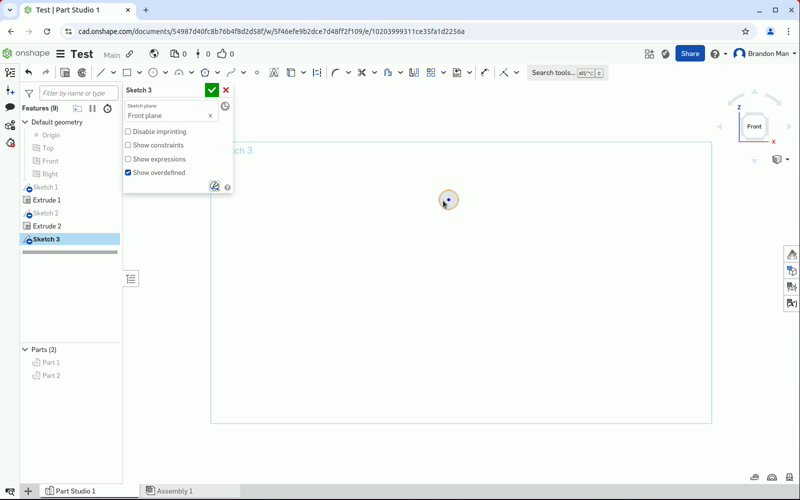
scroll(6)
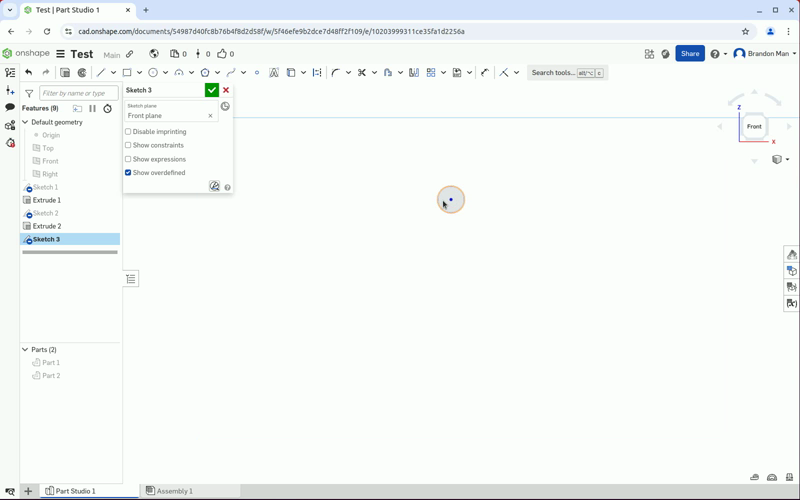
scroll(6)
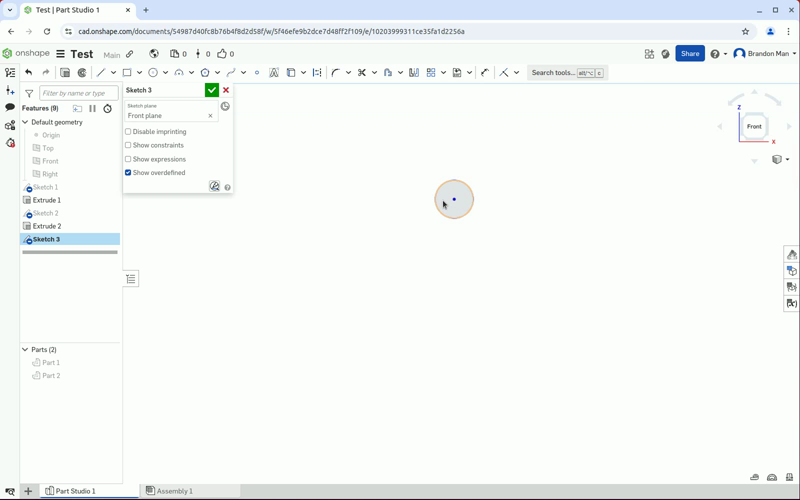
scroll(6)
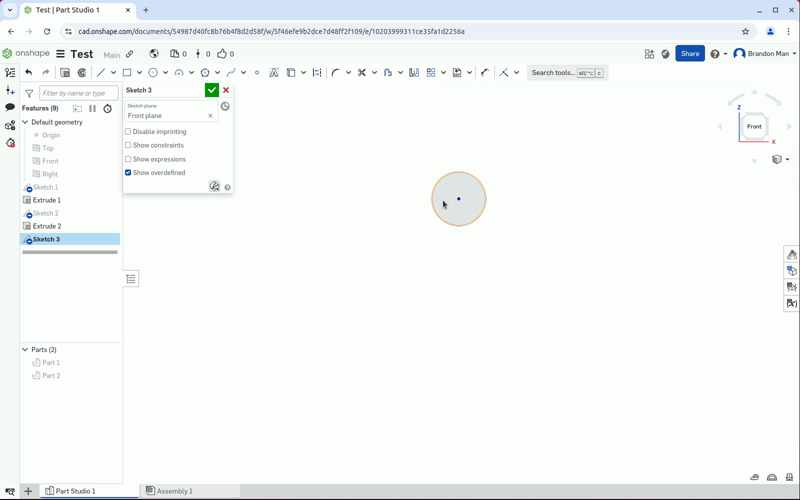
scroll(6)
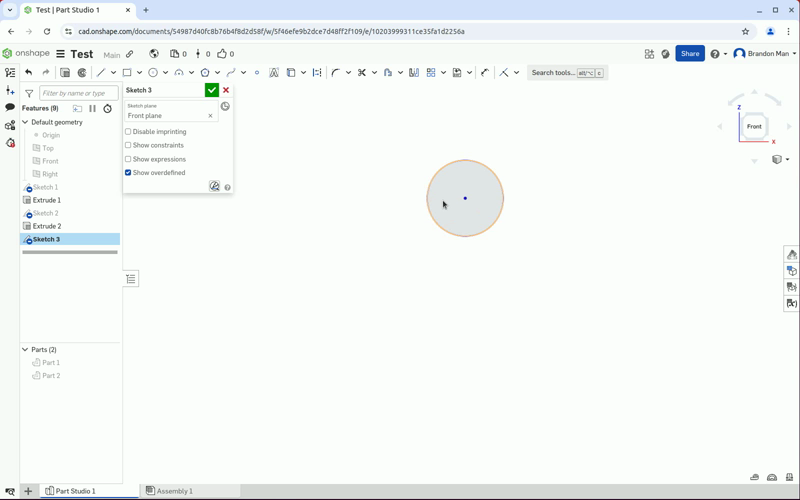
scroll(6)
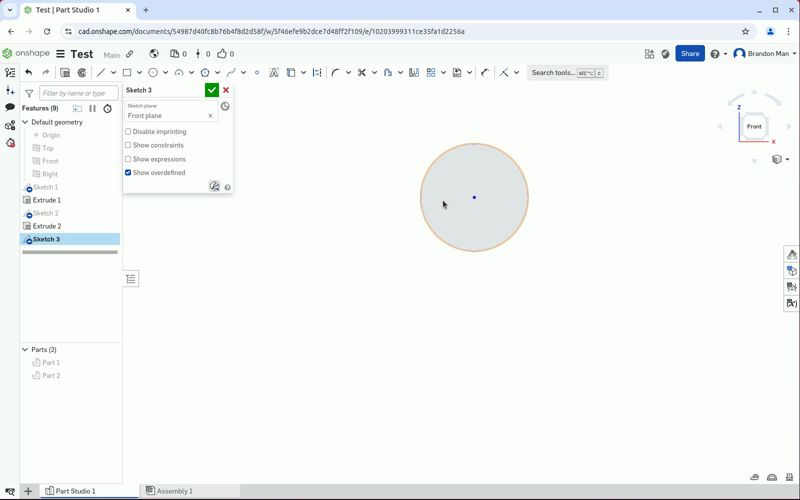
scroll(6)
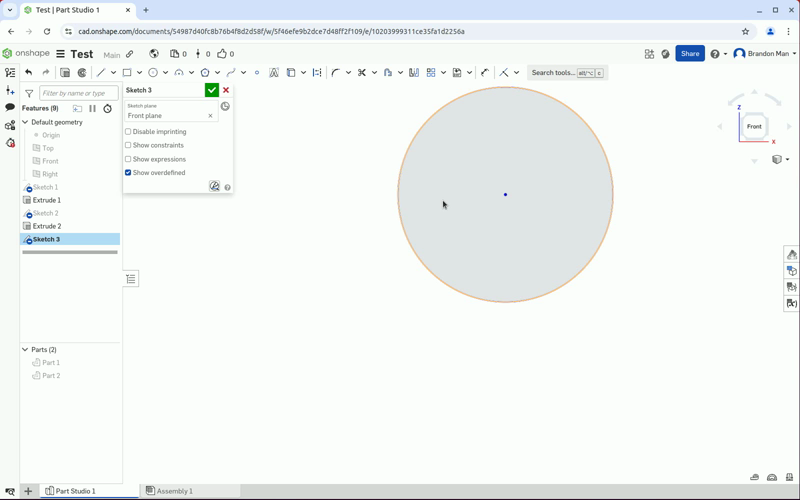
click(443, 200)
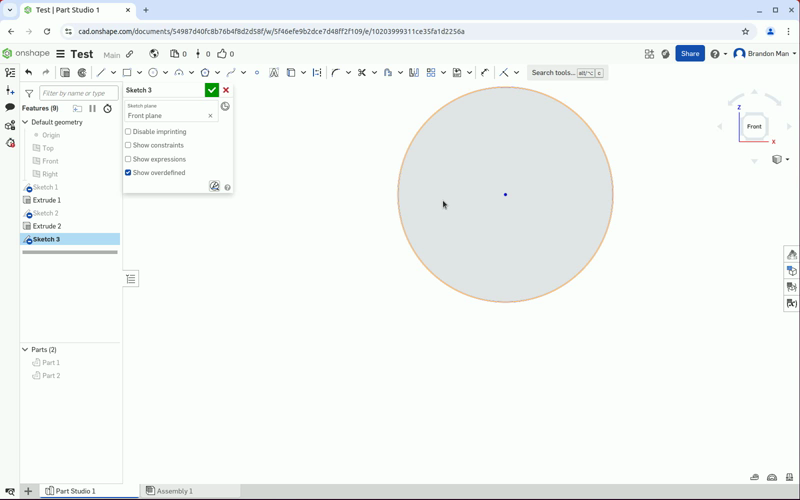
scroll(-6)
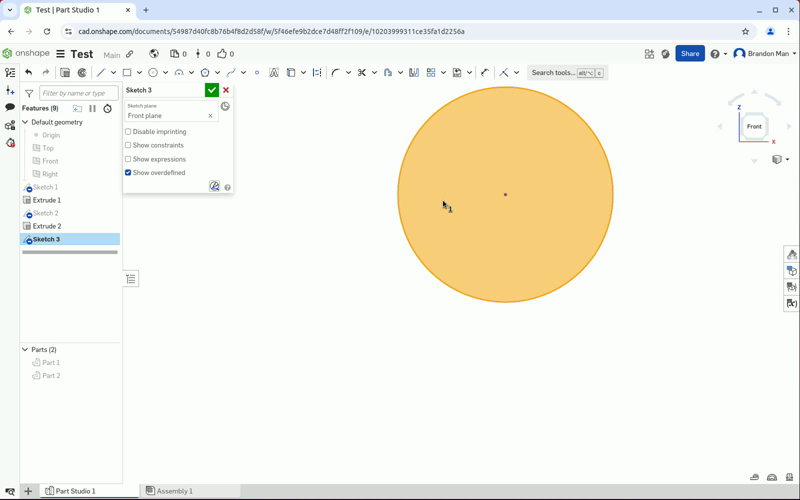
scroll(-6)
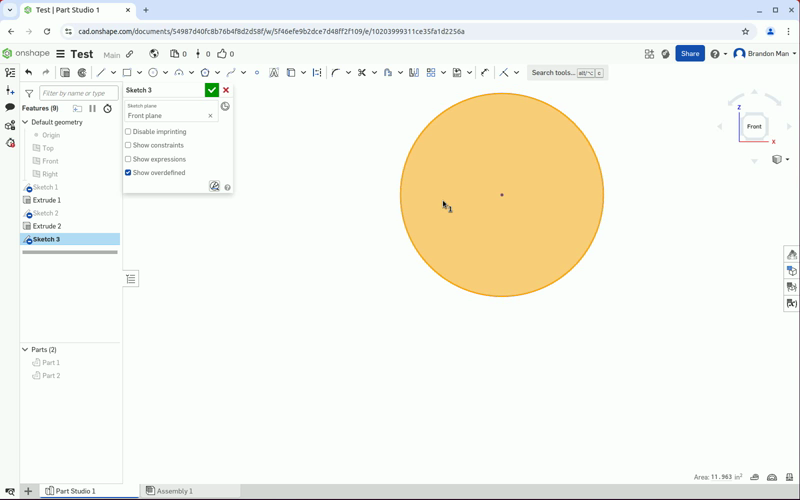
scroll(-6)
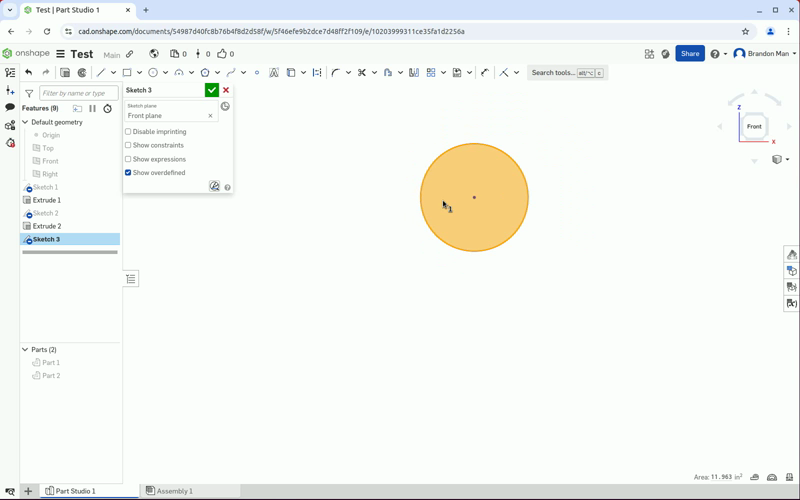
scroll(-6)
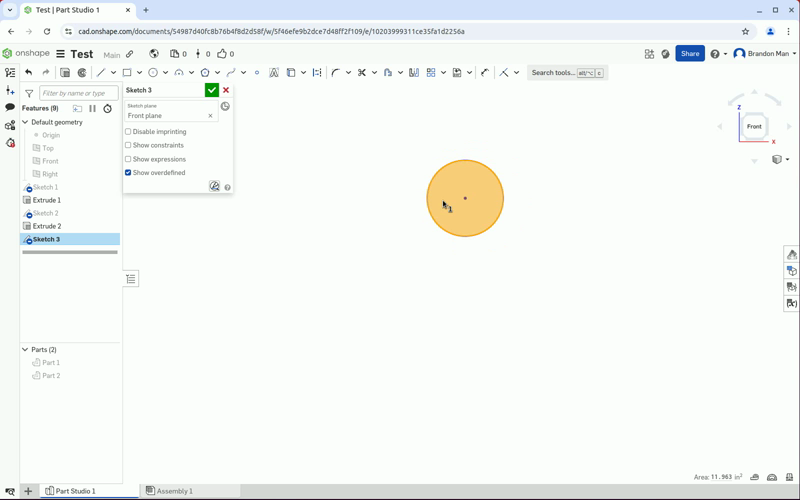
scroll(-6)
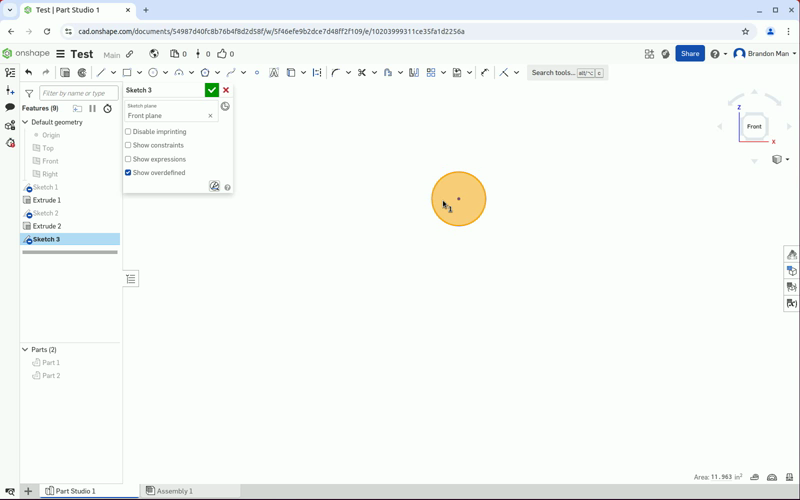
scroll(-6)
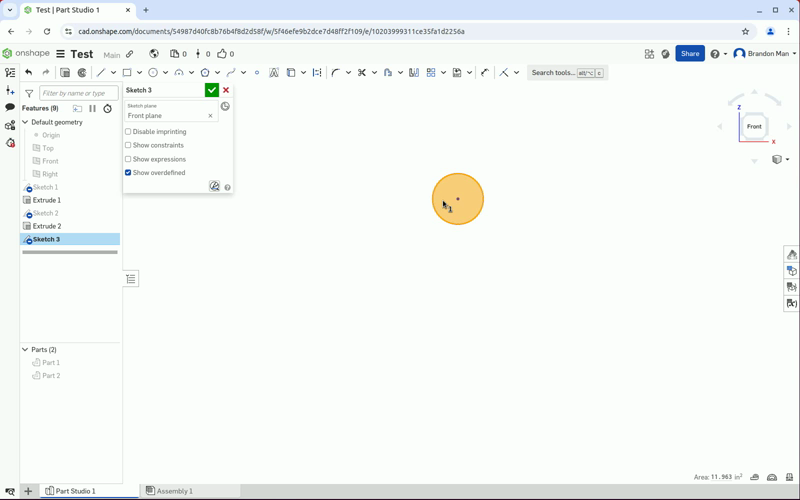
scroll(-6)
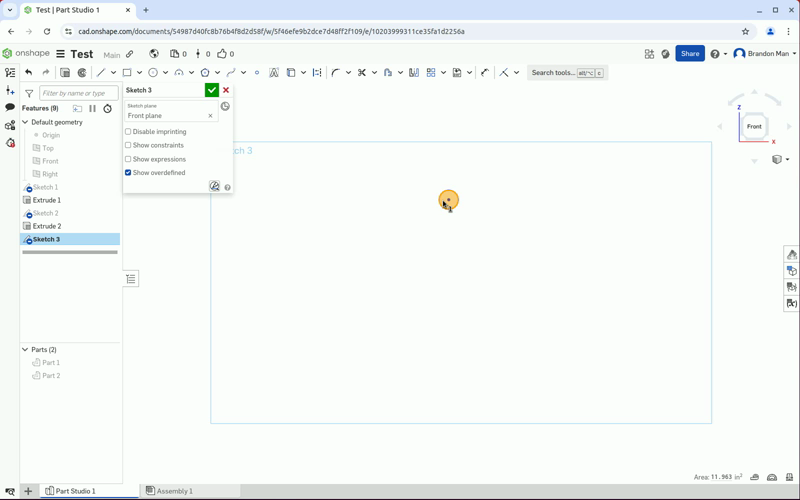
mouse_move(73, 352)
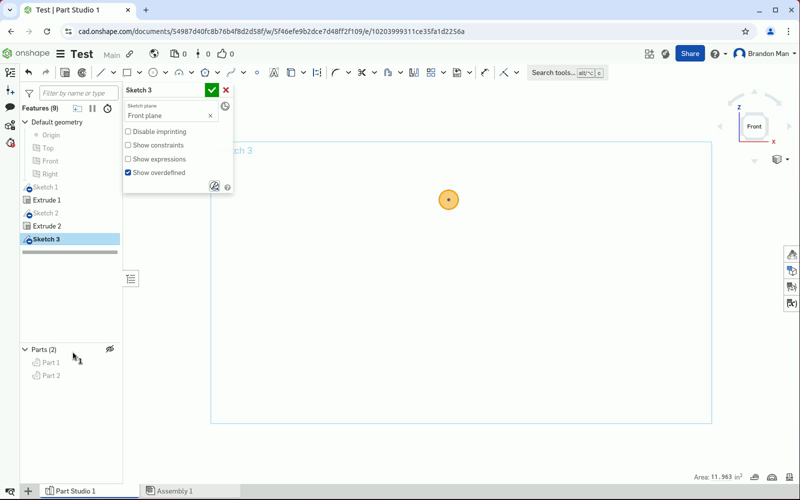
key(shift+y)
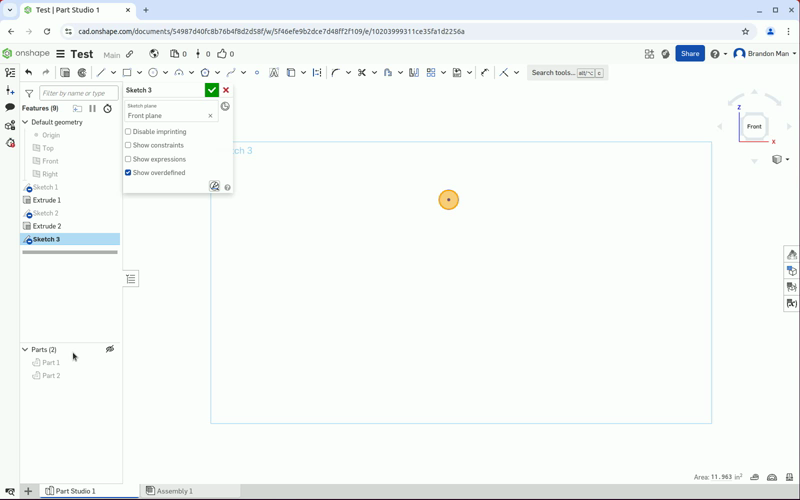
key(shift+e)
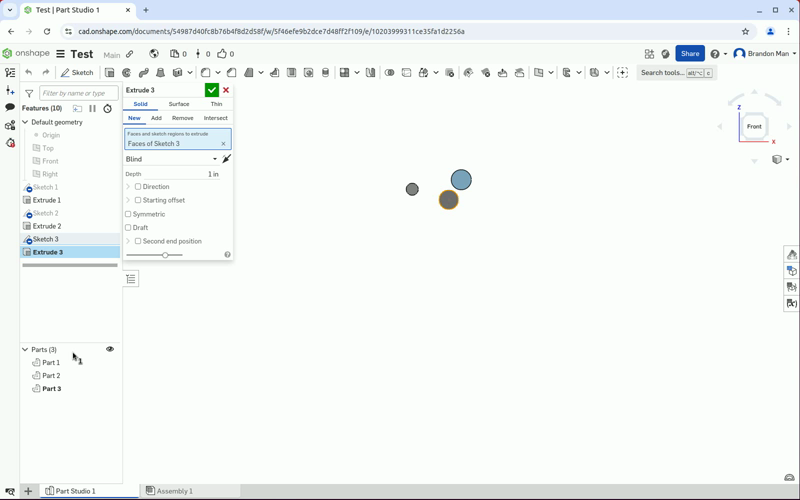
mouse_move(143, 106)
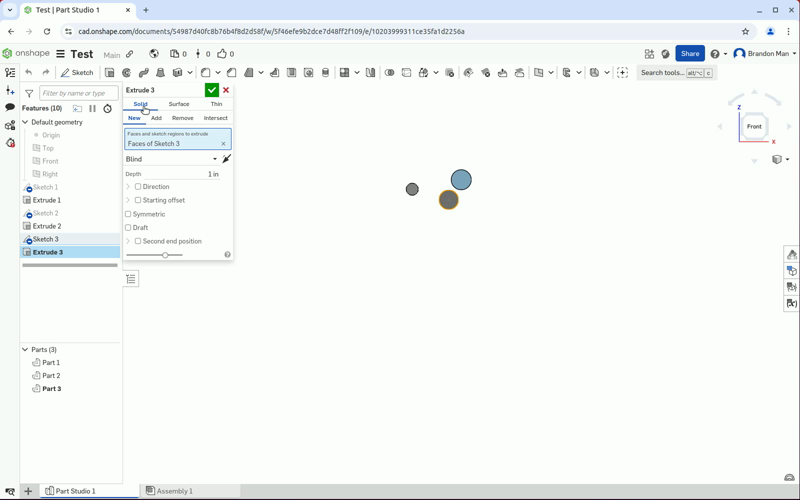
click(143, 106)
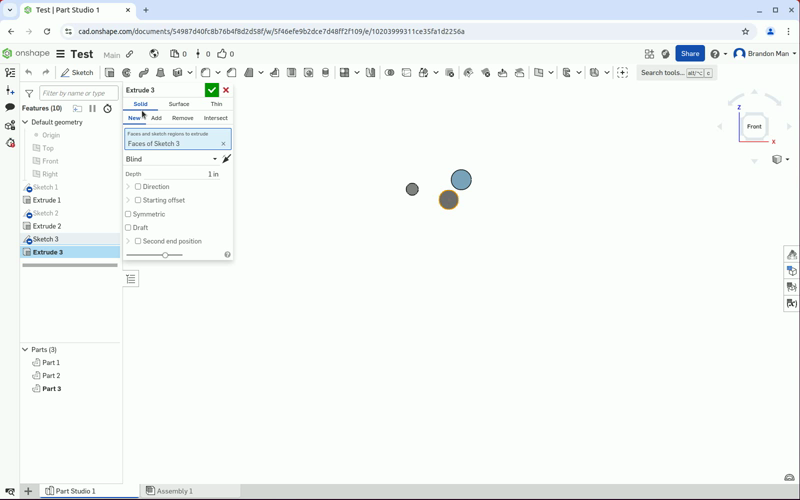
mouse_move(137, 120)
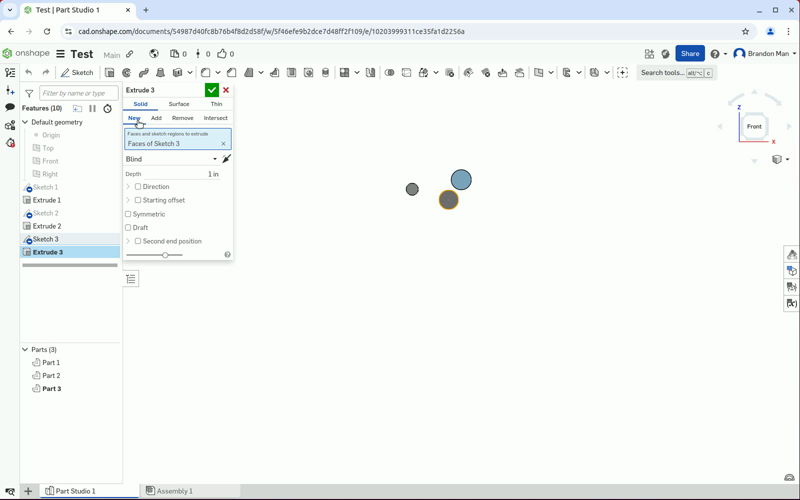
click(137, 120)
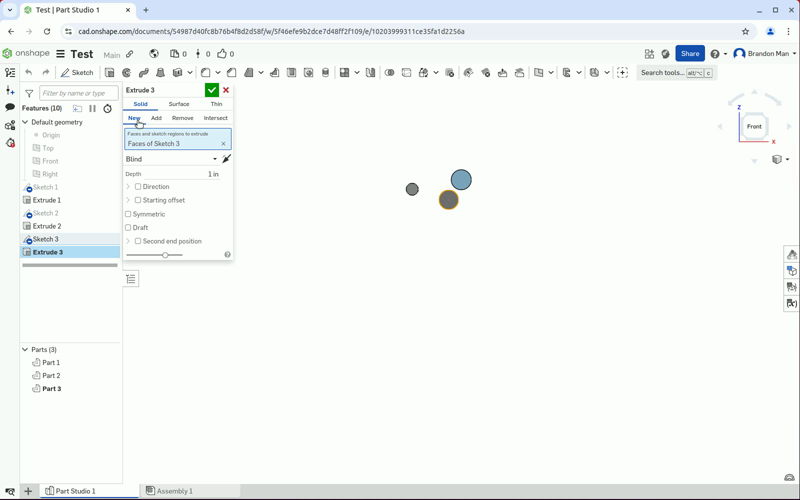
key(tab, 4)
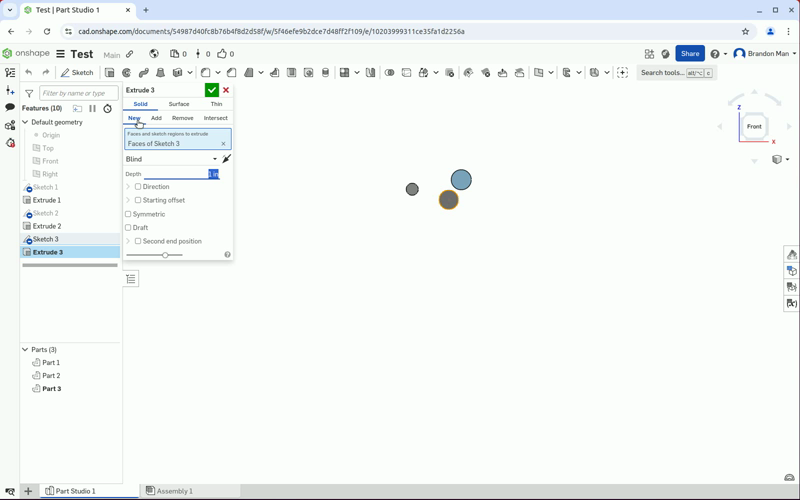
text(2.648)
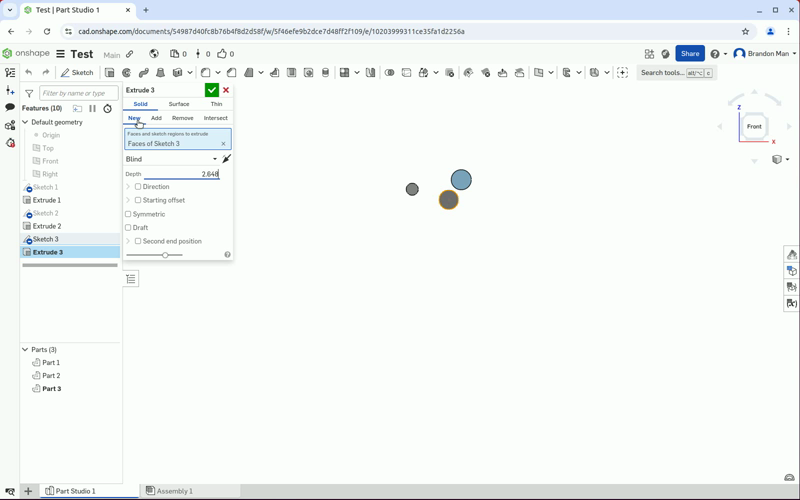
key(enter)
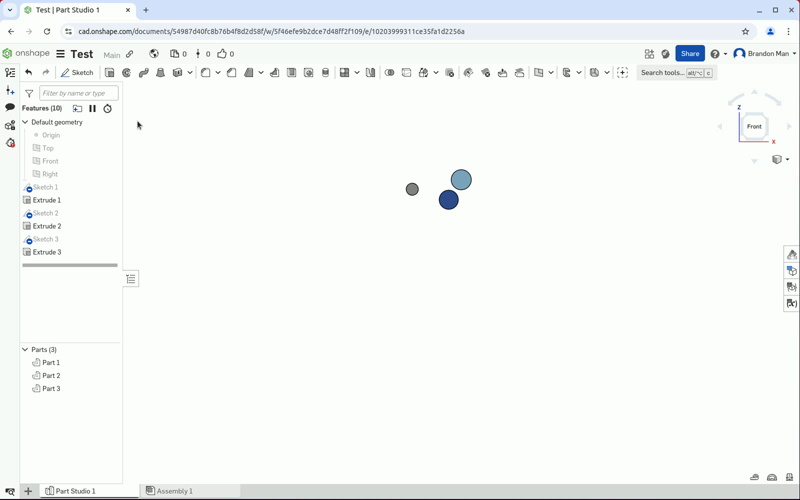
key(shift+h)
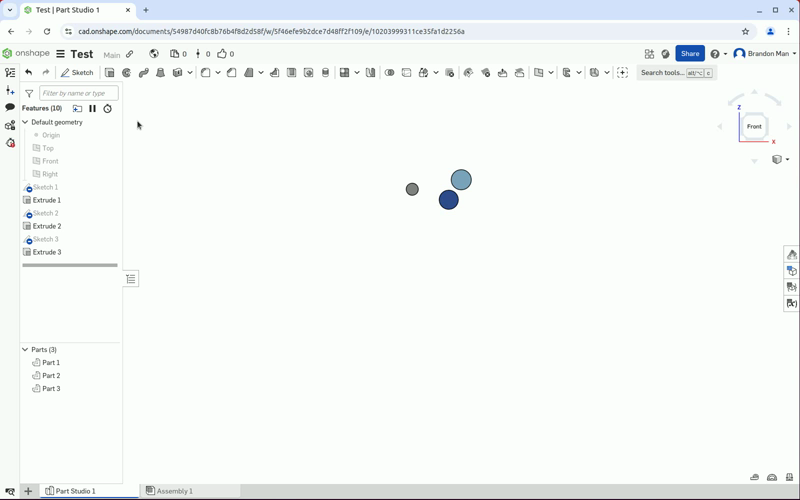
key(shift+h)
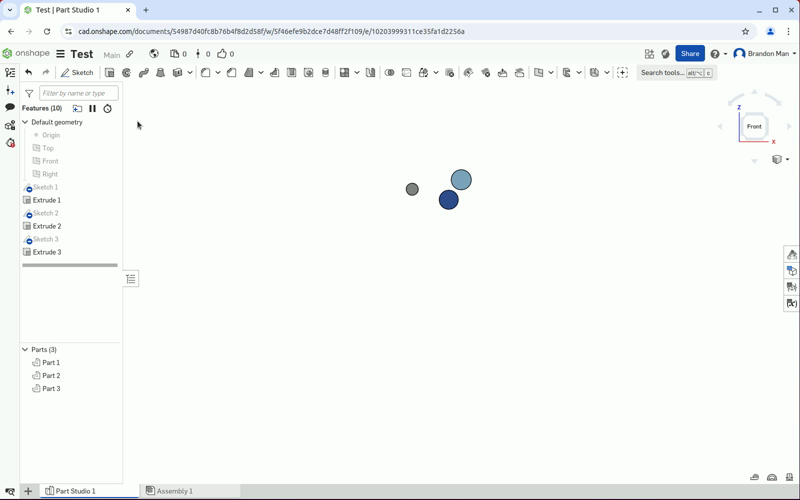
mouse_move(73, 189)
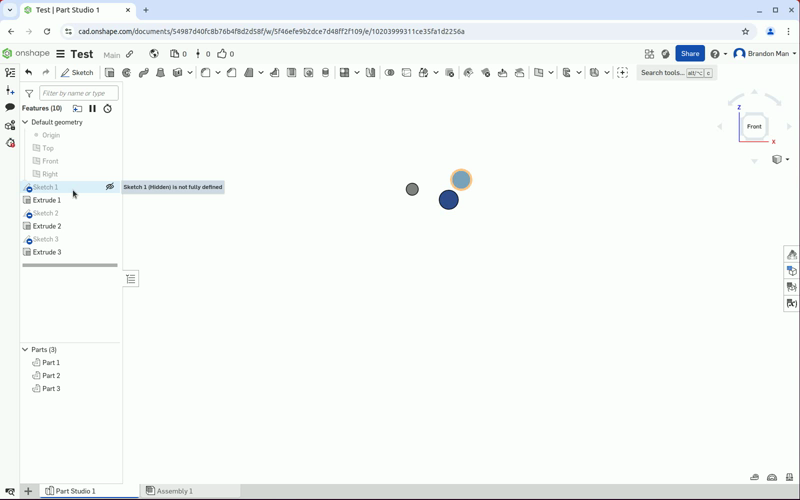
click(73, 189)
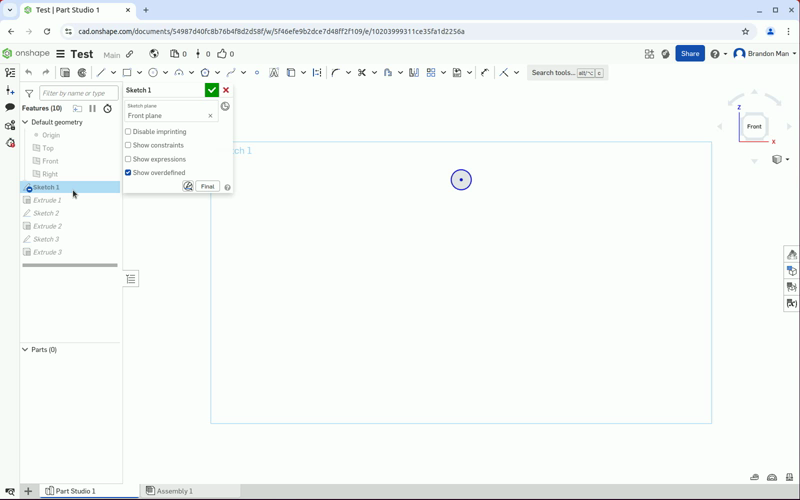
mouse_move(229, 92)
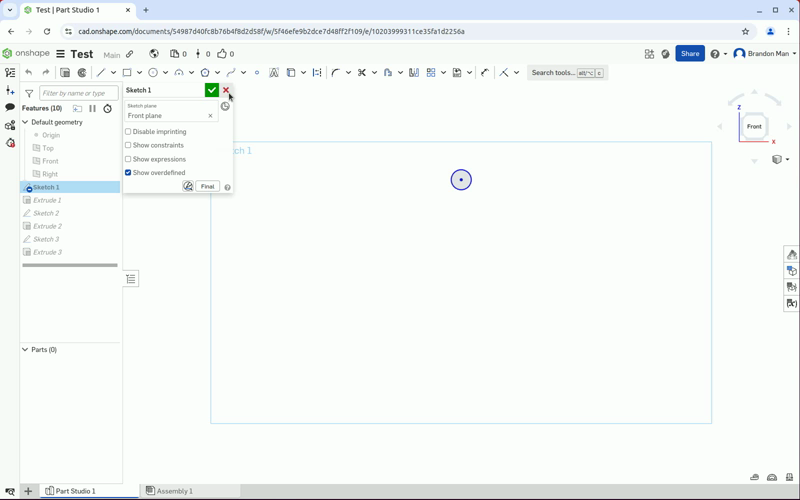
click(229, 92)
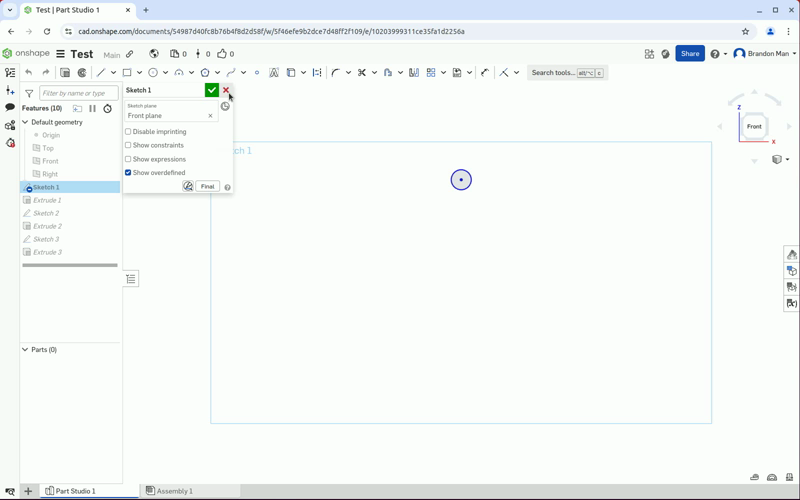
key(shift+s)
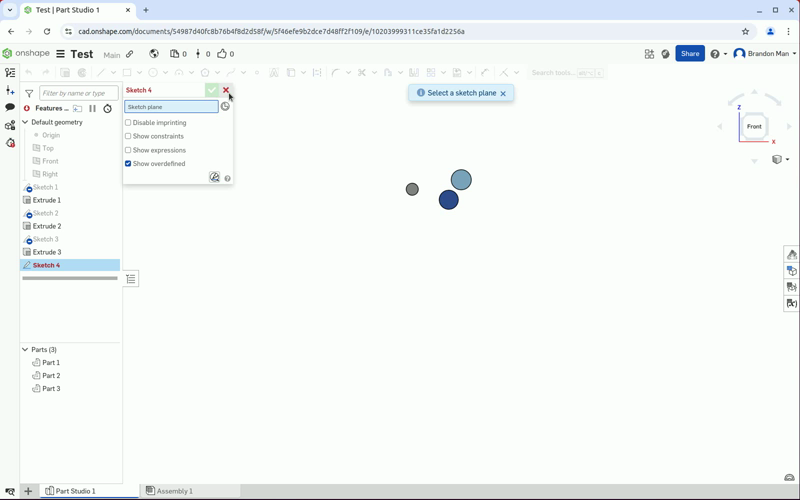
mouse_move(73, 163)
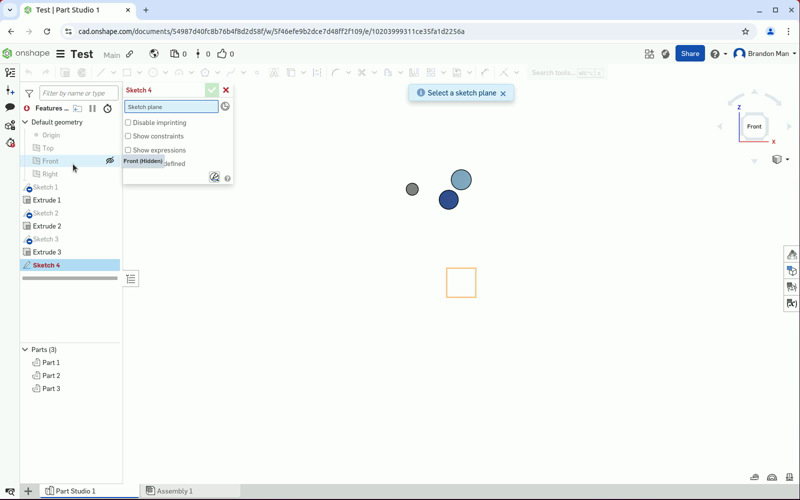
click(73, 163)
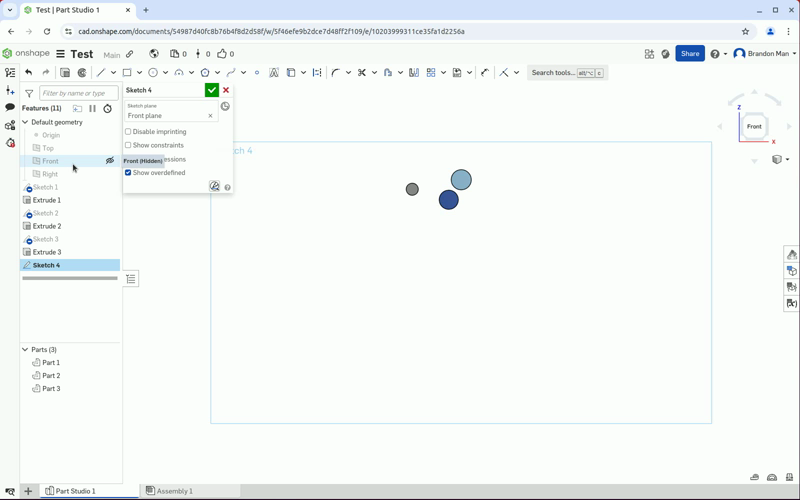
mouse_move(73, 352)
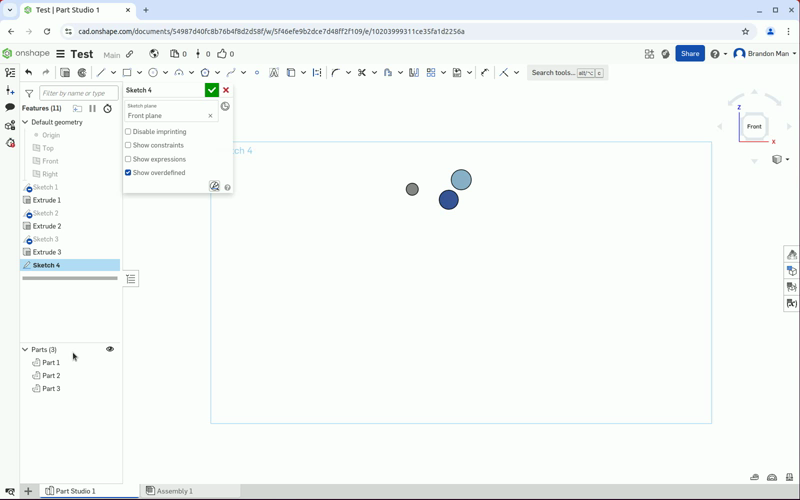
key(y)
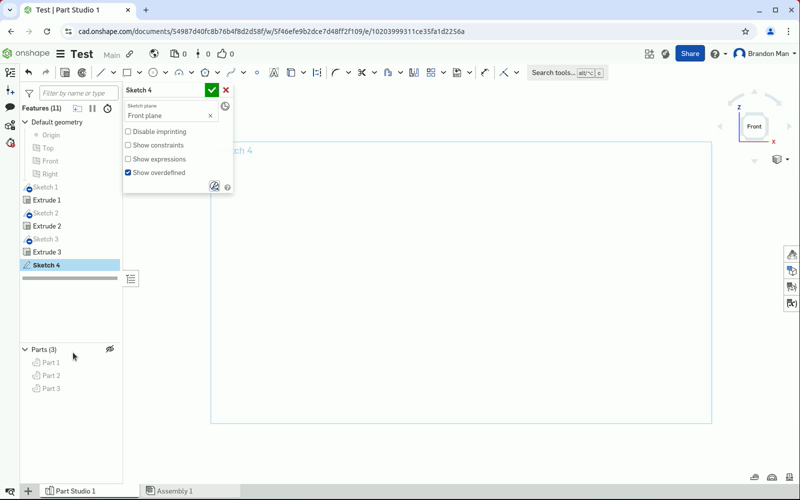
key(c)
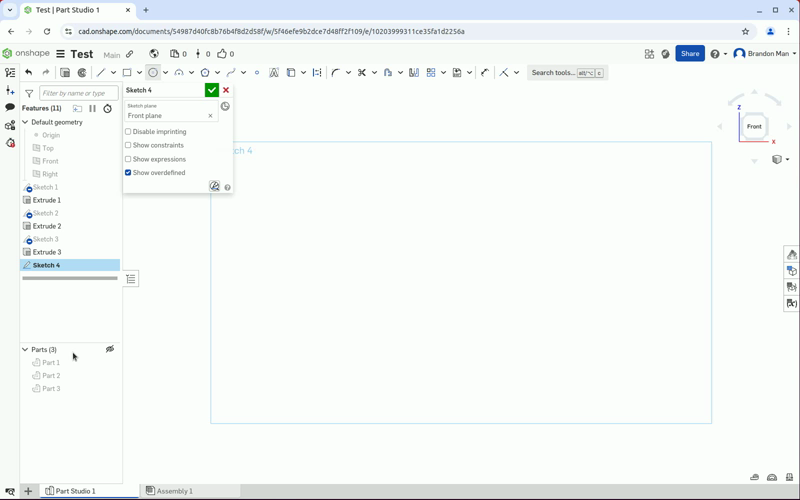
key_down(shift)
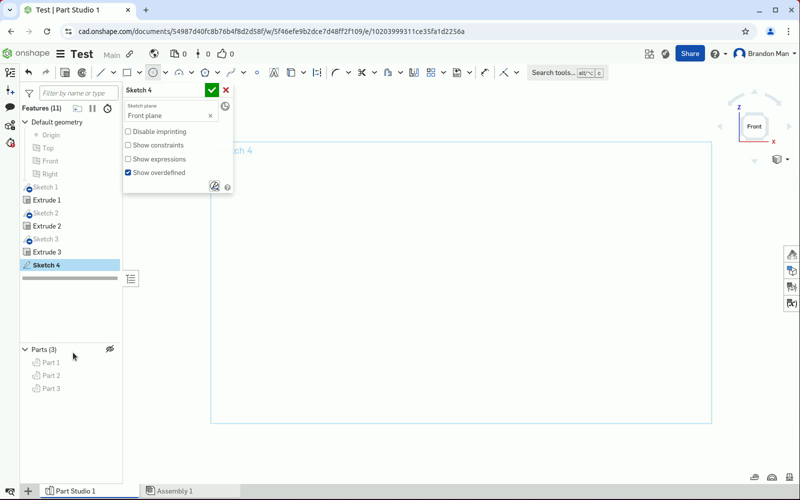
mouse_move(461, 282)
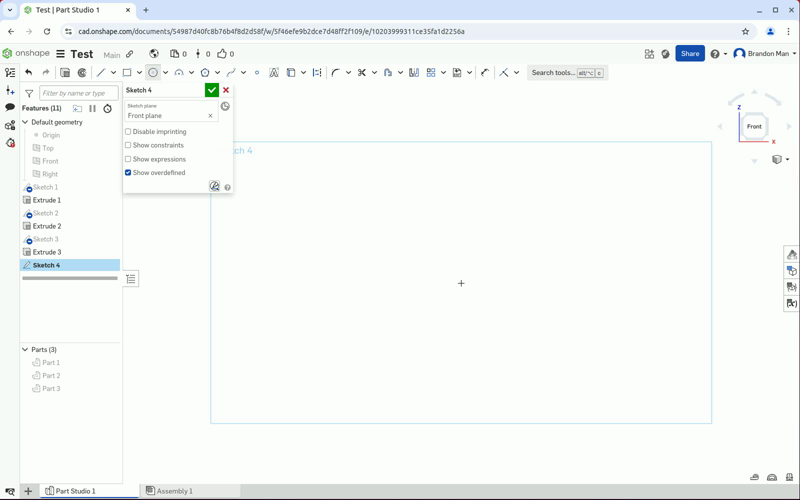
click(461, 282)
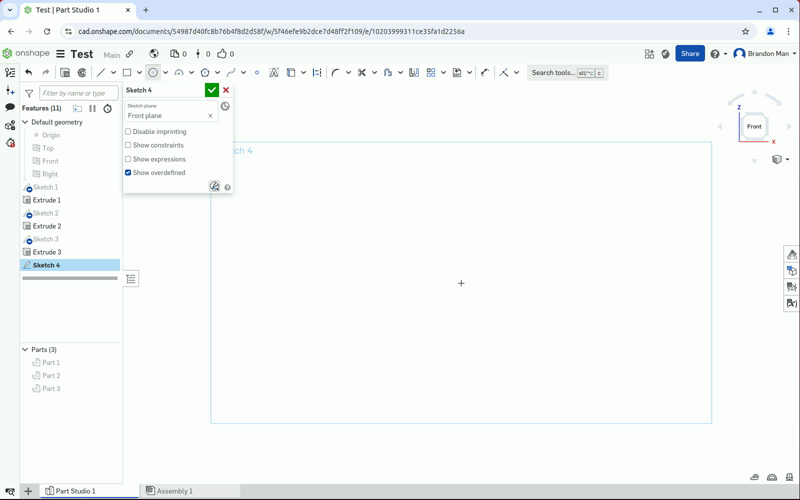
key_up(shift)
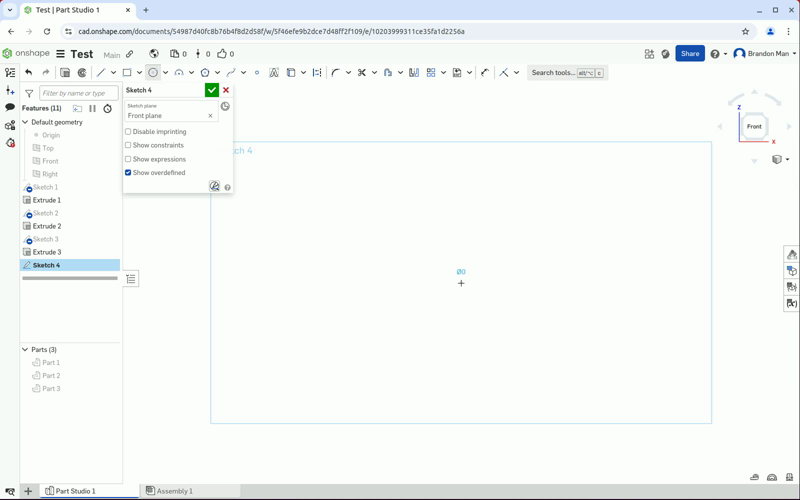
mouse_move(465, 282)
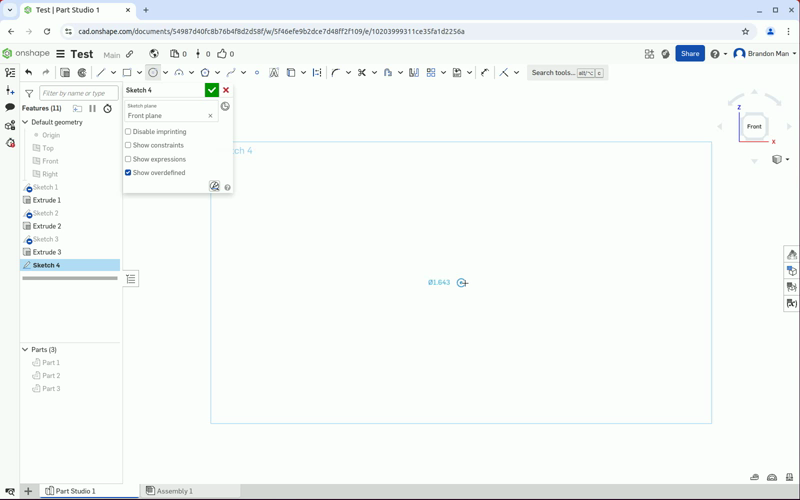
click(465, 282)
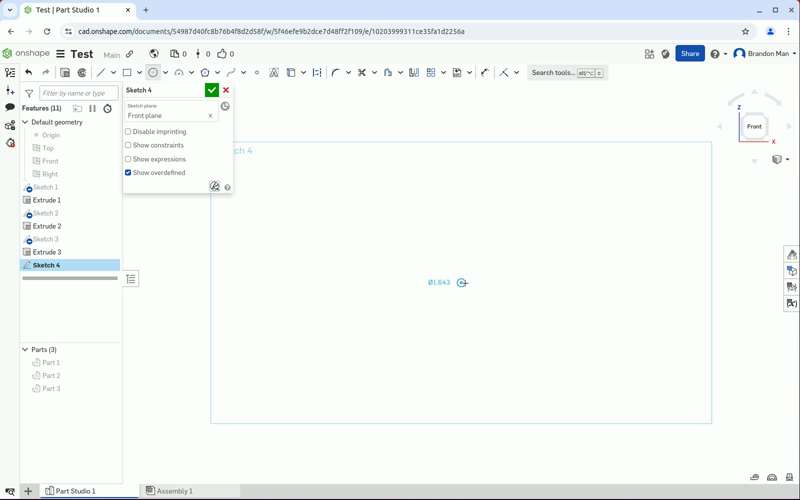
key(esc)
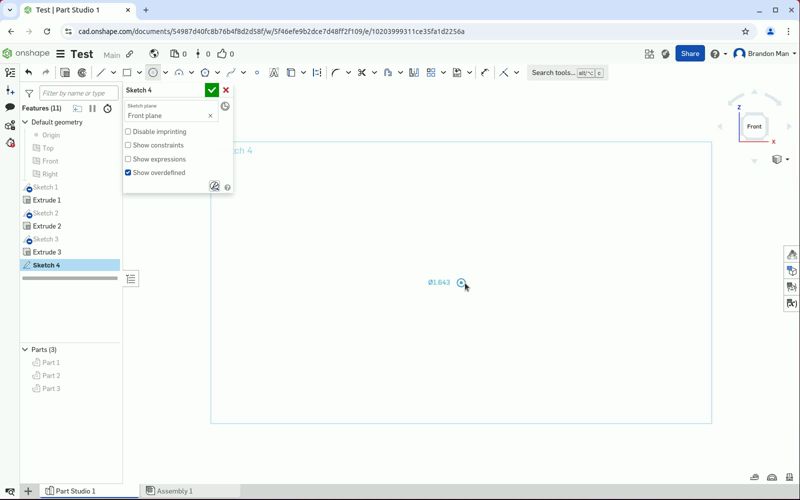
mouse_move(457, 284)
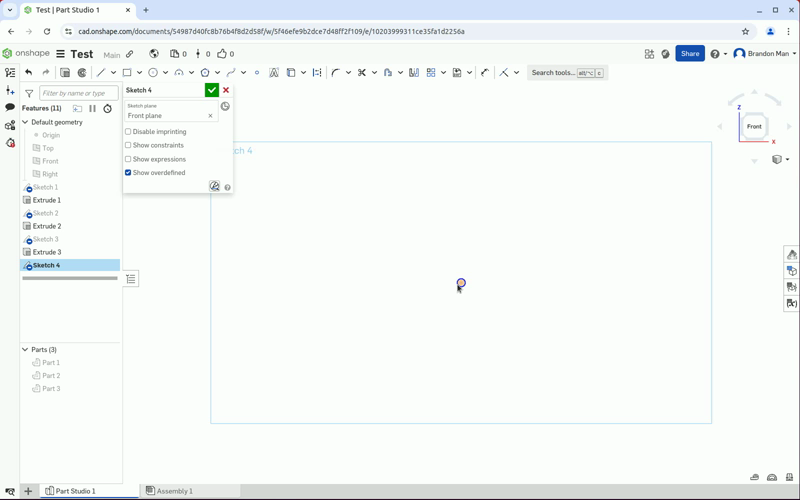
scroll(6)
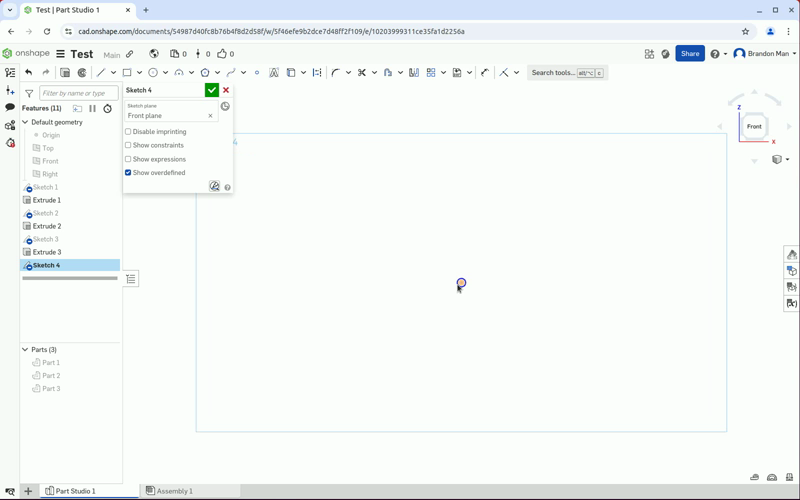
scroll(6)
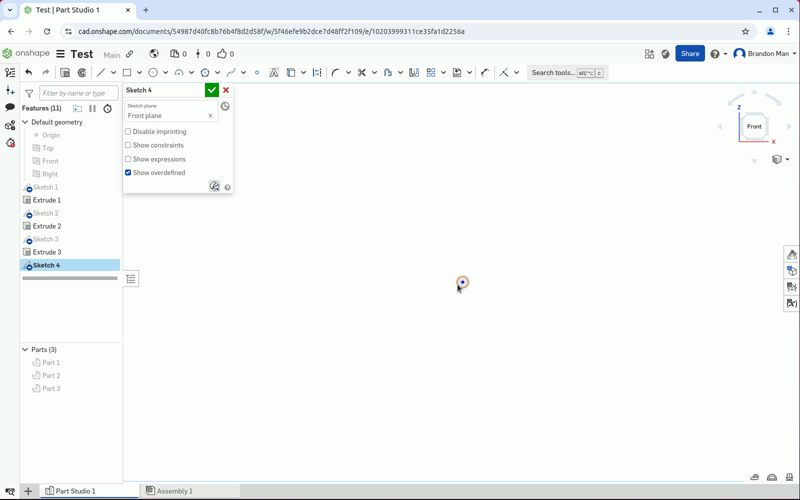
scroll(6)
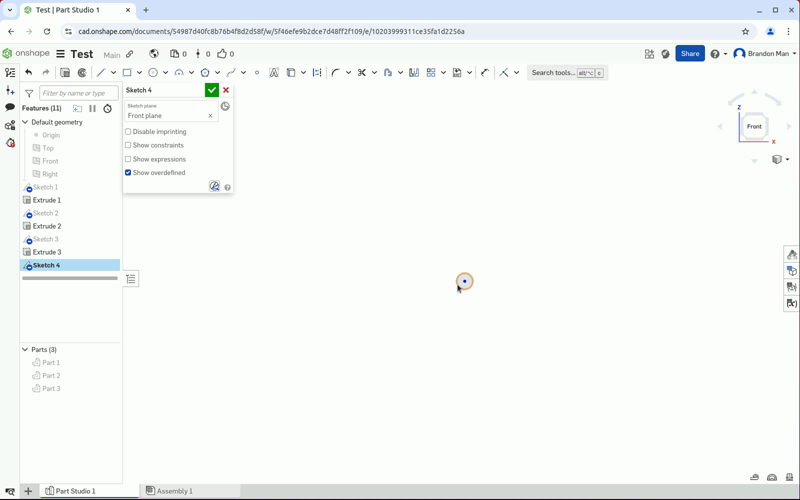
scroll(6)
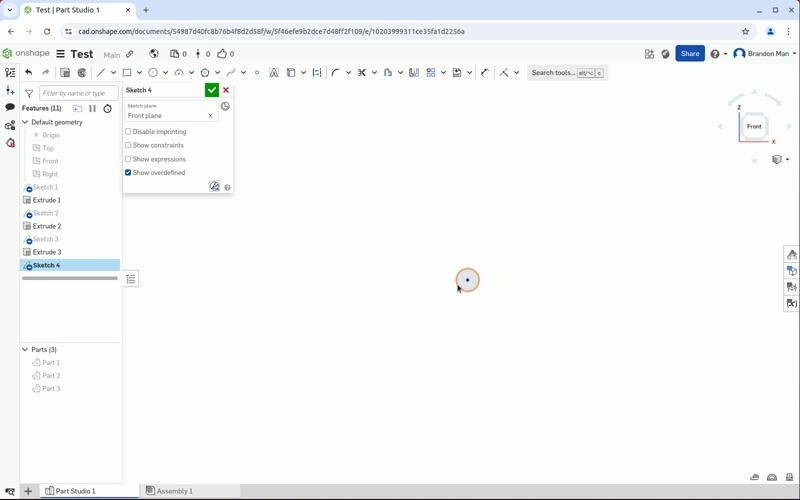
scroll(6)
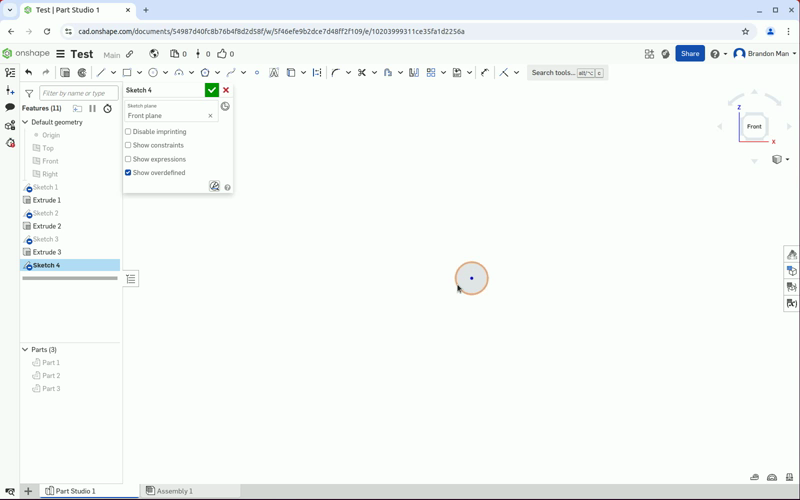
scroll(6)
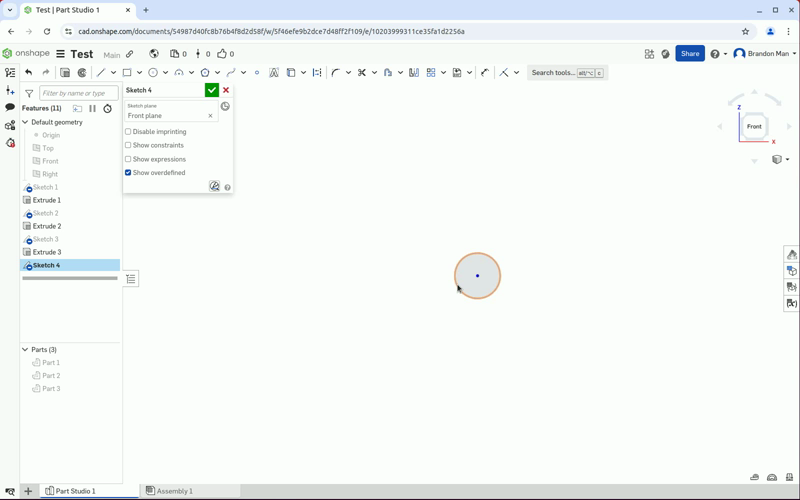
scroll(6)
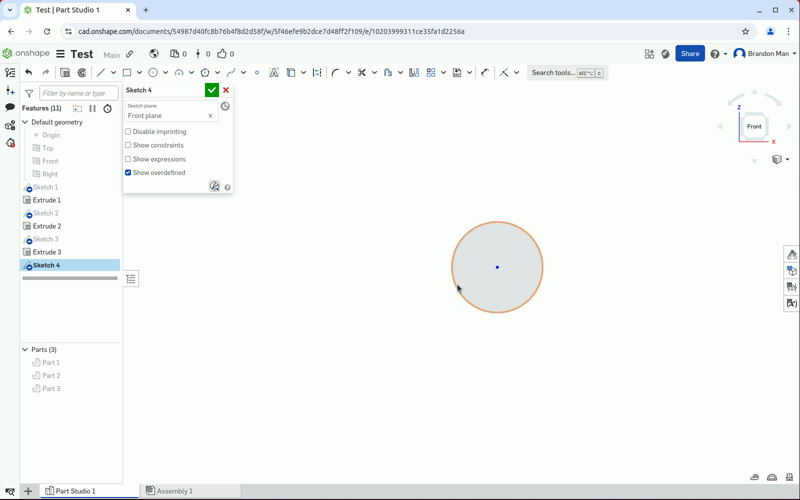
click(457, 284)
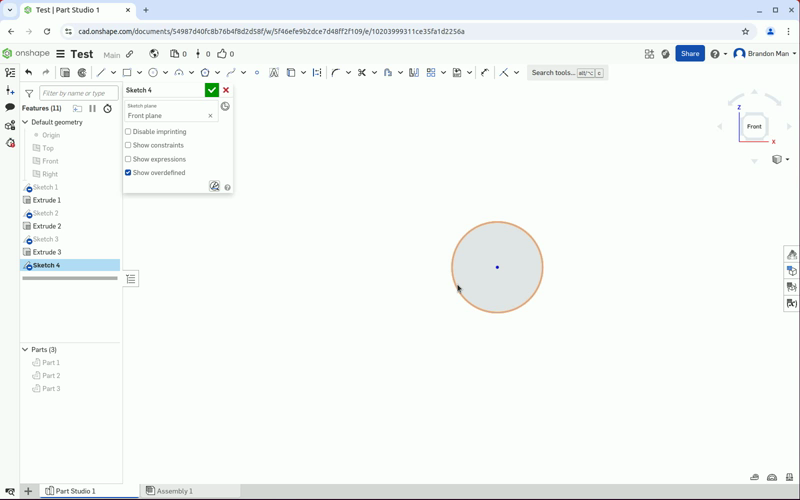
scroll(-6)
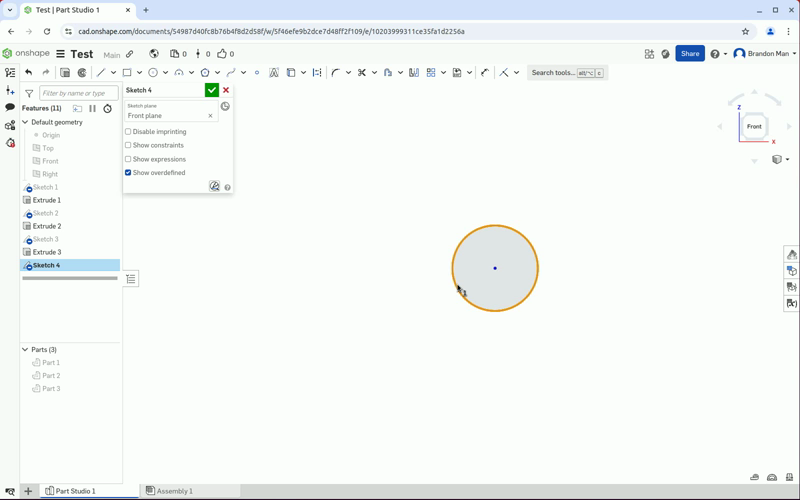
scroll(-6)
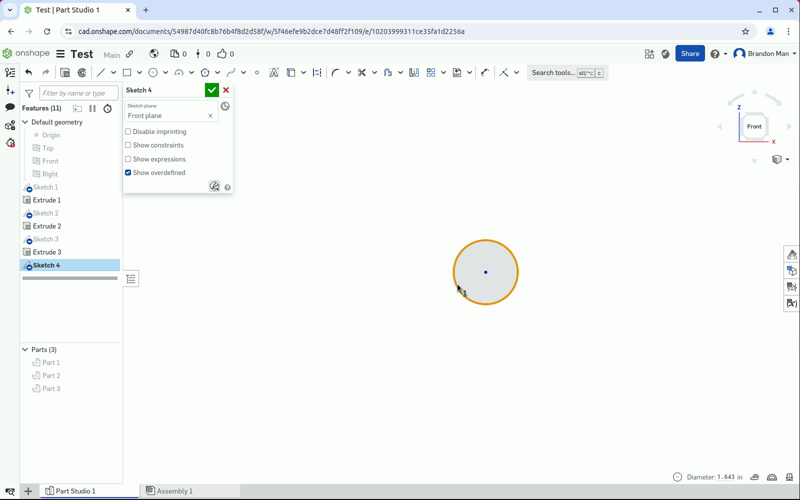
scroll(-6)
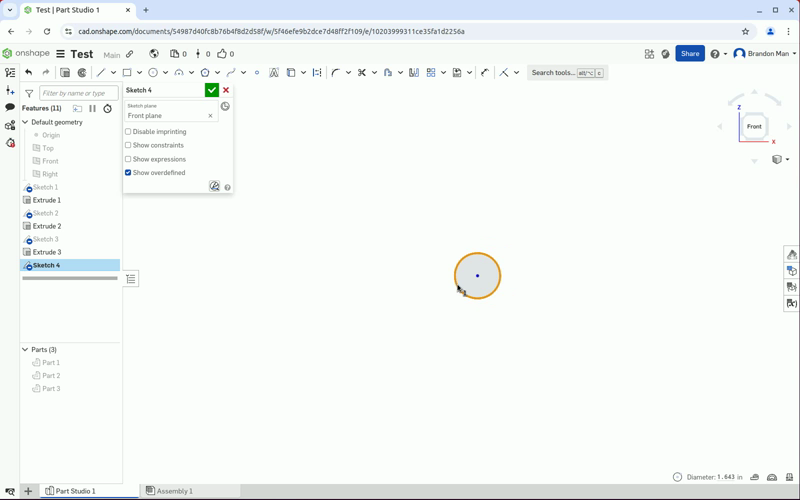
scroll(-6)
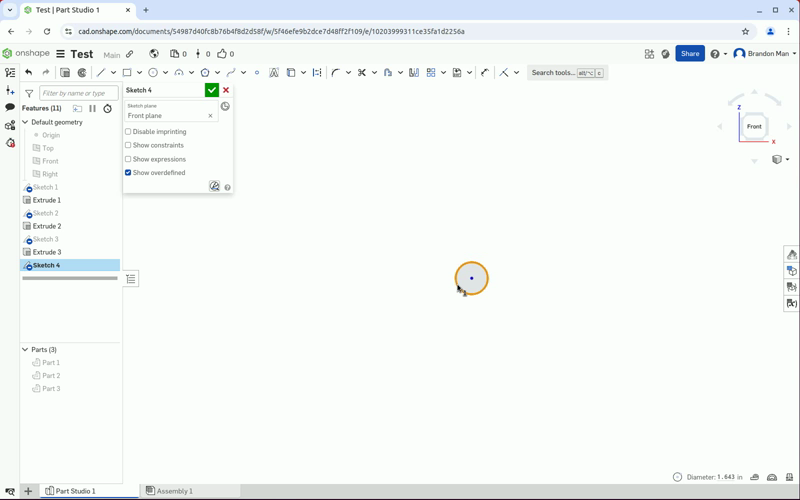
scroll(-6)
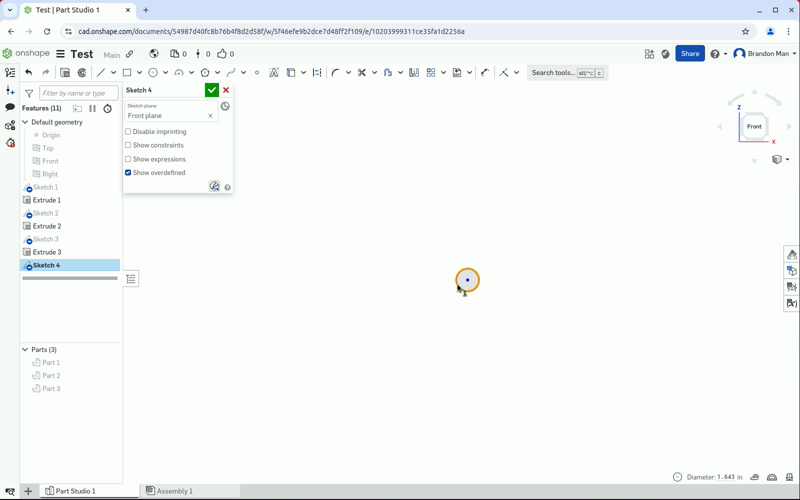
scroll(-6)
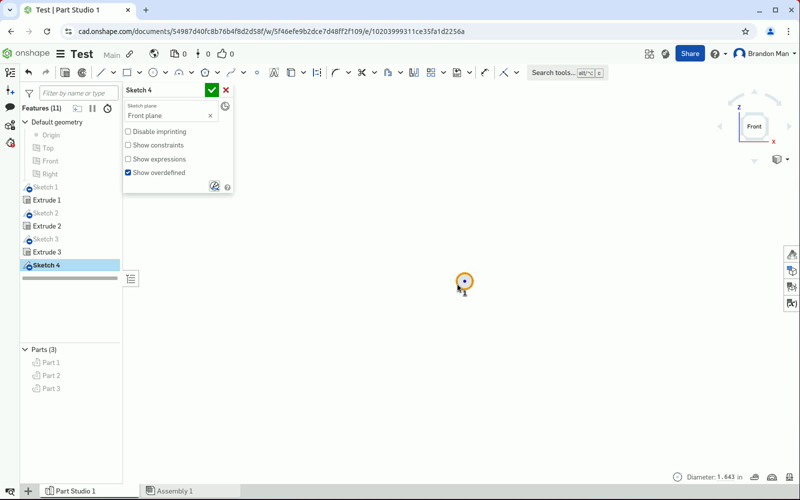
scroll(-6)
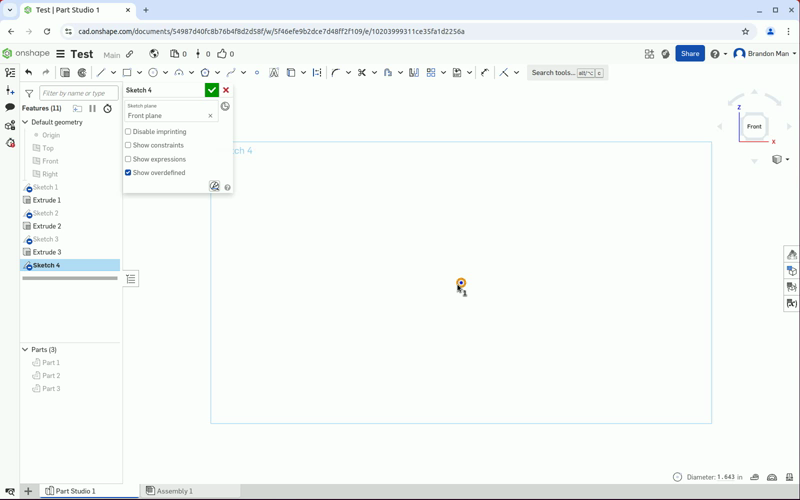
mouse_move(73, 352)
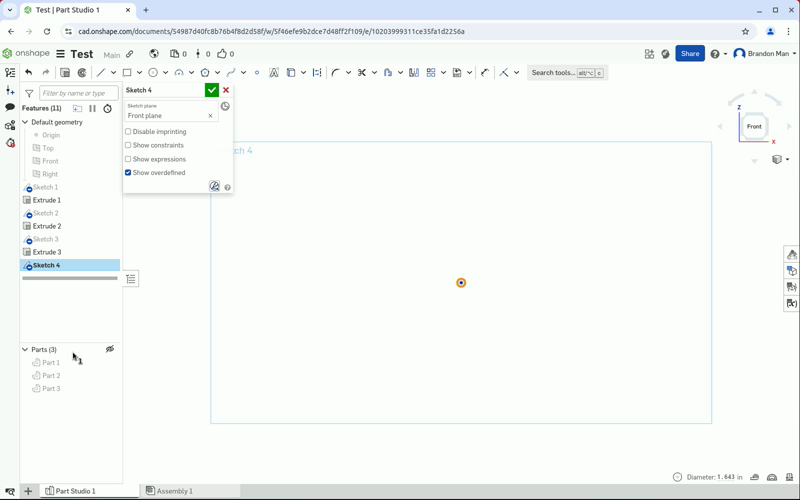
key(shift+y)
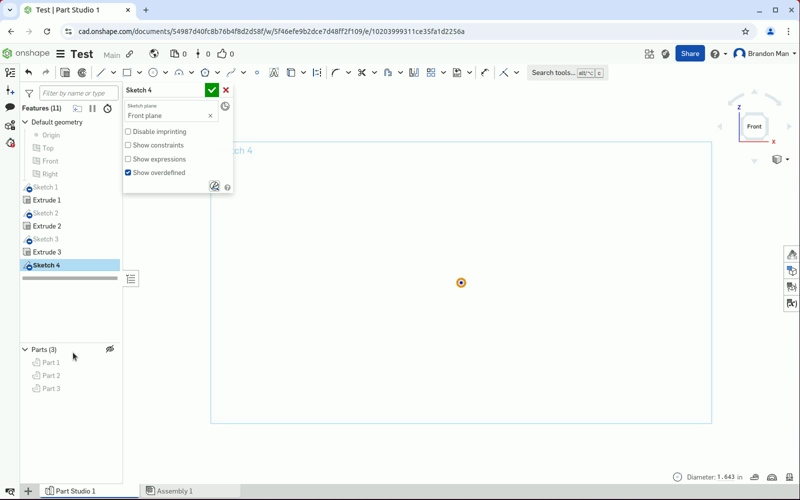
key(shift+e)
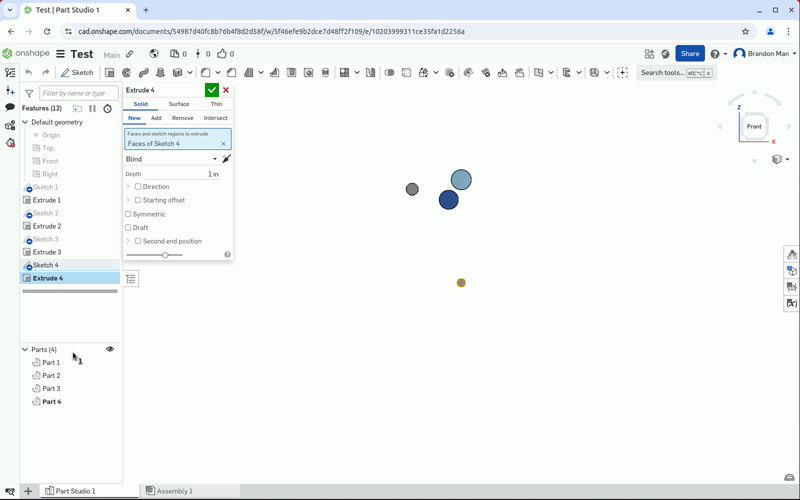
mouse_move(143, 106)
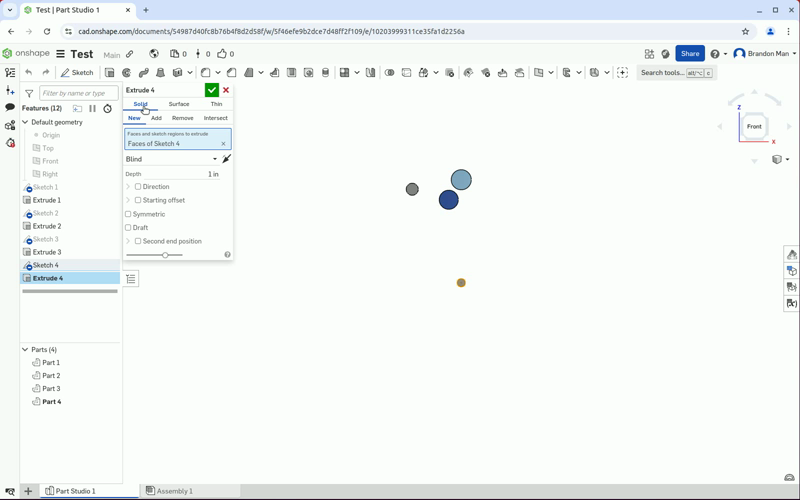
click(143, 106)
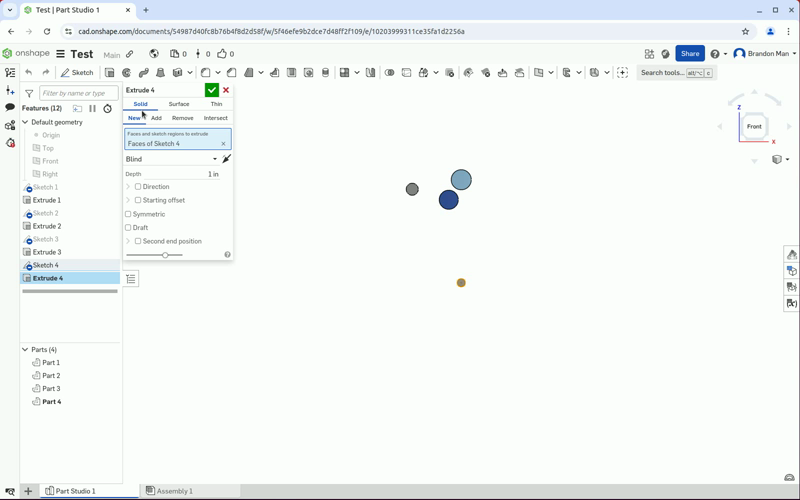
mouse_move(137, 120)
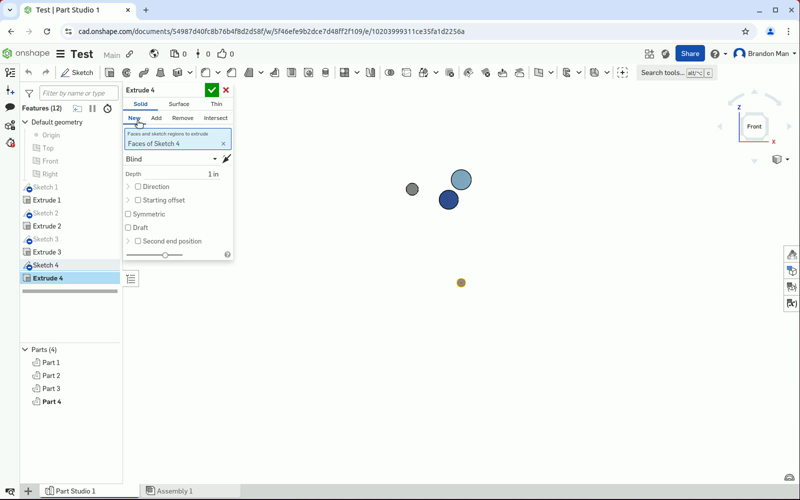
click(137, 120)
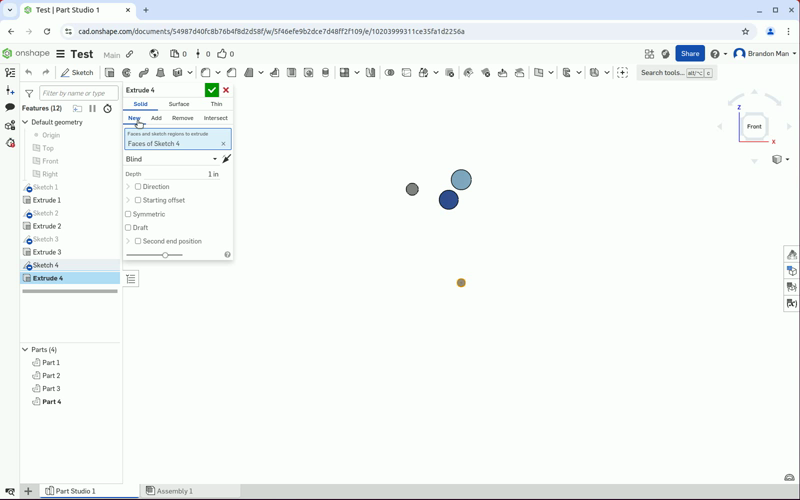
key(tab, 4)
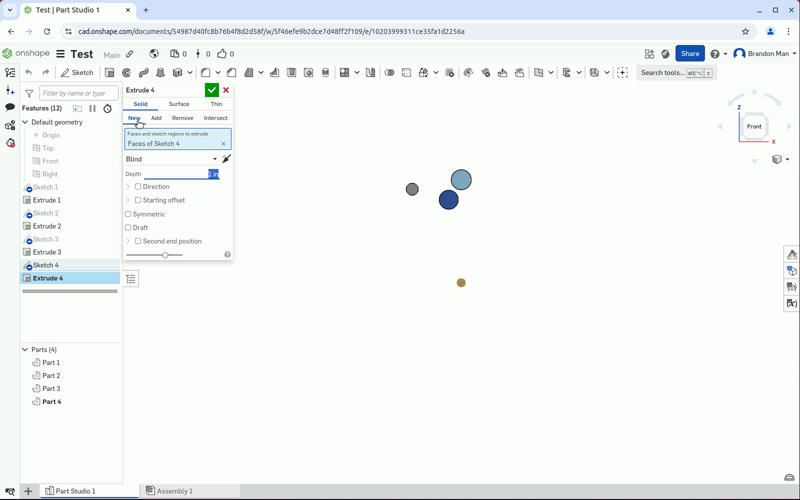
text(2.648)
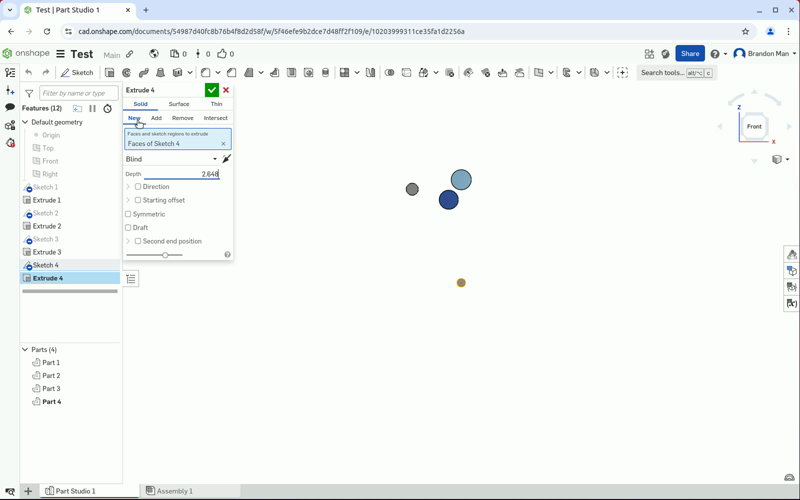
key(enter)
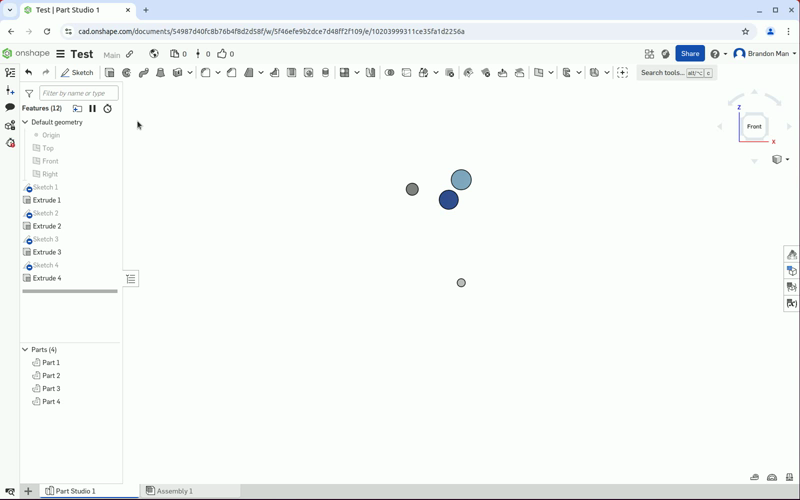
key(shift+h)
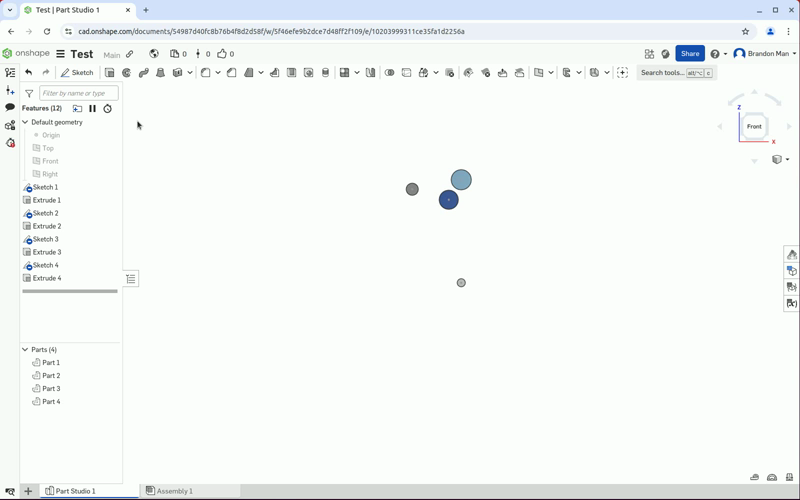
key(shift+h)
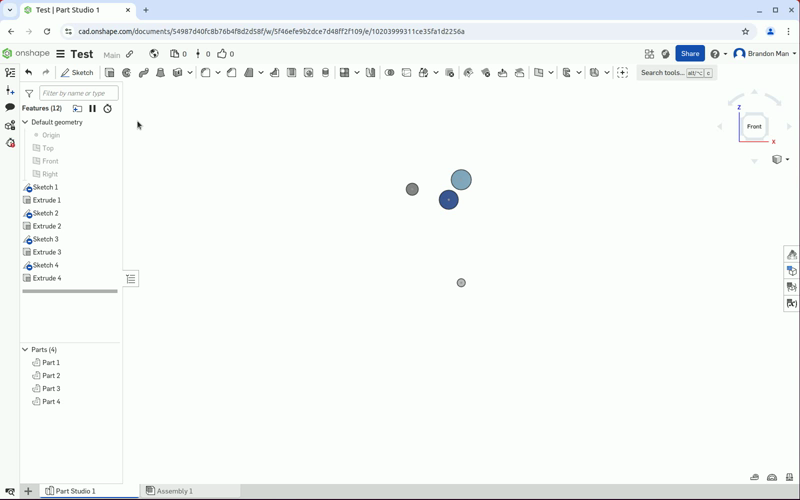
key(shift+7)
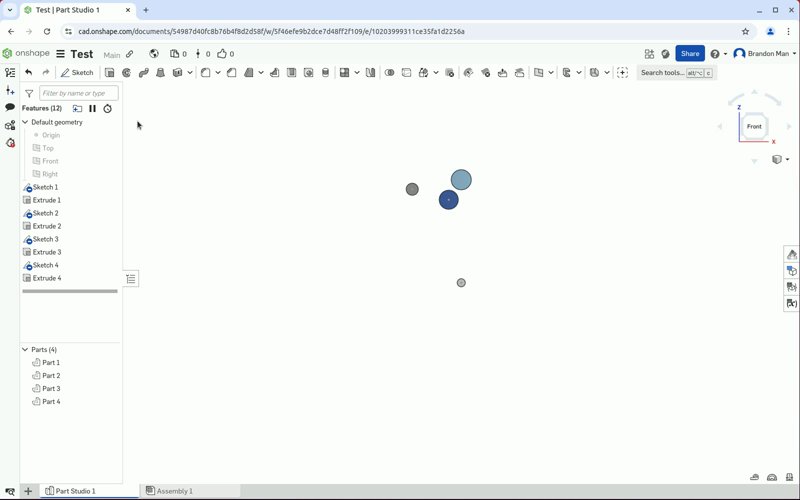
key(left, 2)
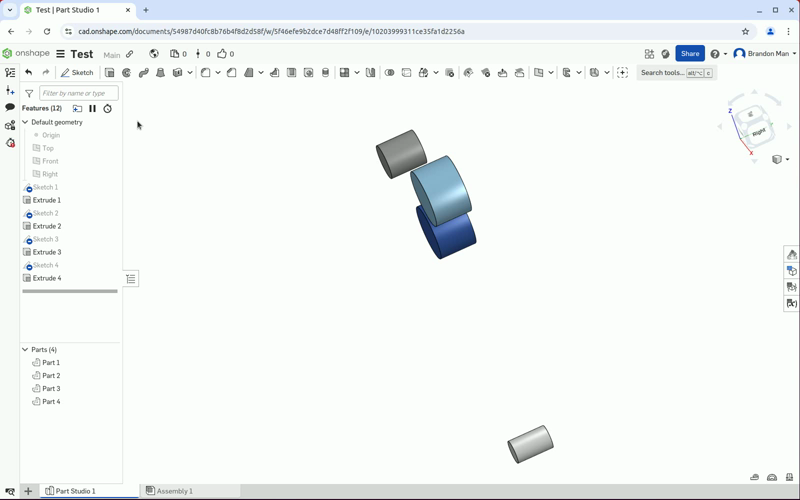
key(down, 2)
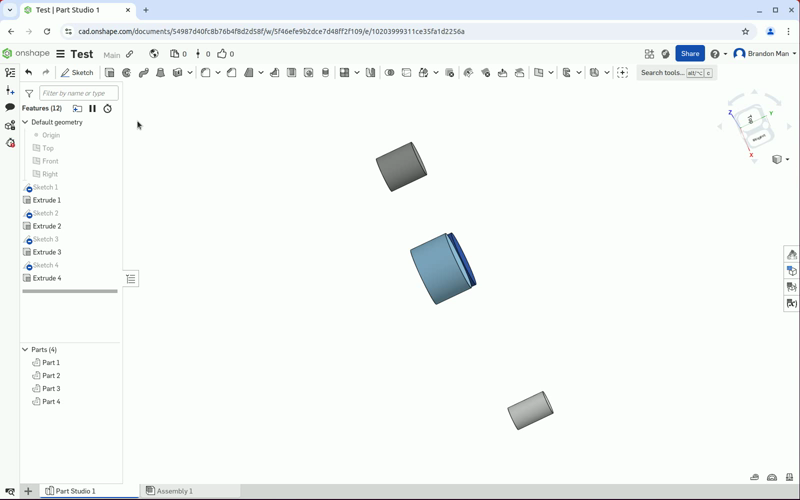
key(up, 2)
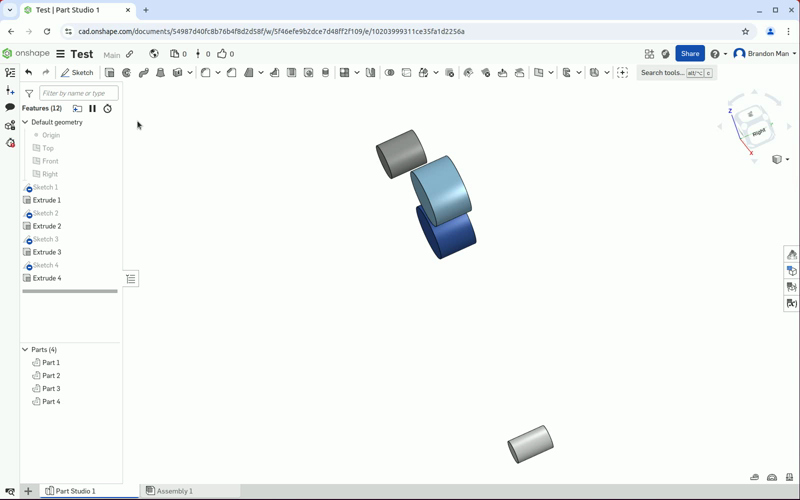
key(right, 2)
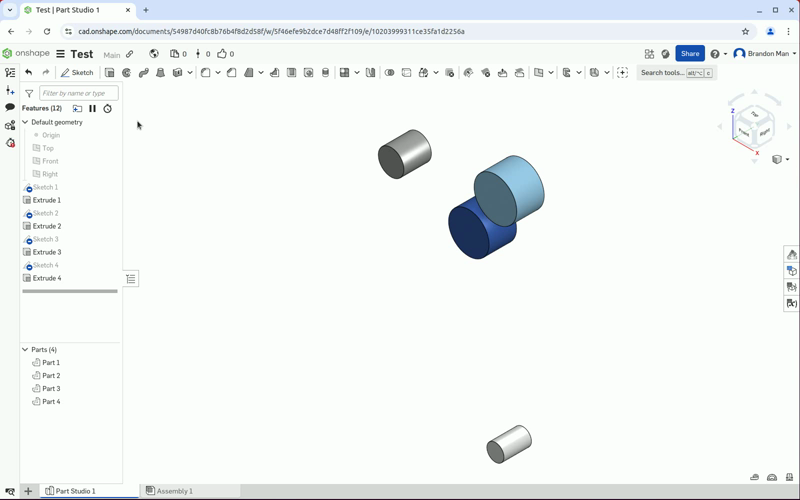
mouse_move(73, 189)
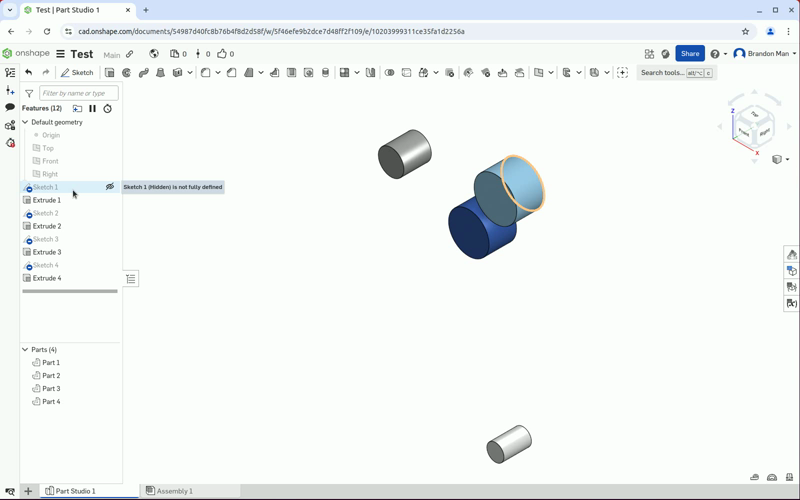
click(73, 189)